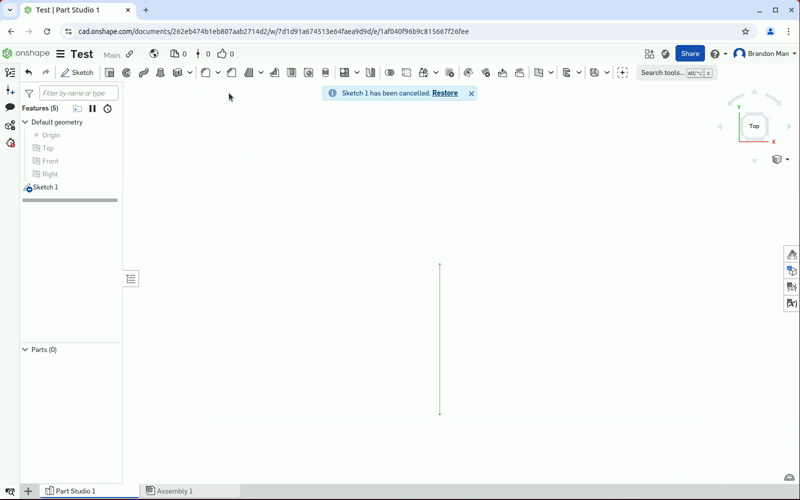
key(shift+h)
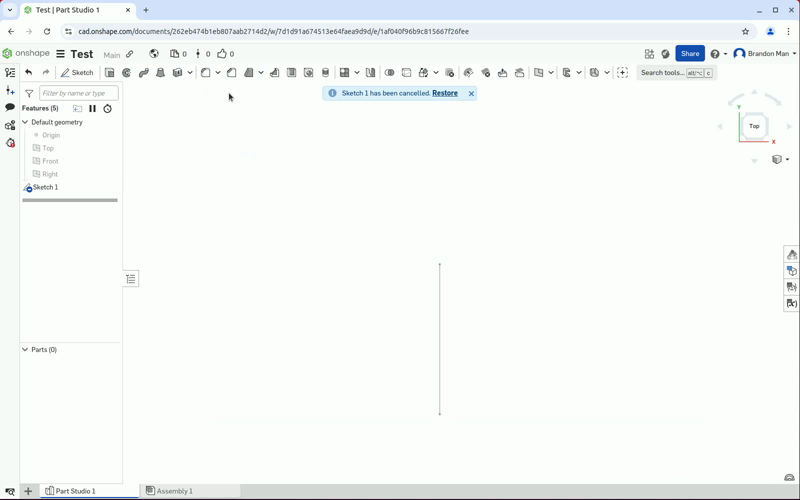
key(shift+s)
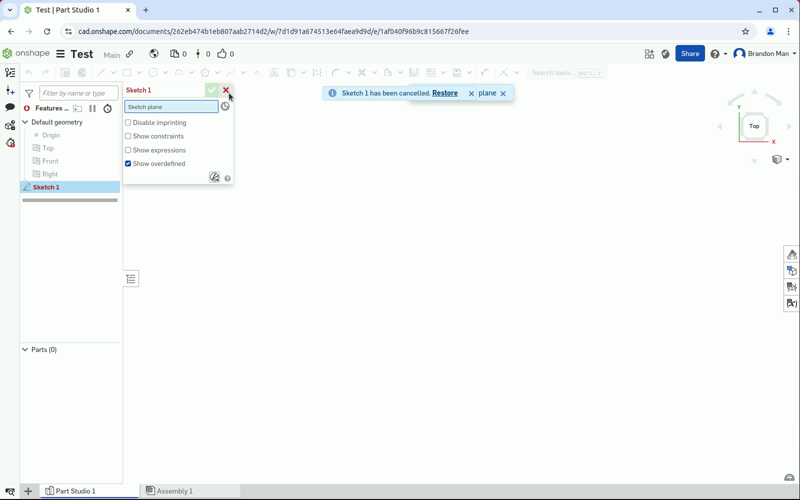
mouse_move(73, 150)
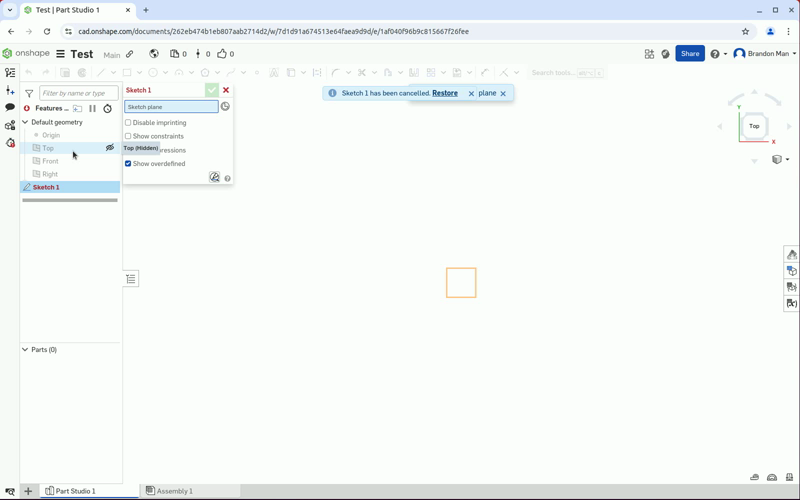
click(73, 150)
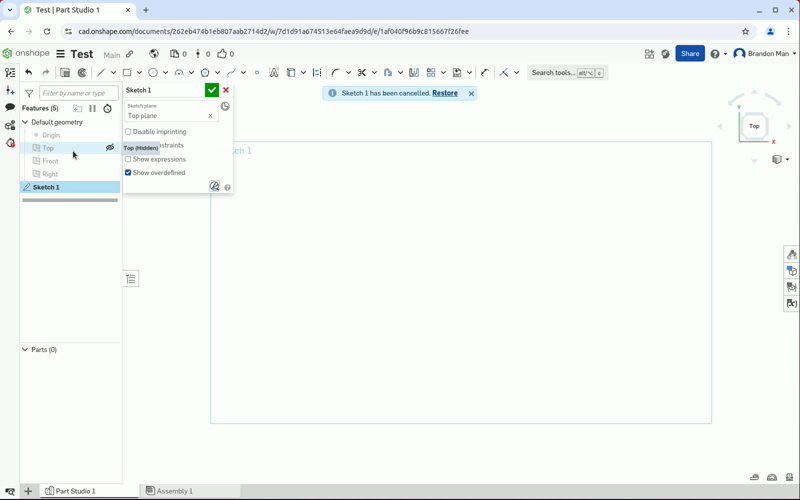
mouse_move(73, 352)
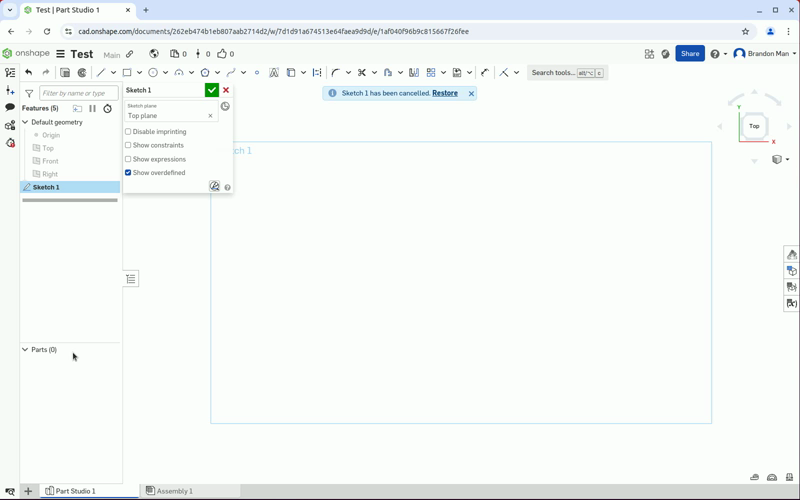
key(y)
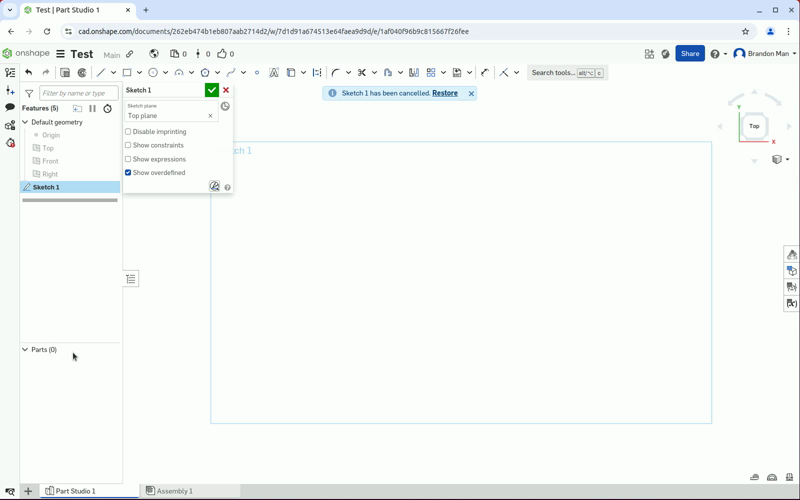
key(c)
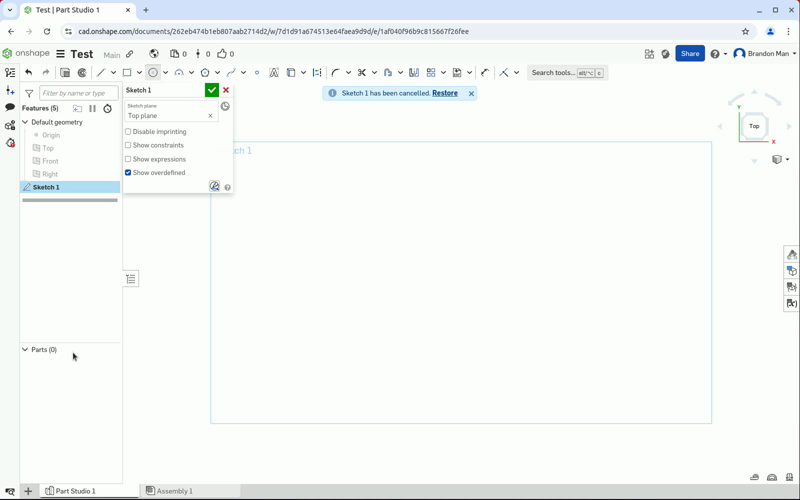
key_down(shift)
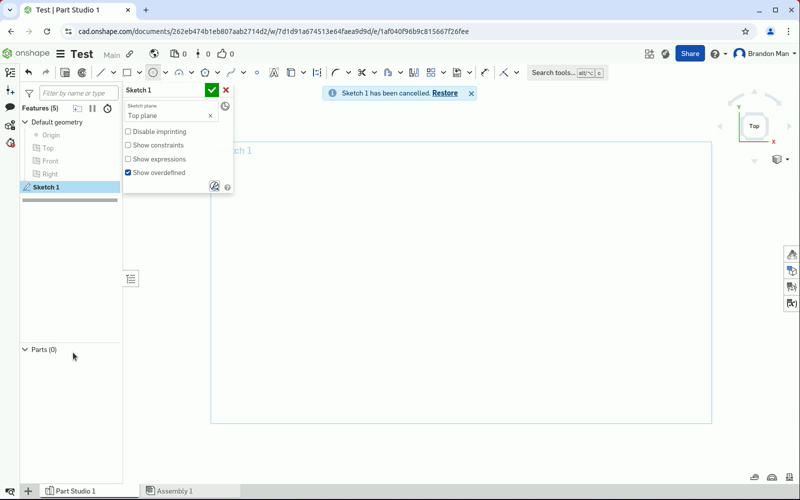
mouse_move(461, 282)
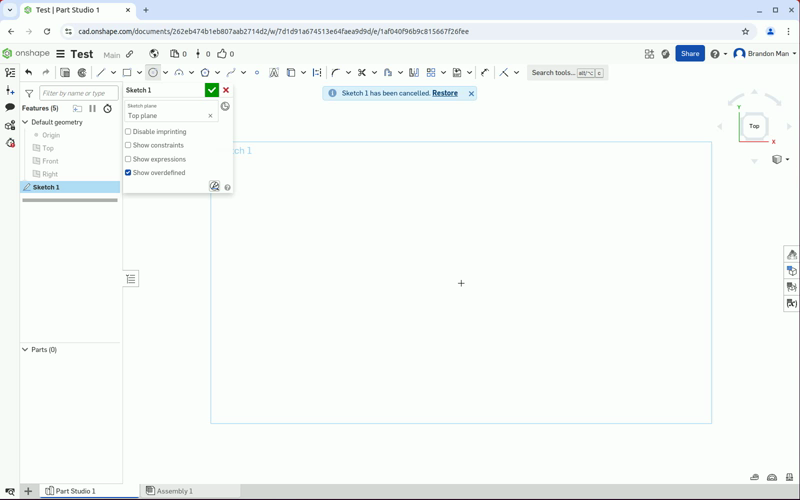
click(461, 282)
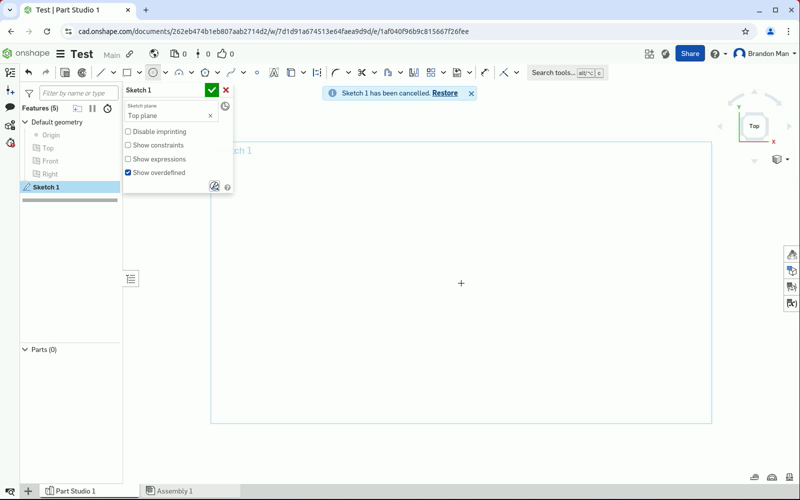
key_up(shift)
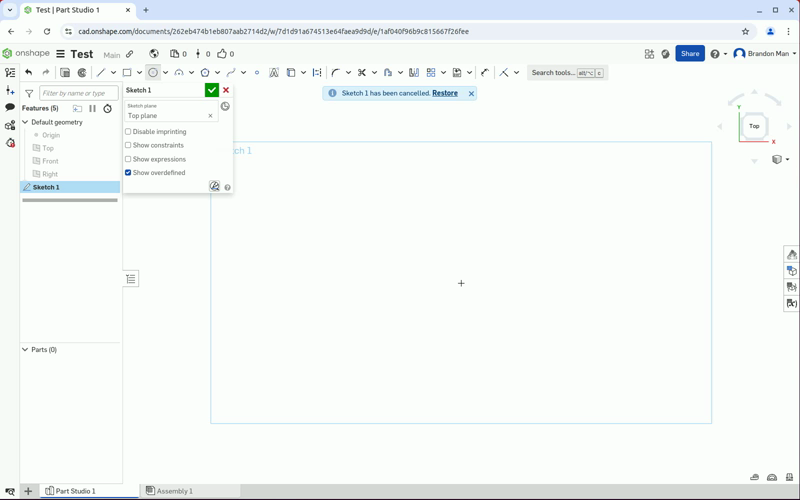
mouse_move(574, 282)
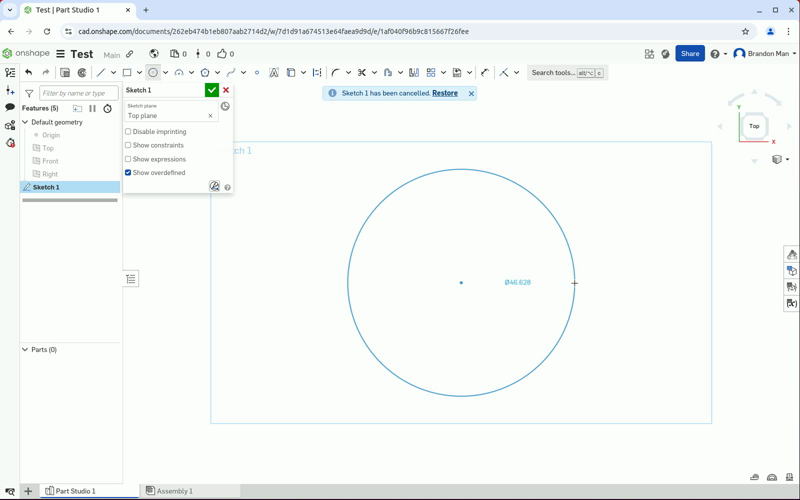
click(574, 282)
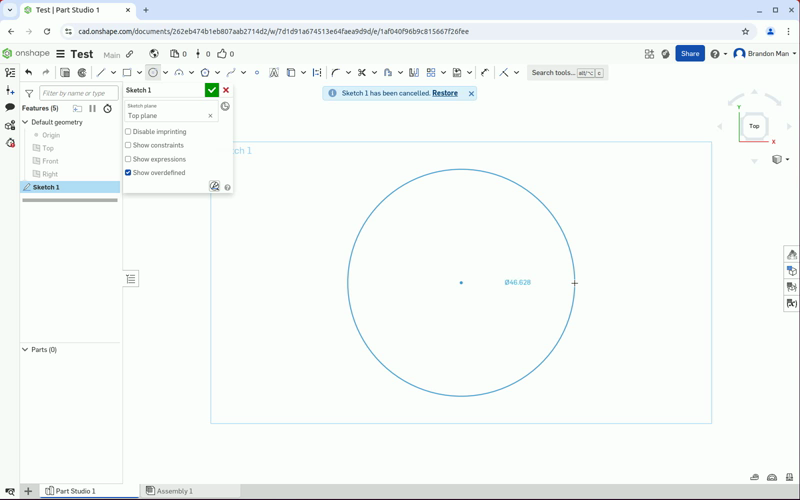
key(esc)
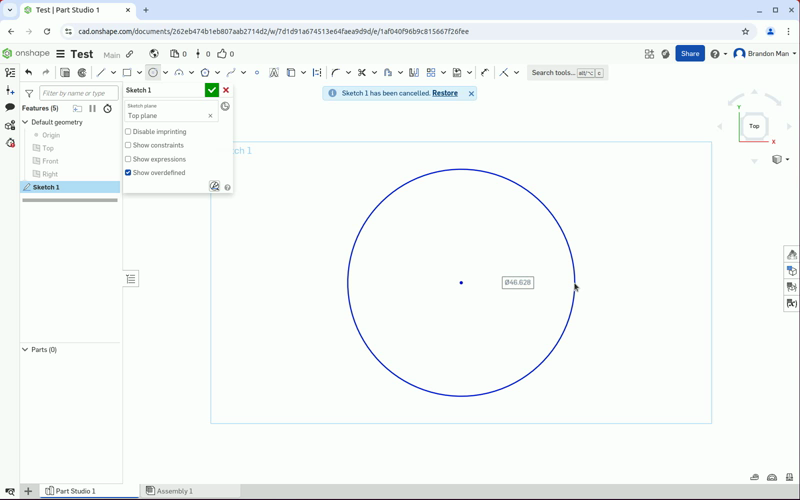
key(c)
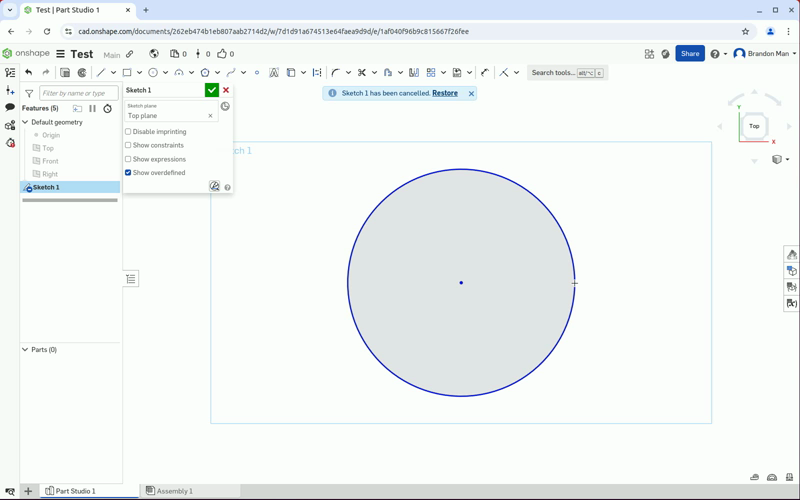
key_down(shift)
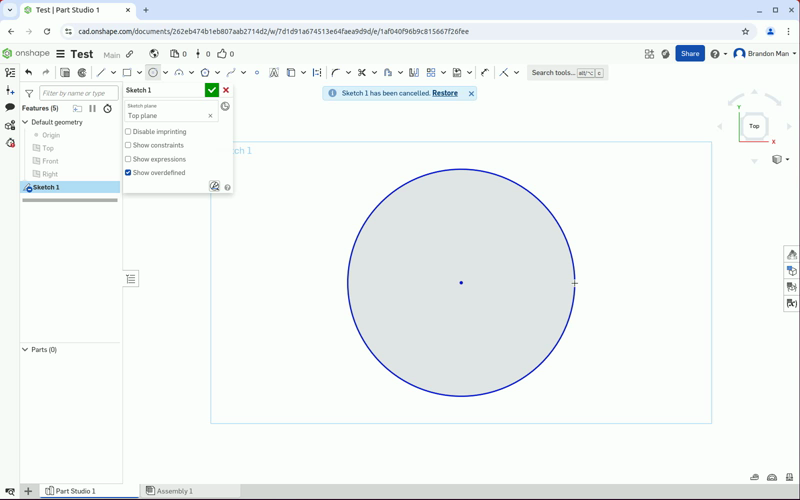
mouse_move(461, 282)
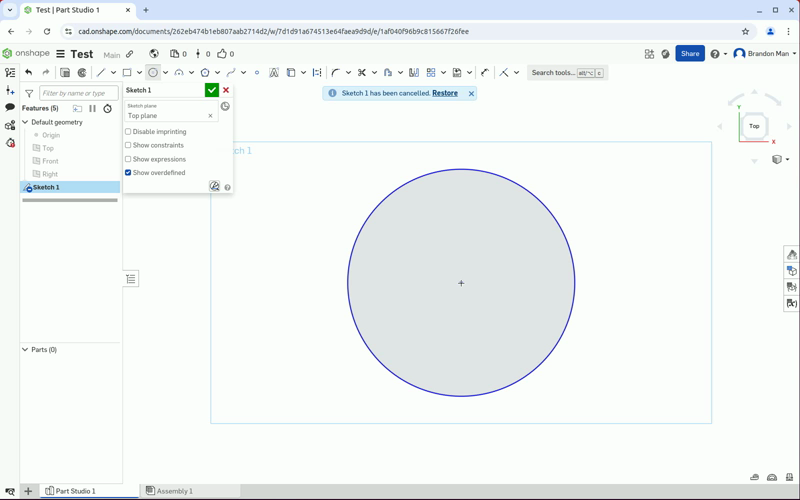
click(461, 282)
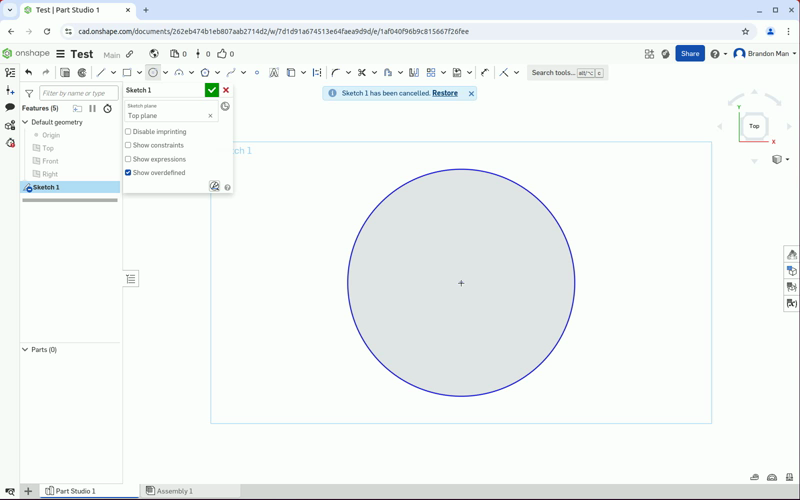
key_up(shift)
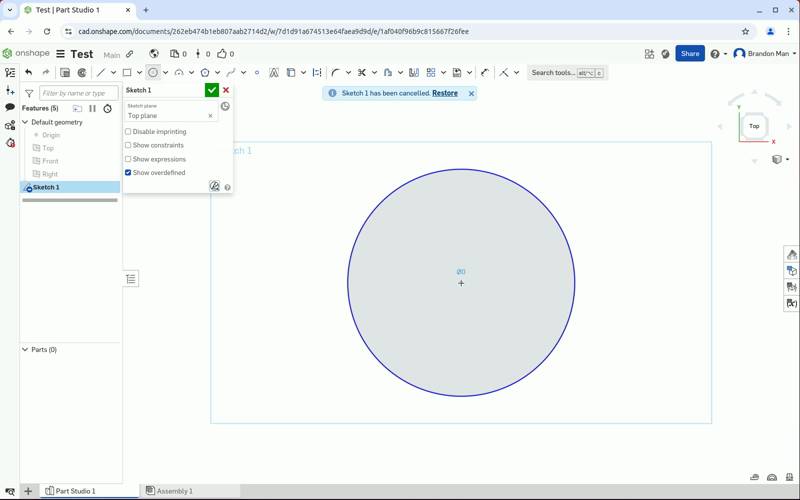
mouse_move(529, 282)
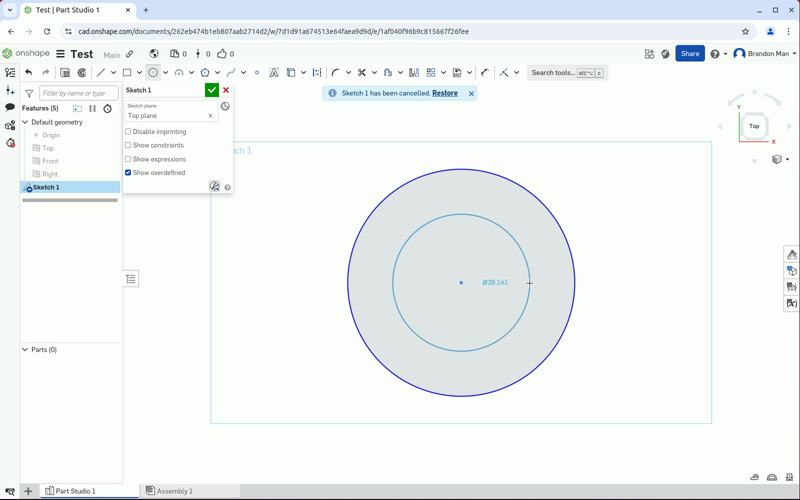
click(529, 282)
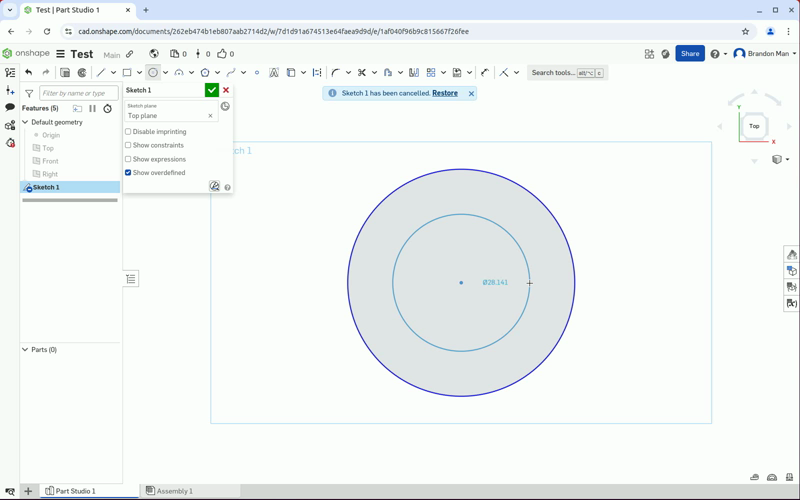
key(esc)
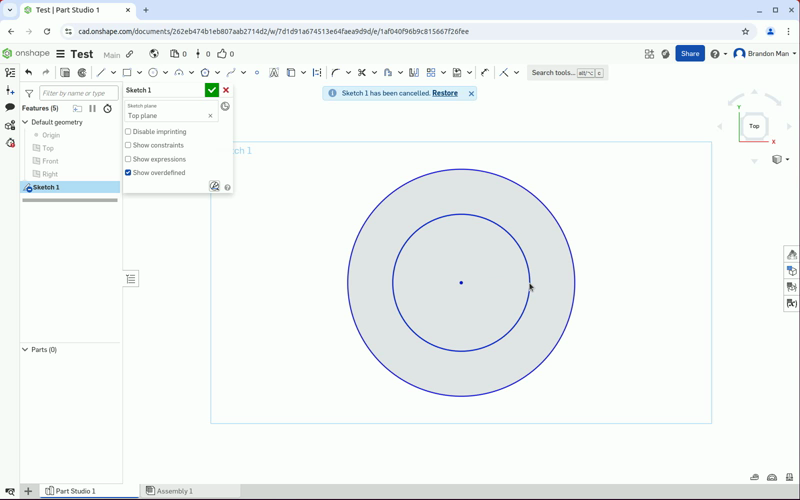
mouse_move(514, 361)
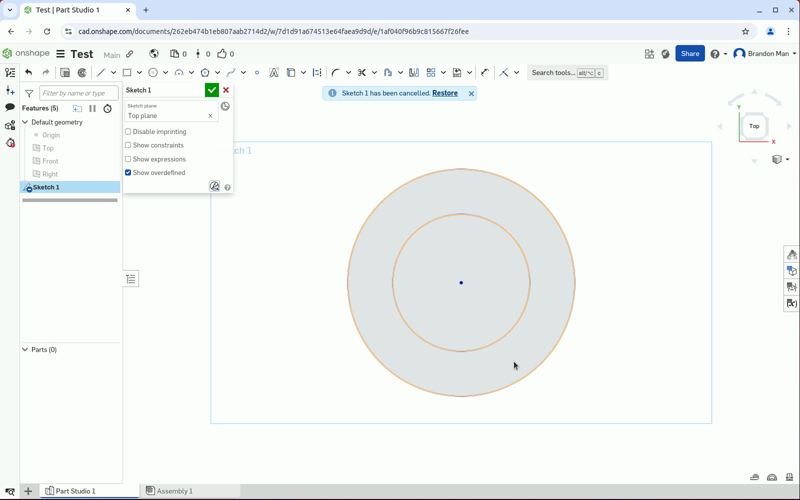
click(514, 361)
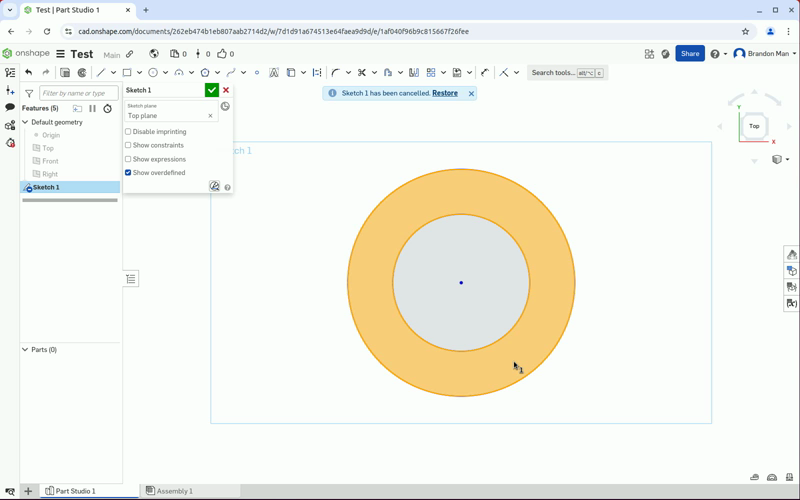
mouse_move(73, 352)
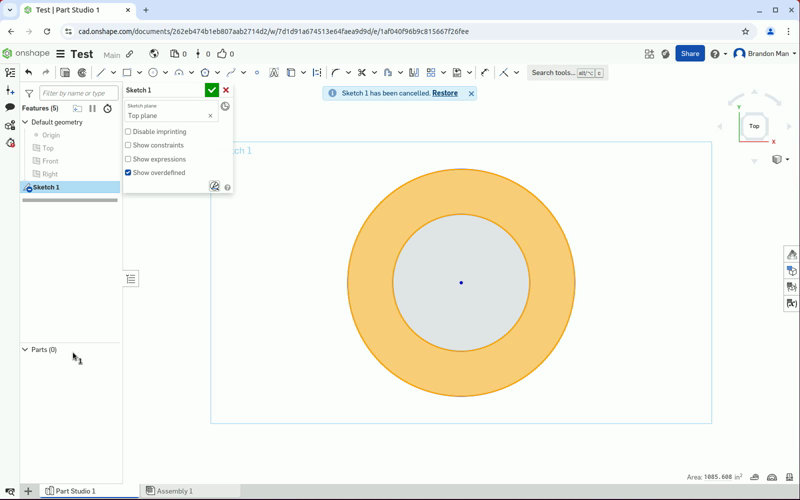
key(shift+y)
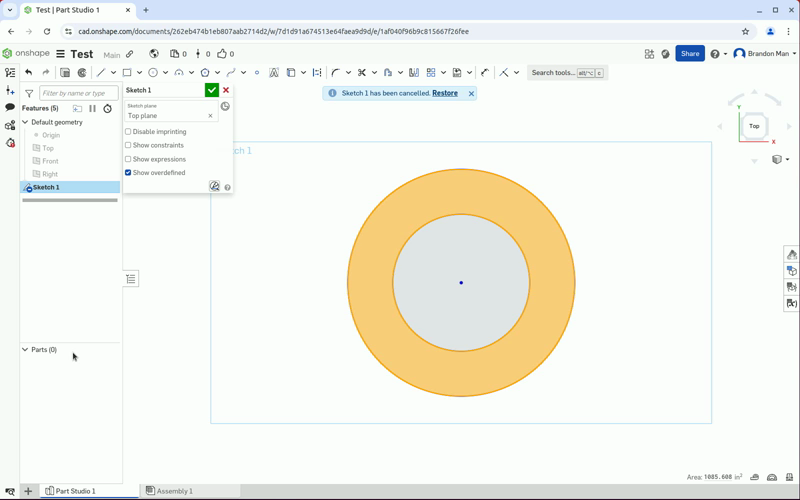
key(shift+e)
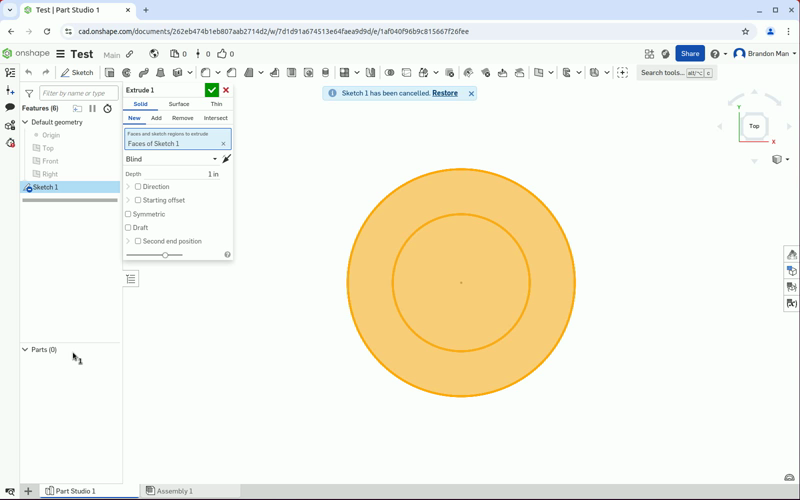
mouse_move(143, 106)
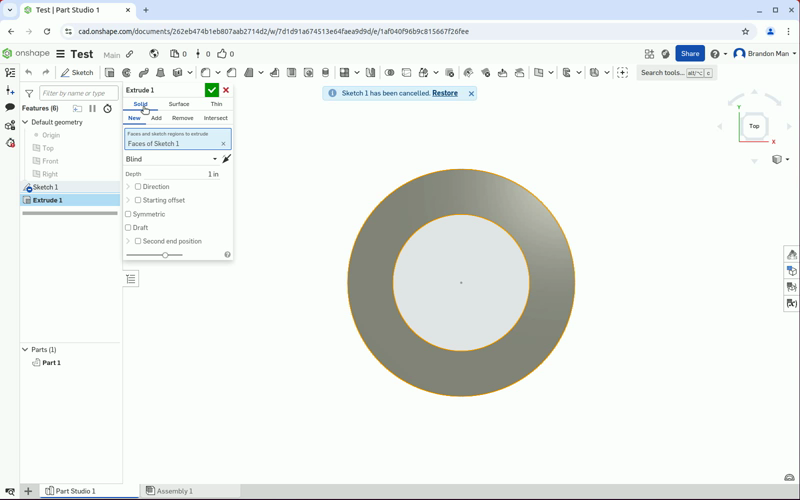
click(143, 106)
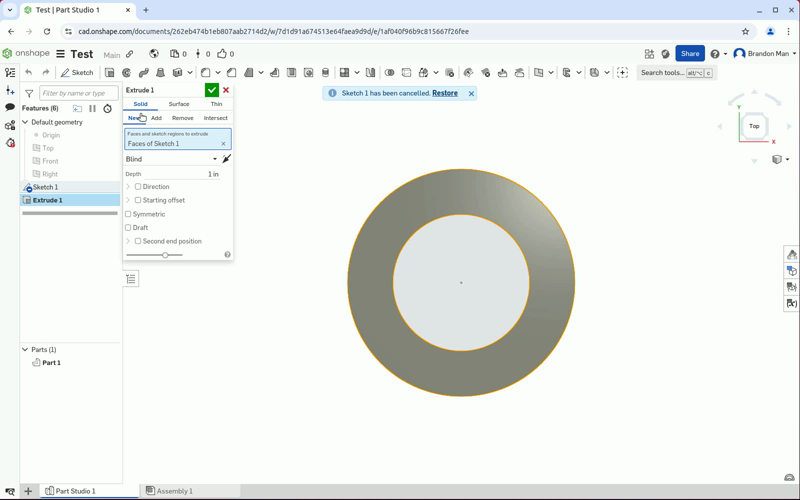
mouse_move(137, 120)
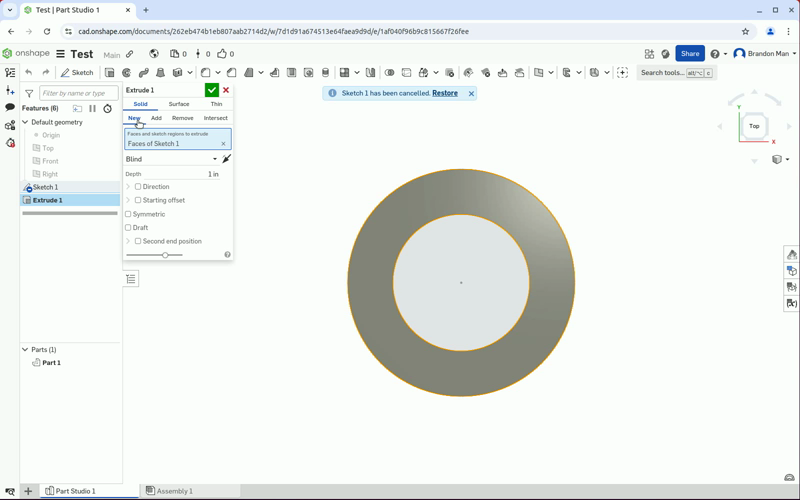
click(137, 120)
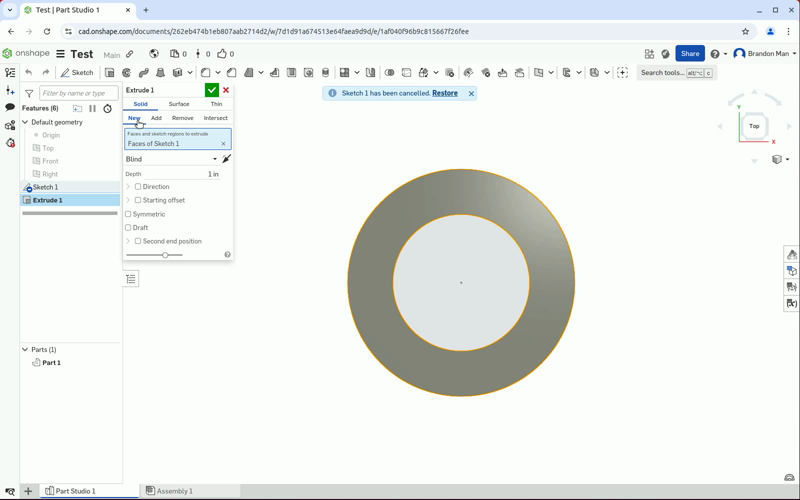
key(tab, 4)
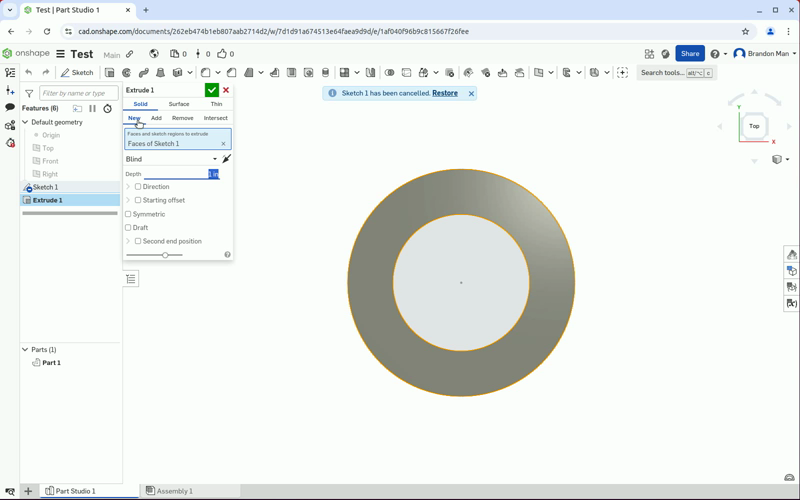
text(1.685)
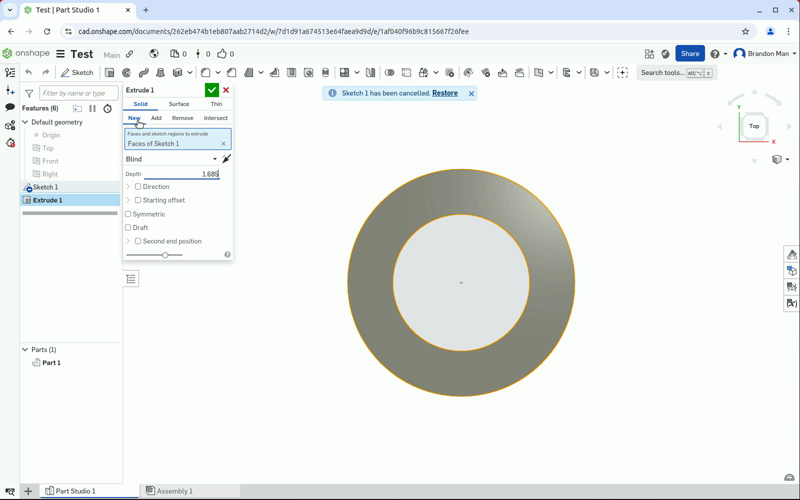
key(enter)
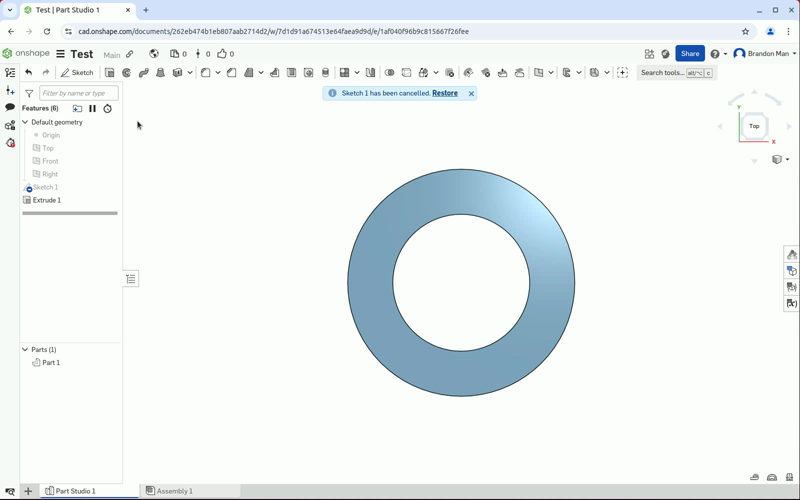
key(shift+h)
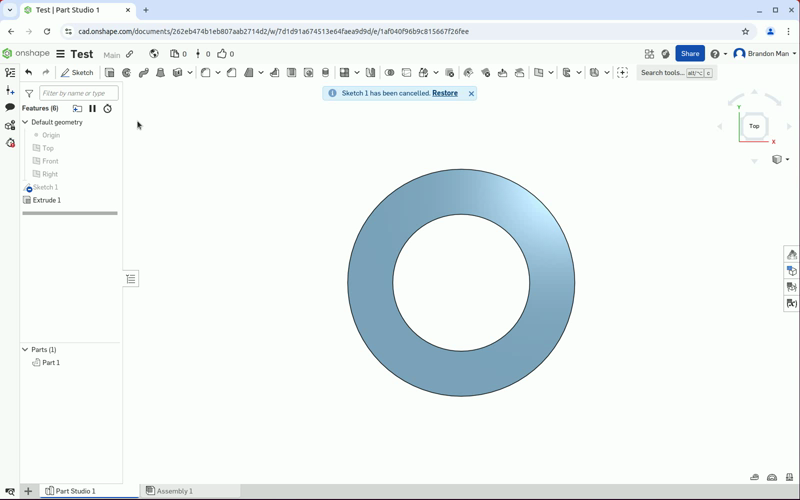
key(shift+h)
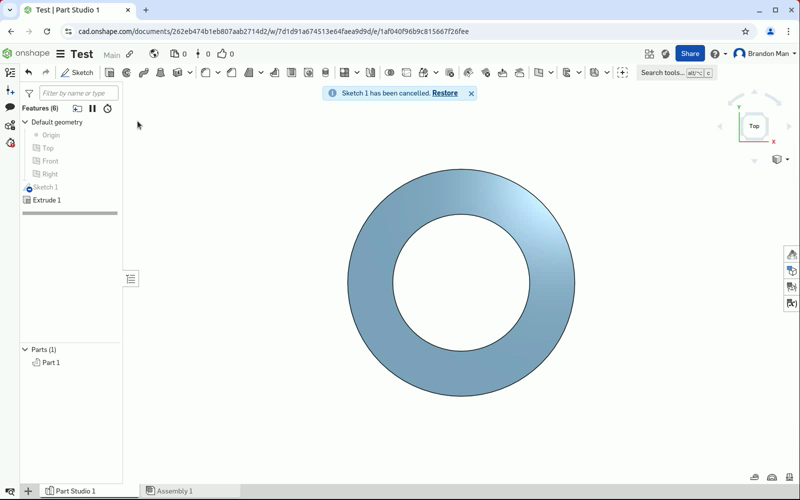
mouse_move(73, 189)
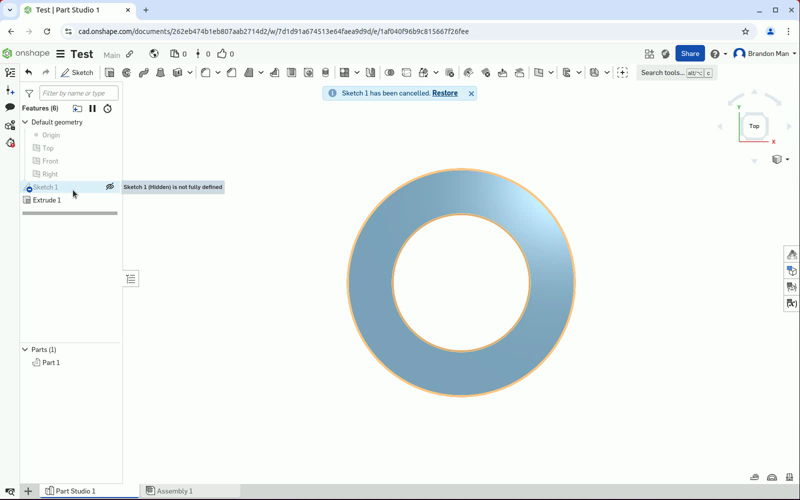
click(73, 189)
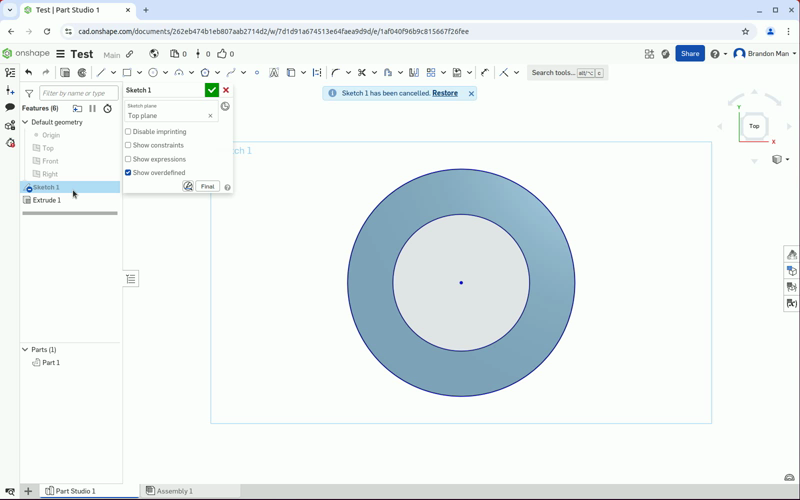
mouse_move(229, 92)
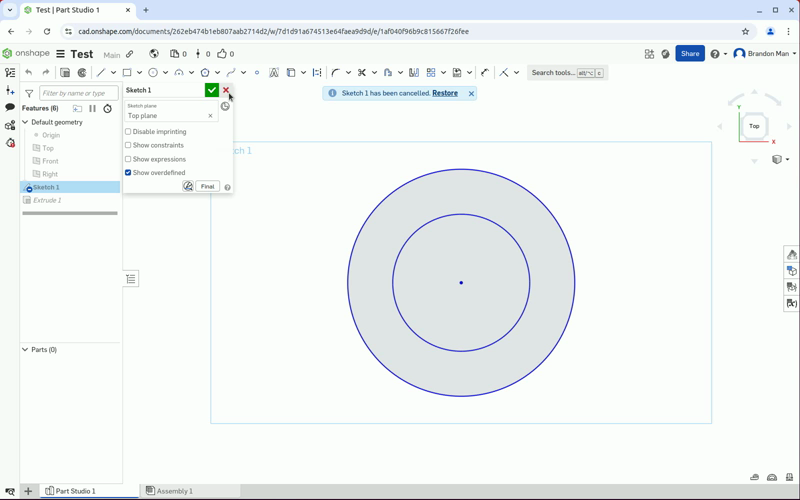
click(229, 92)
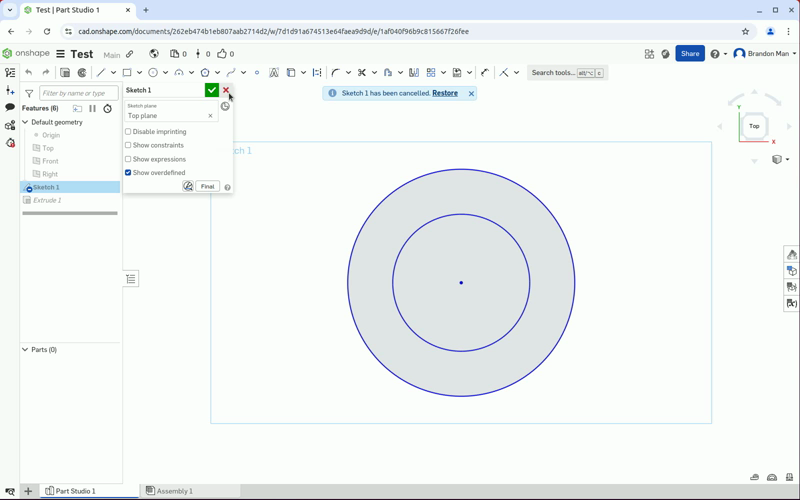
key(shift+s)
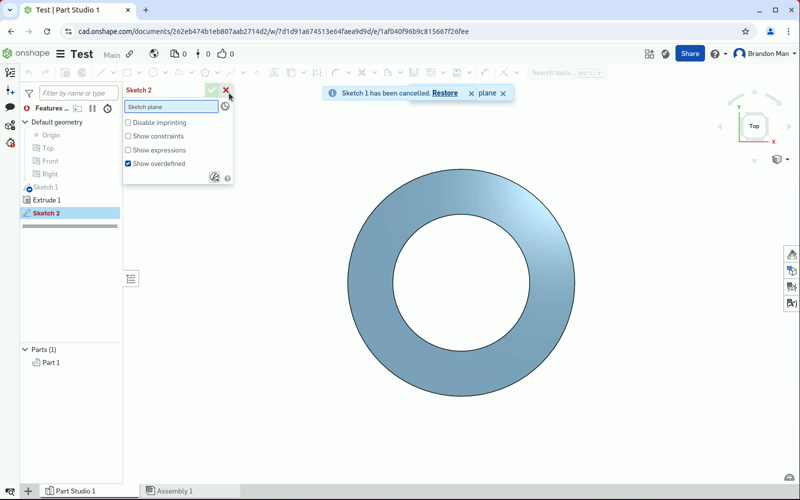
mouse_move(73, 150)
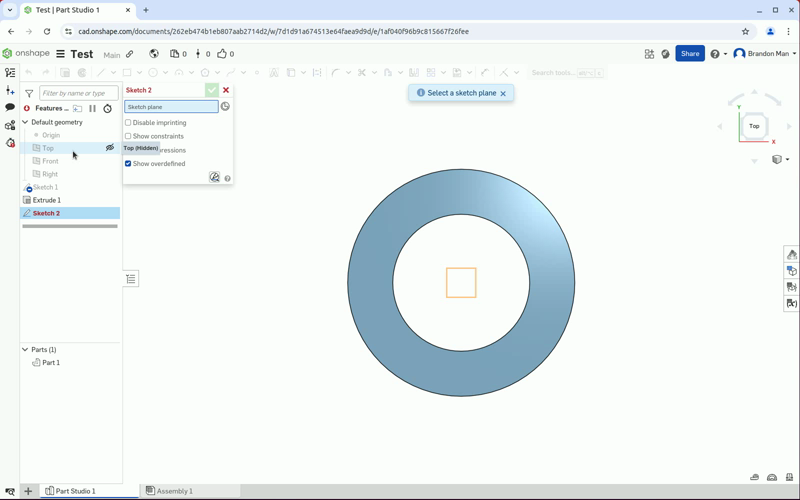
click(73, 150)
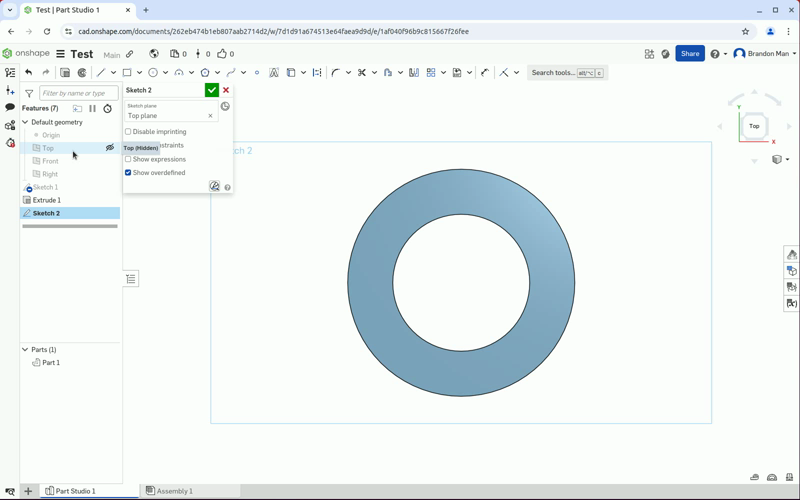
mouse_move(73, 352)
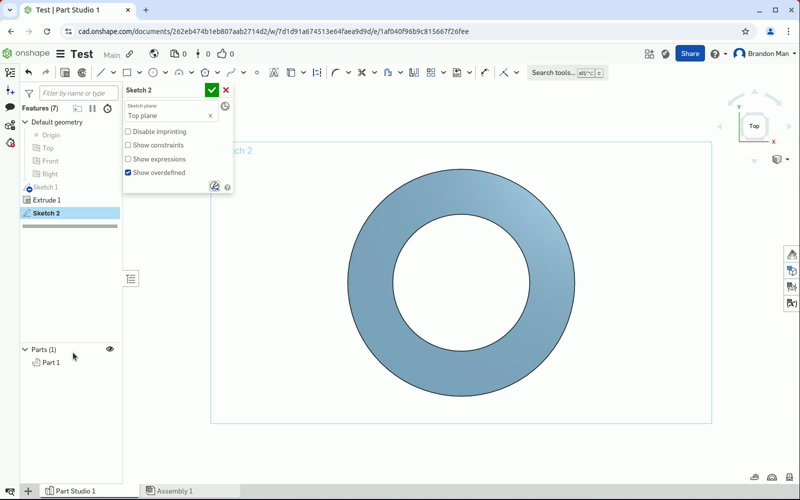
key(y)
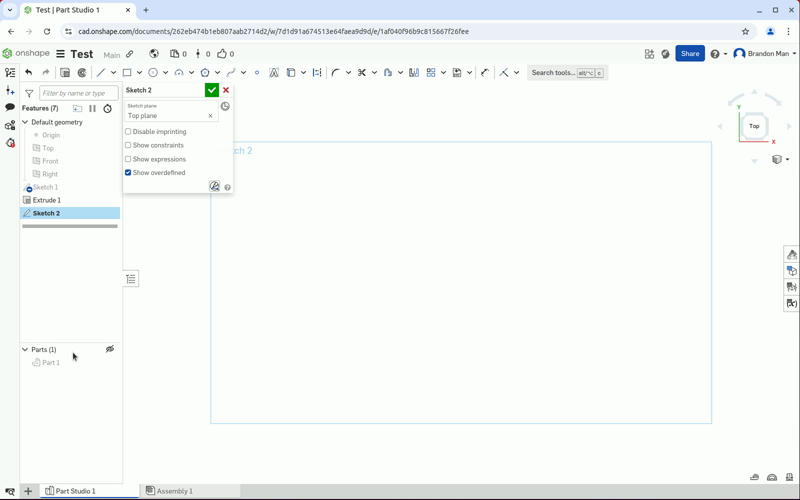
key(c)
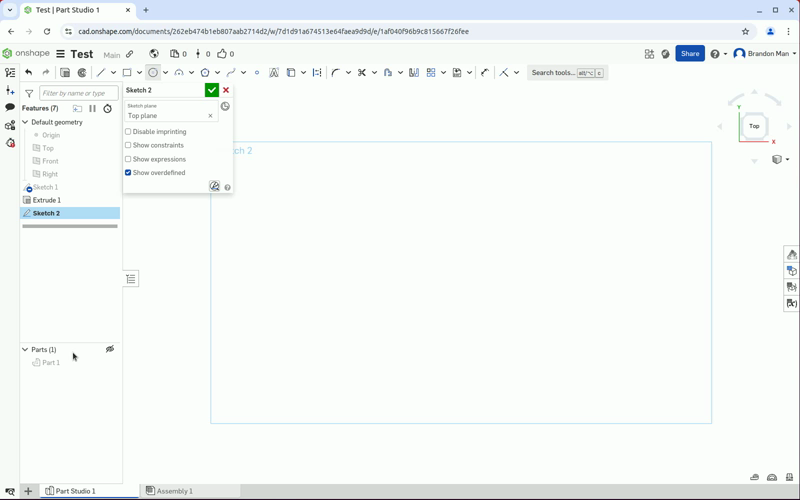
key_down(shift)
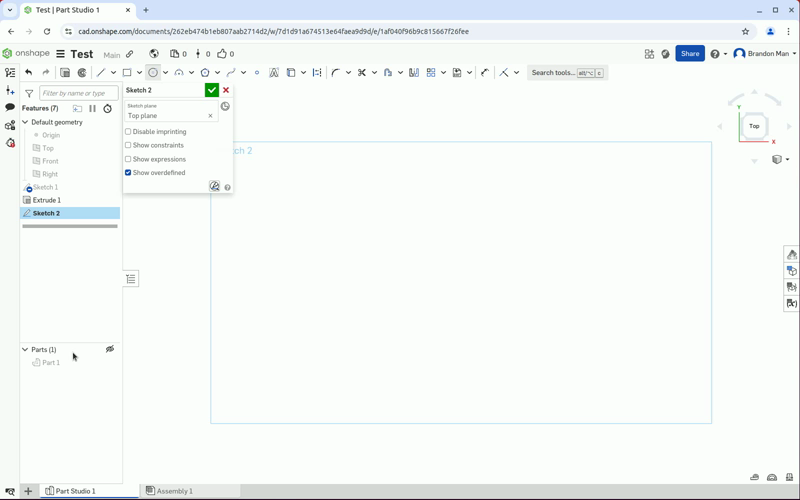
mouse_move(461, 282)
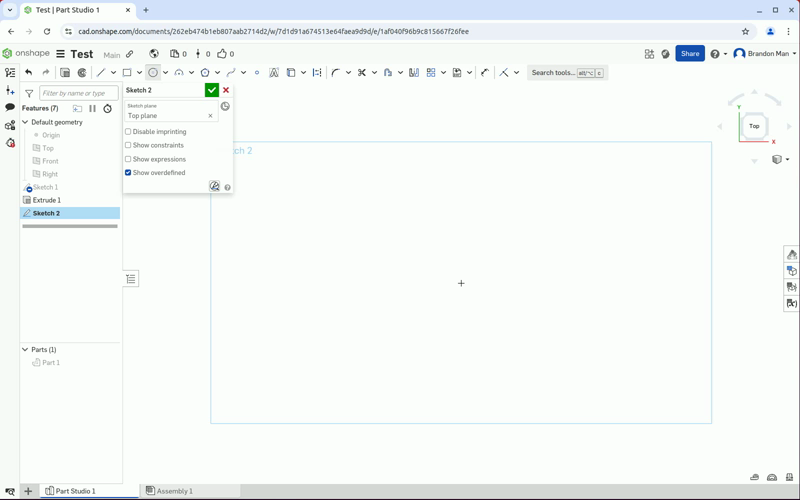
click(461, 282)
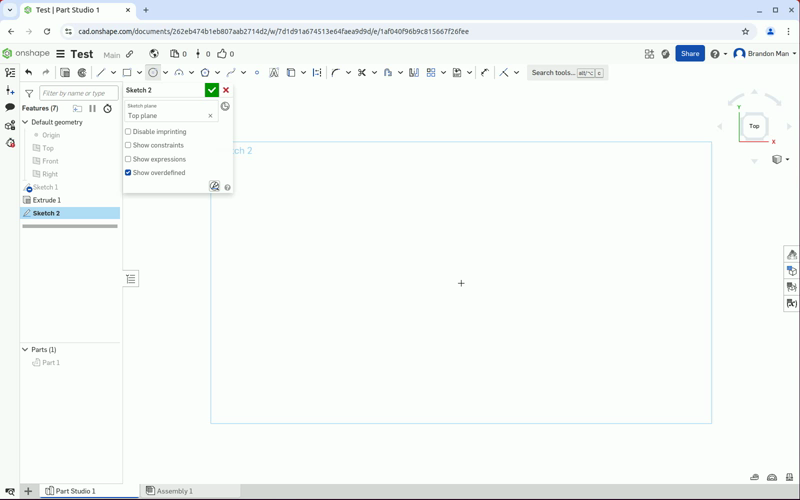
key_up(shift)
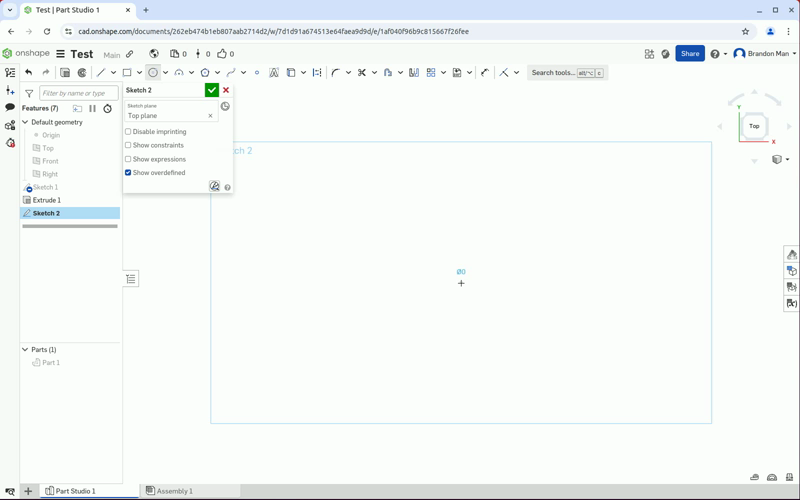
mouse_move(522, 282)
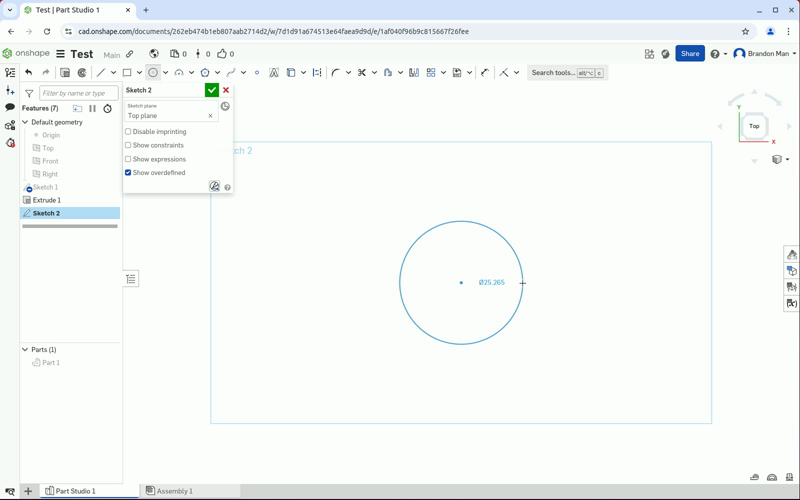
click(522, 282)
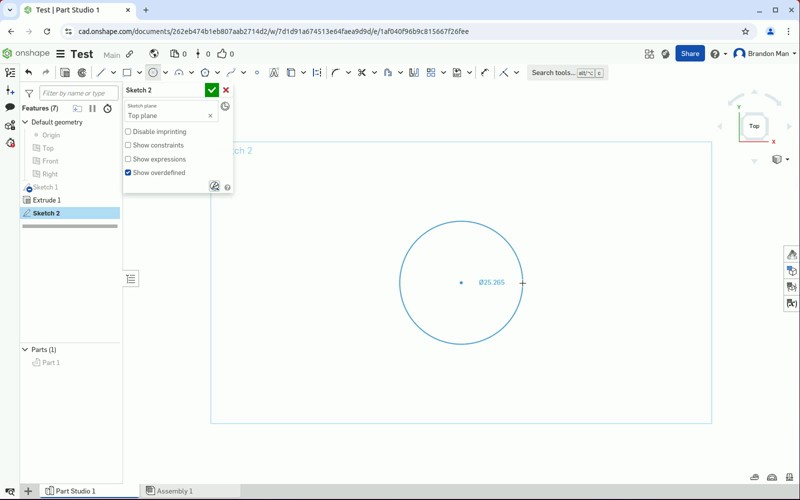
key(esc)
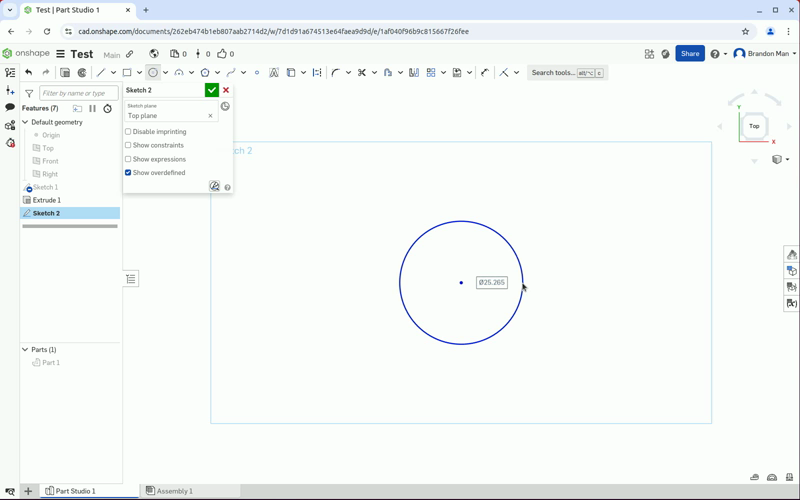
key(c)
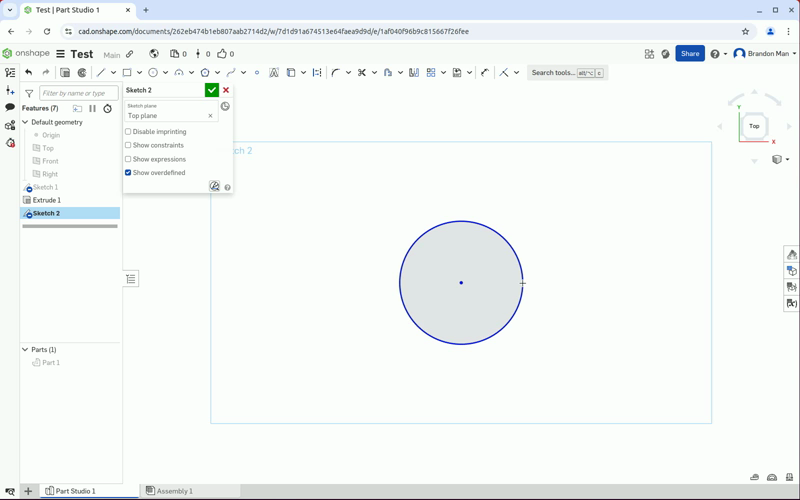
key_down(shift)
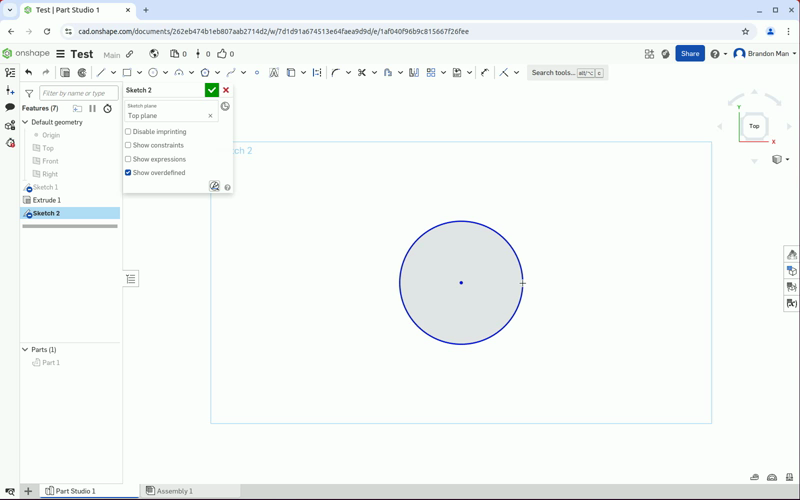
mouse_move(461, 282)
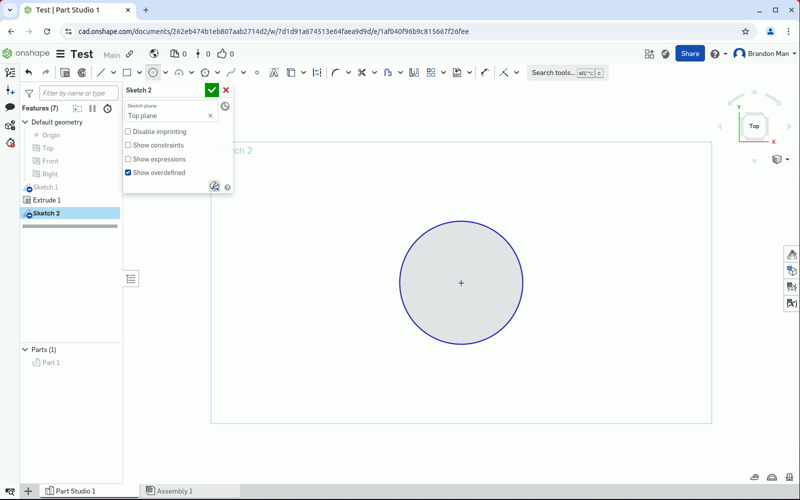
click(461, 282)
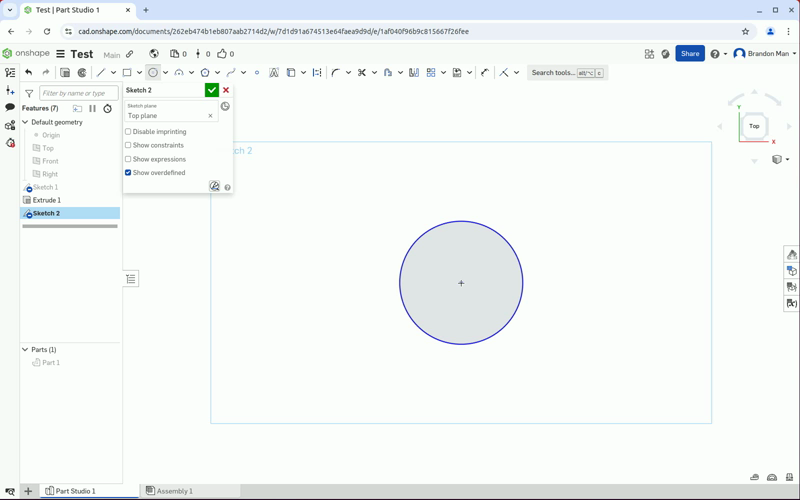
key_up(shift)
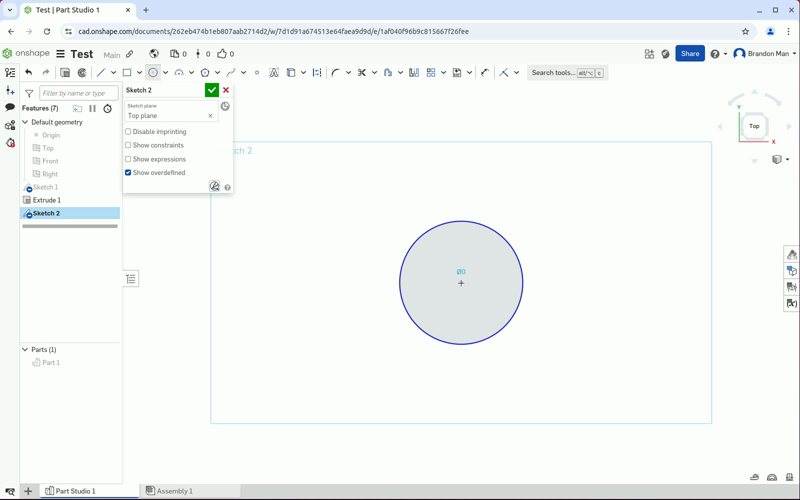
mouse_move(467, 282)
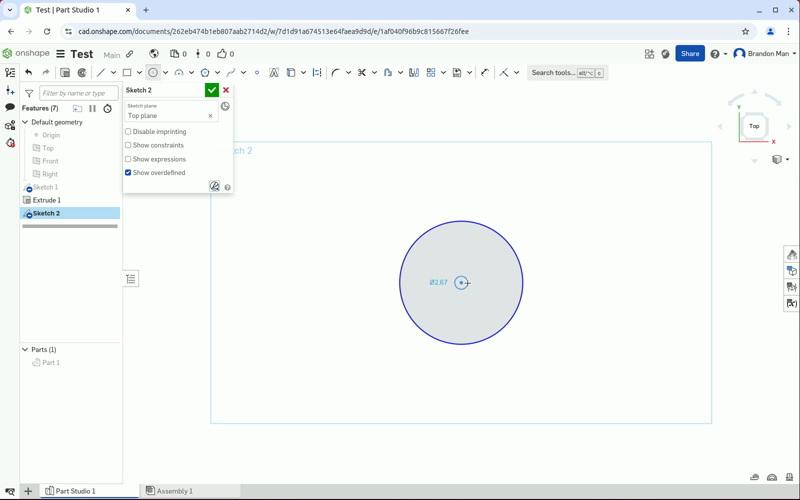
click(467, 282)
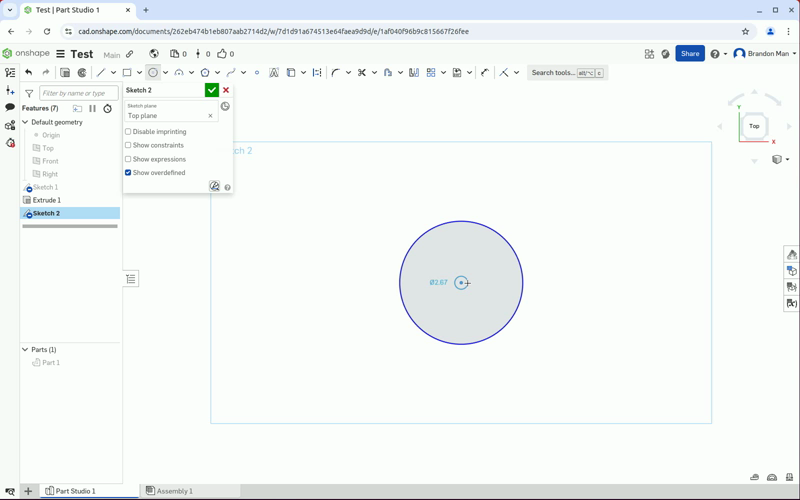
key(esc)
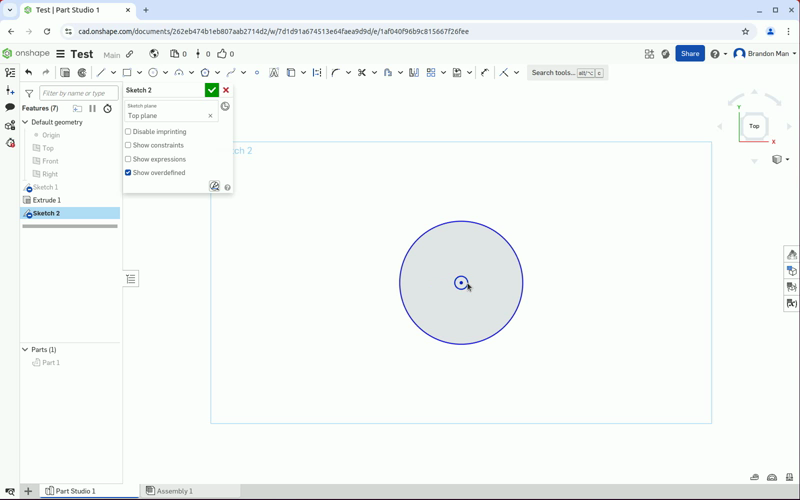
mouse_move(453, 240)
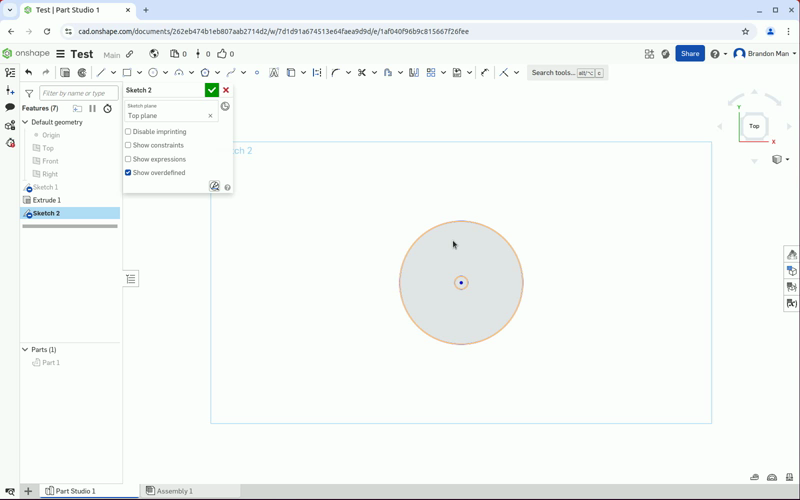
click(453, 240)
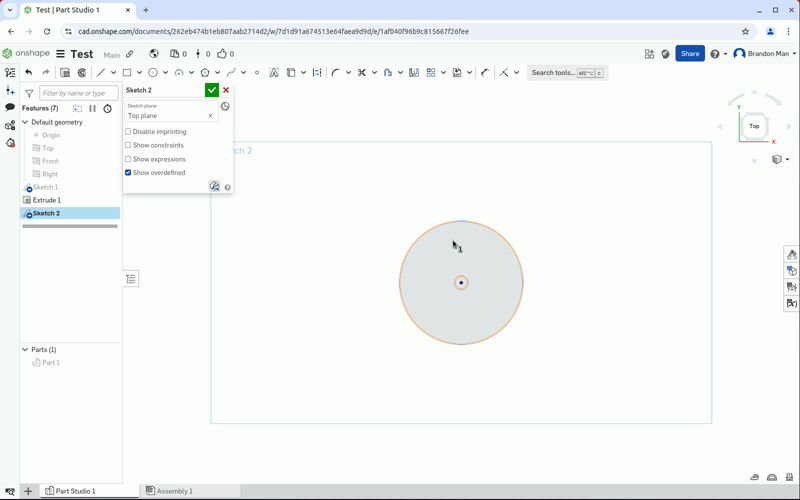
mouse_move(73, 352)
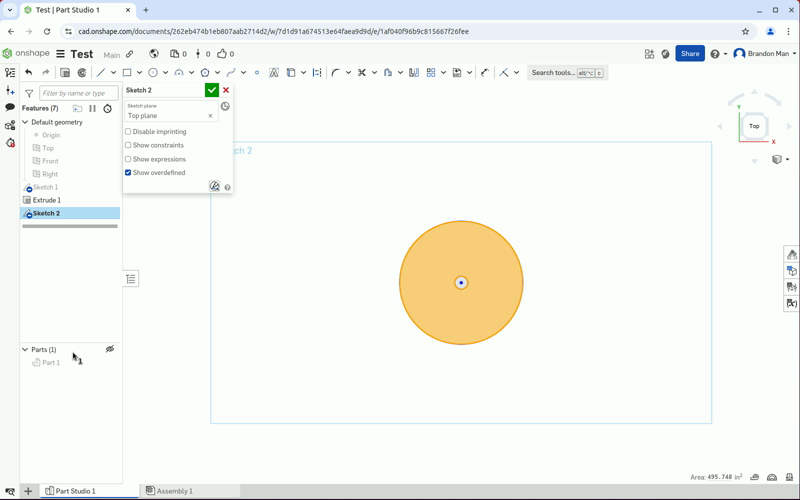
key(shift+y)
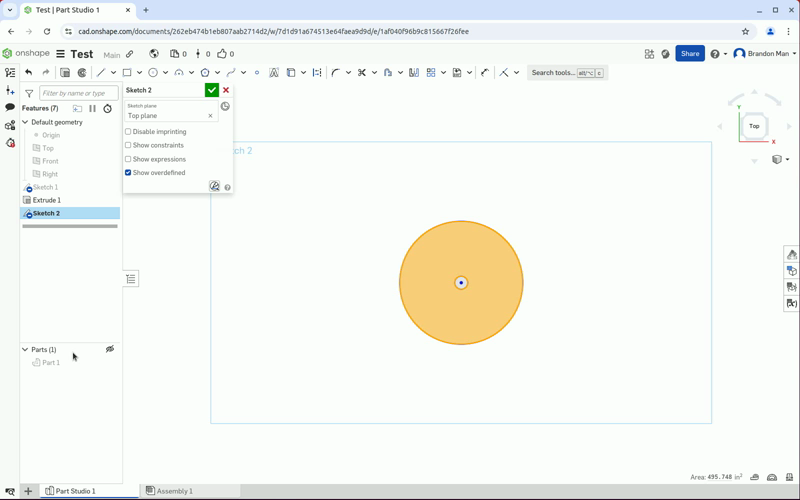
key(shift+e)
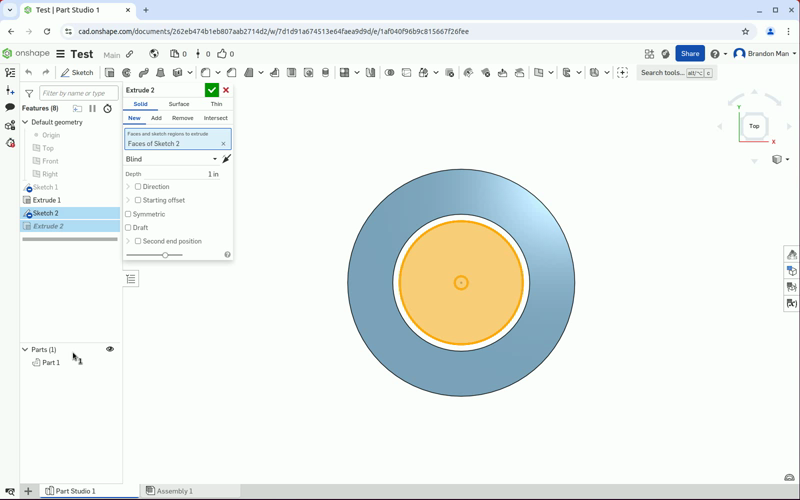
mouse_move(143, 106)
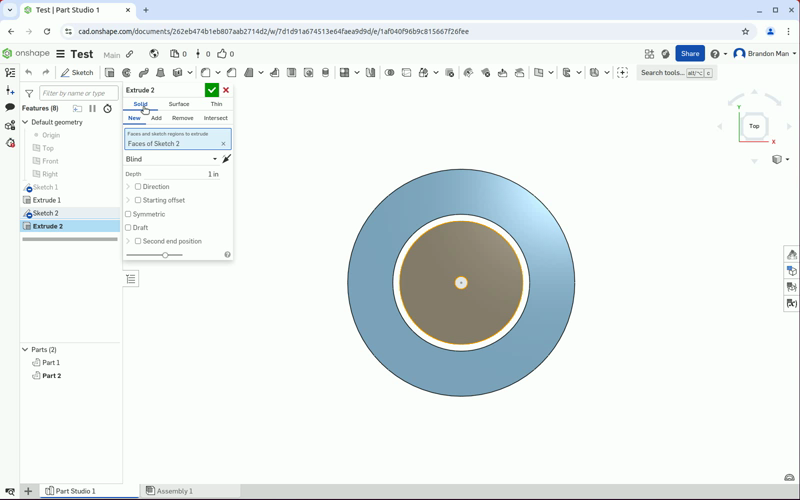
click(143, 106)
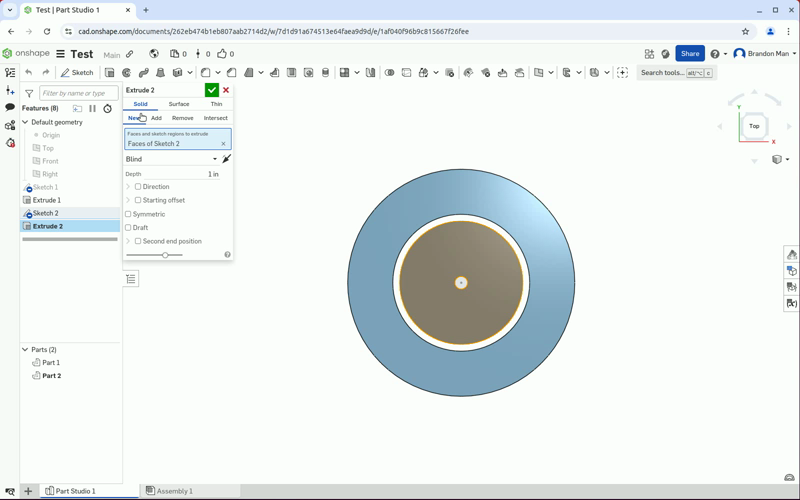
mouse_move(137, 120)
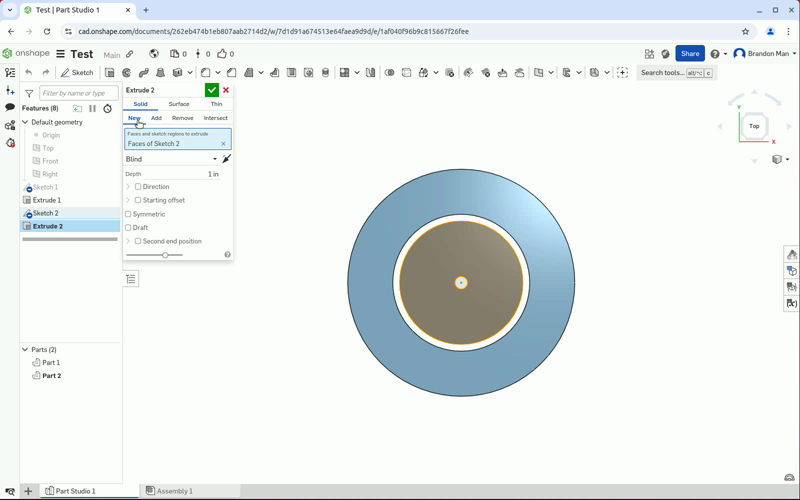
click(137, 120)
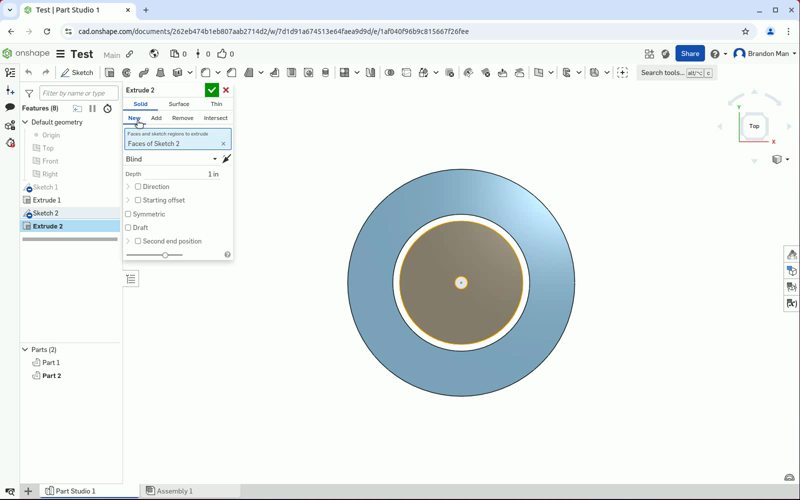
key(tab, 4)
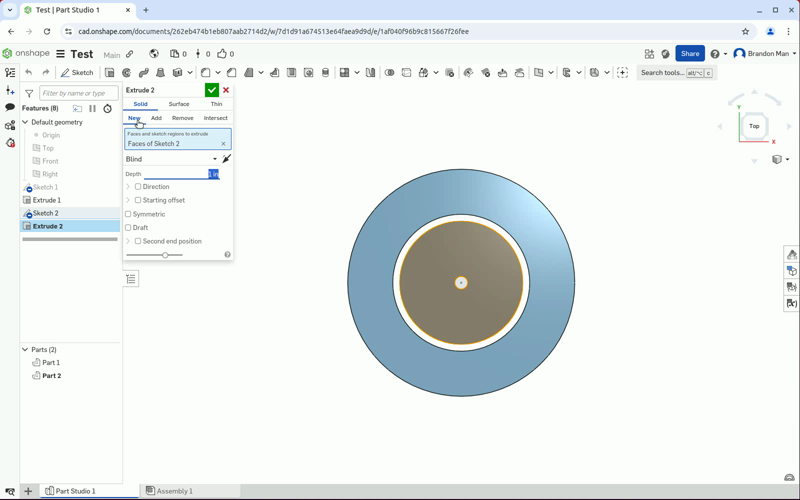
text(1.685)
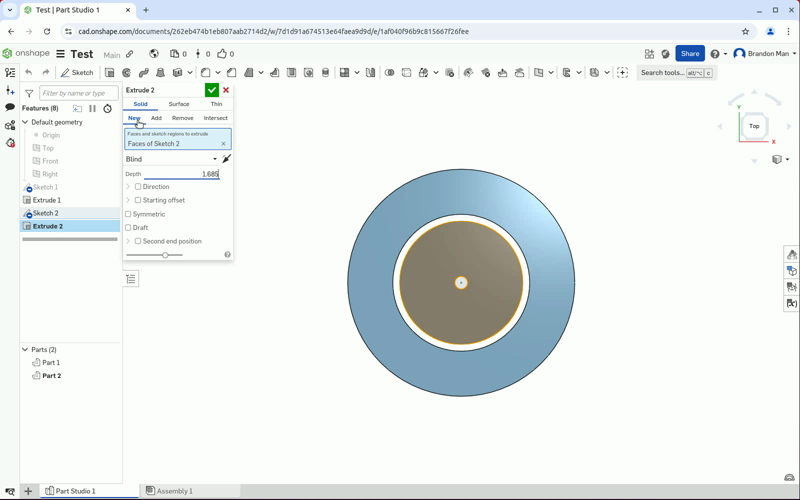
key(enter)
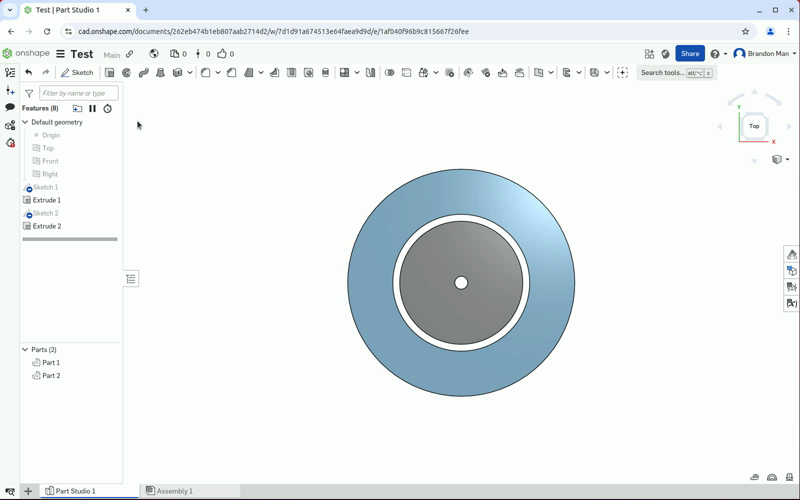
key(shift+h)
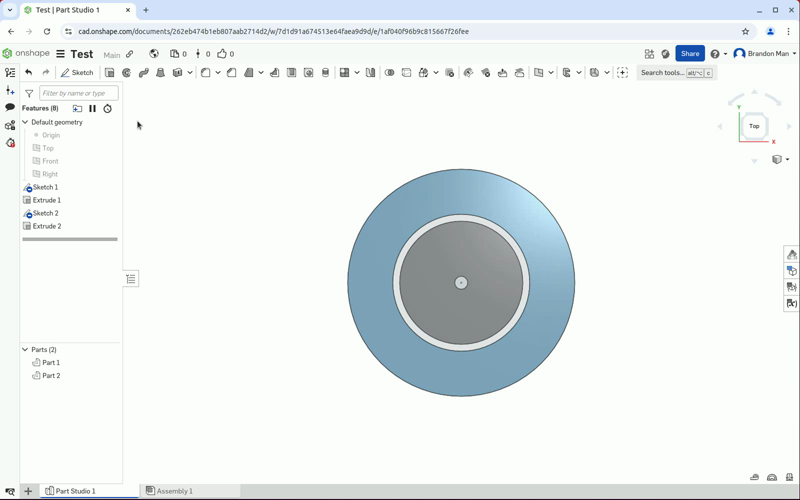
key(shift+h)
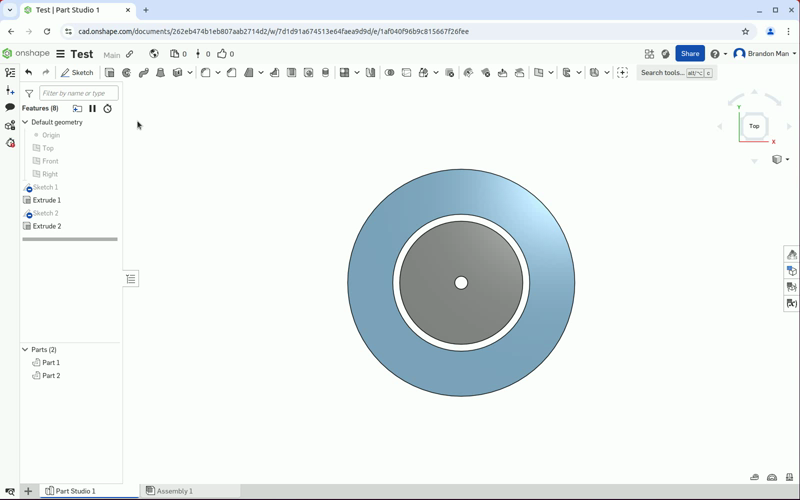
mouse_move(73, 189)
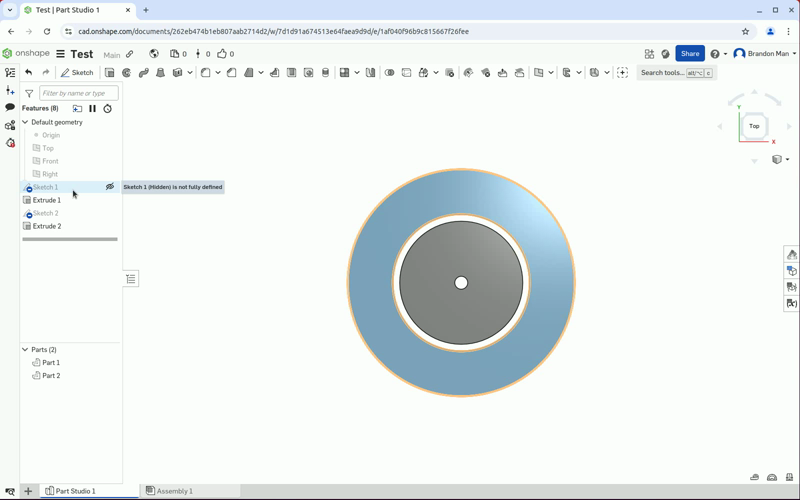
click(73, 189)
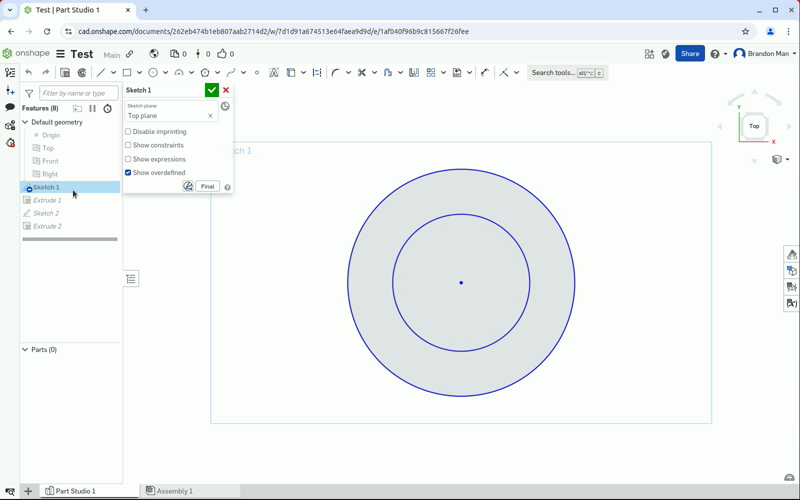
mouse_move(229, 92)
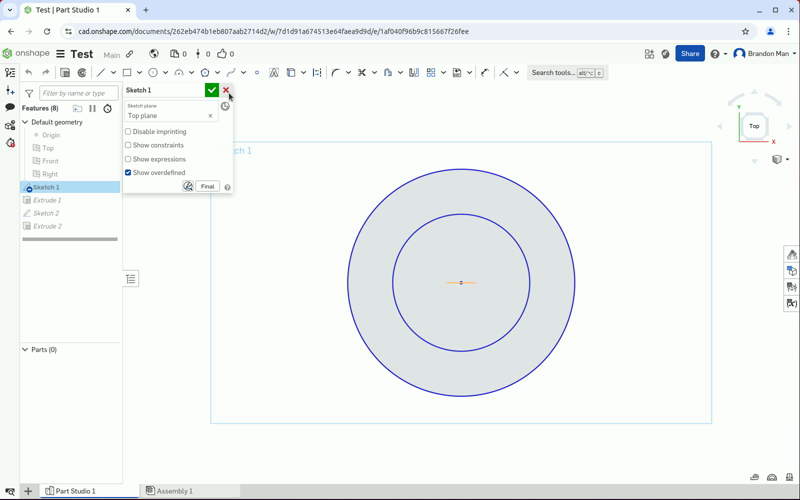
click(229, 92)
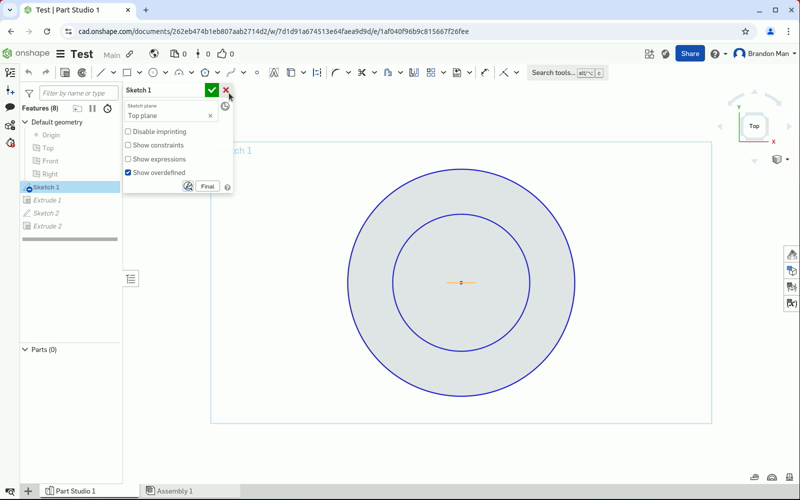
key(shift+s)
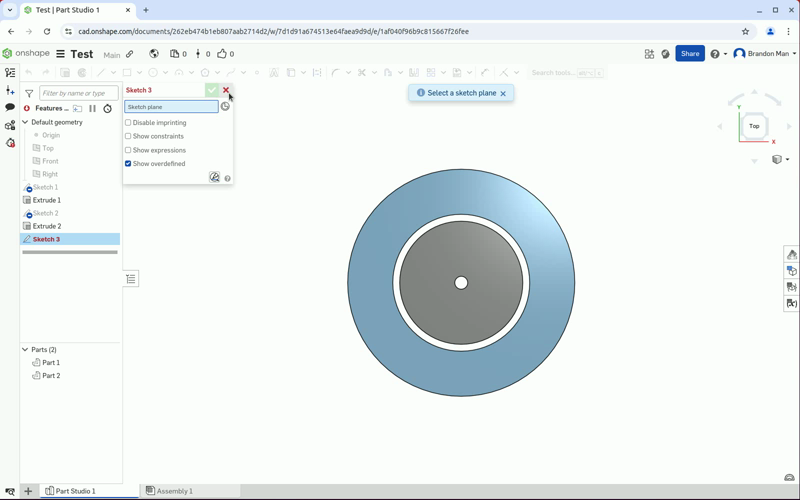
mouse_move(73, 150)
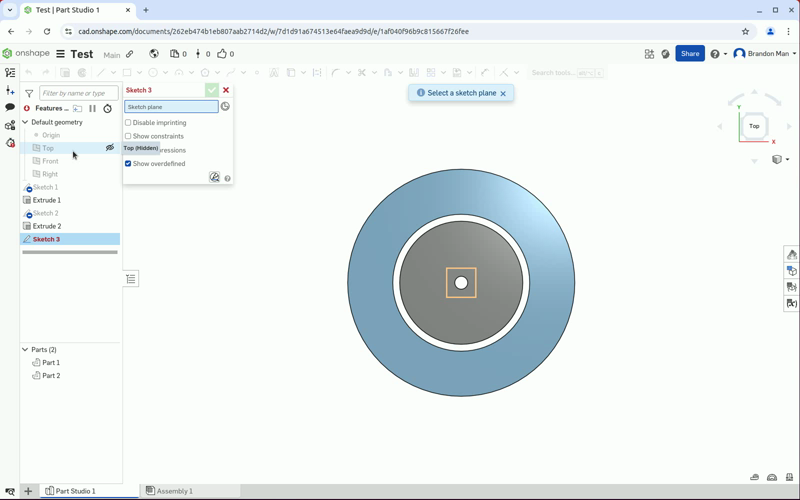
click(73, 150)
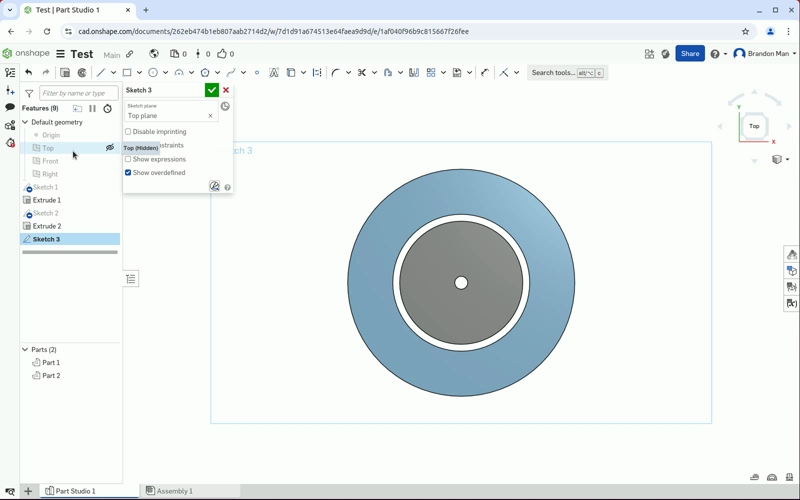
mouse_move(73, 352)
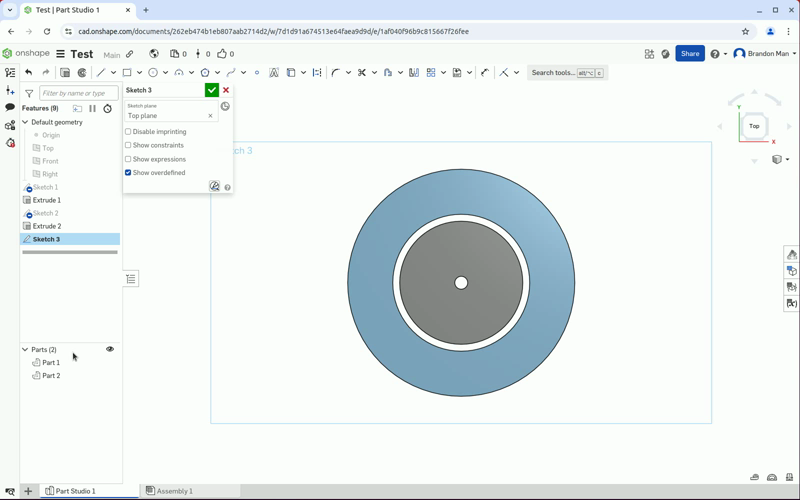
key(y)
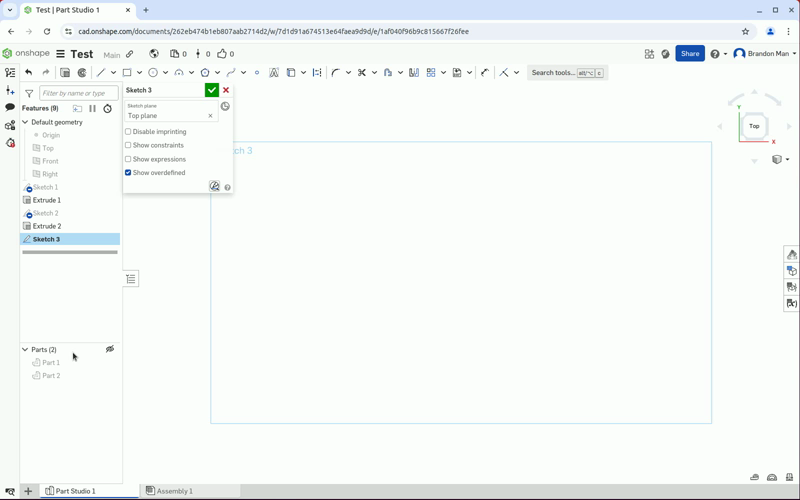
key(c)
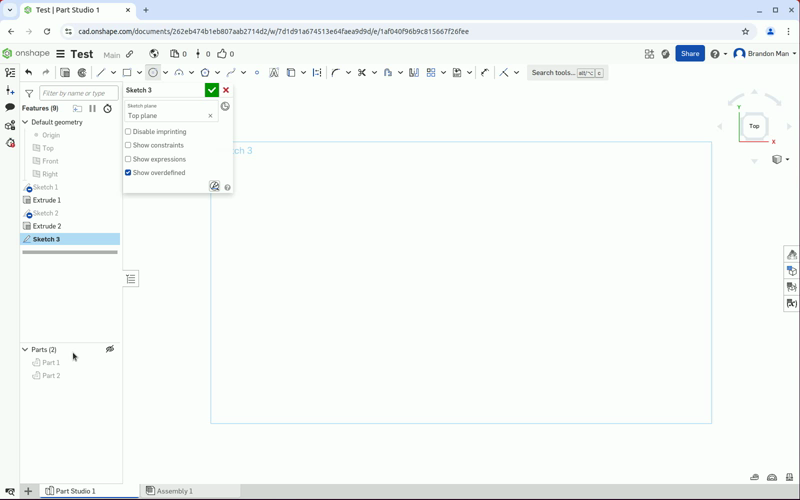
key_down(shift)
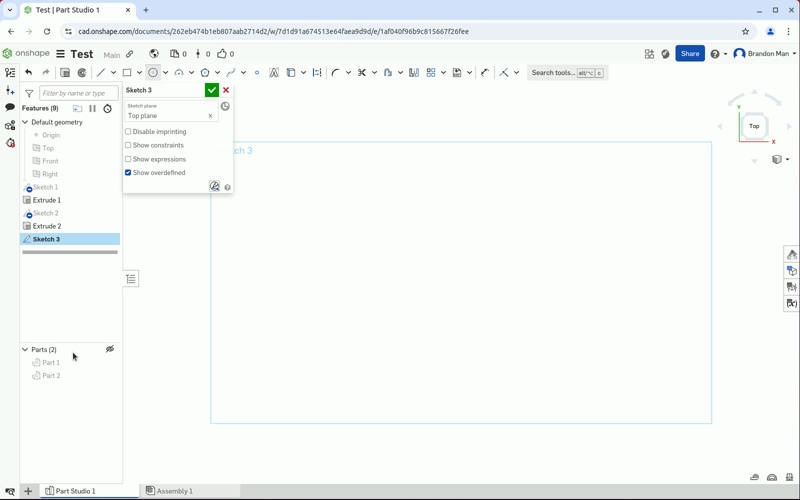
mouse_move(461, 282)
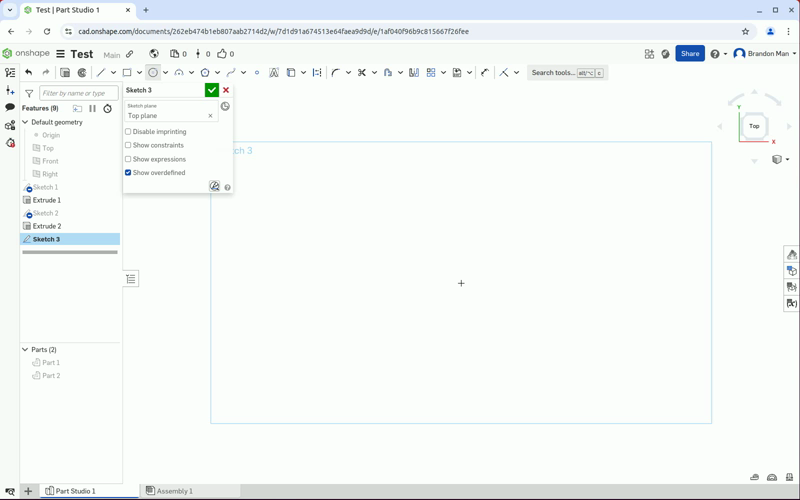
click(461, 282)
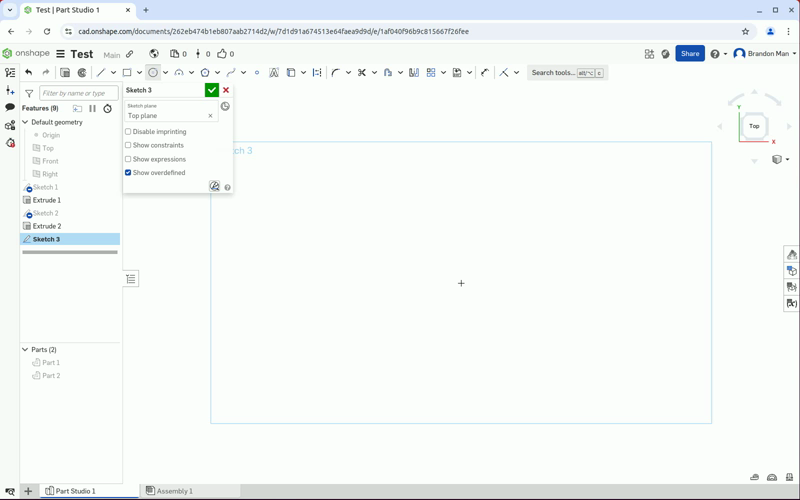
key_up(shift)
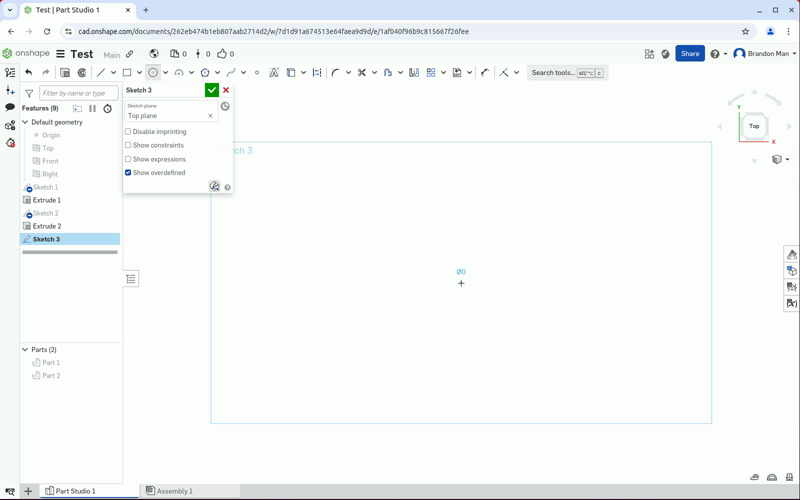
mouse_move(531, 282)
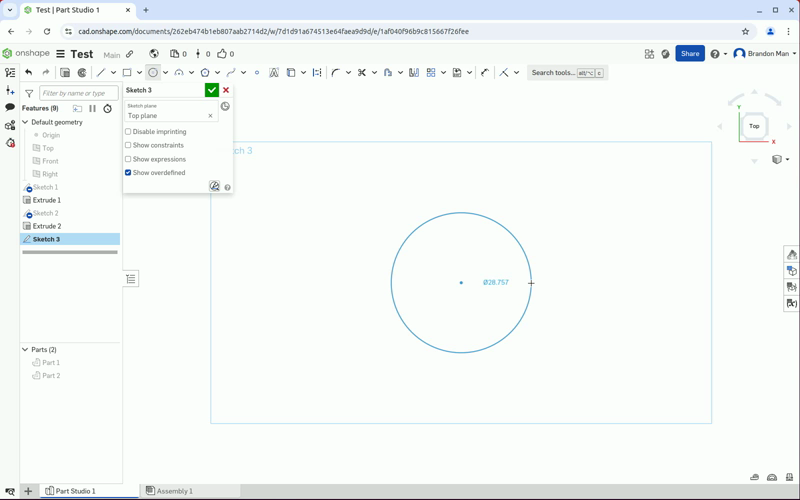
click(531, 282)
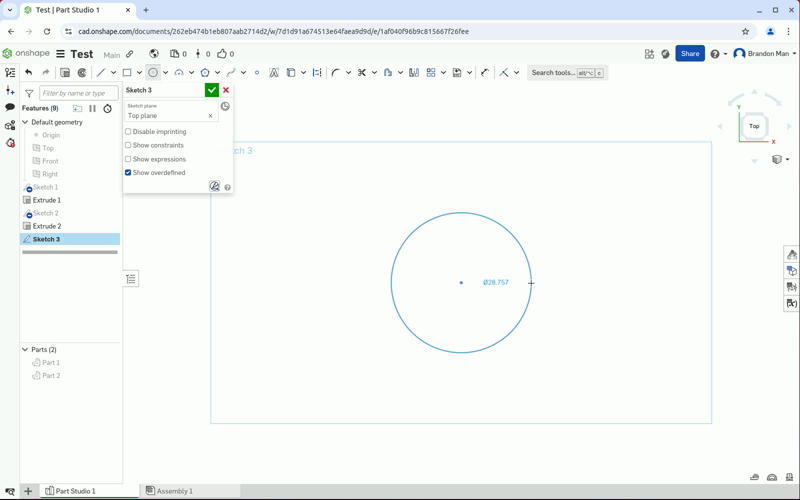
key(esc)
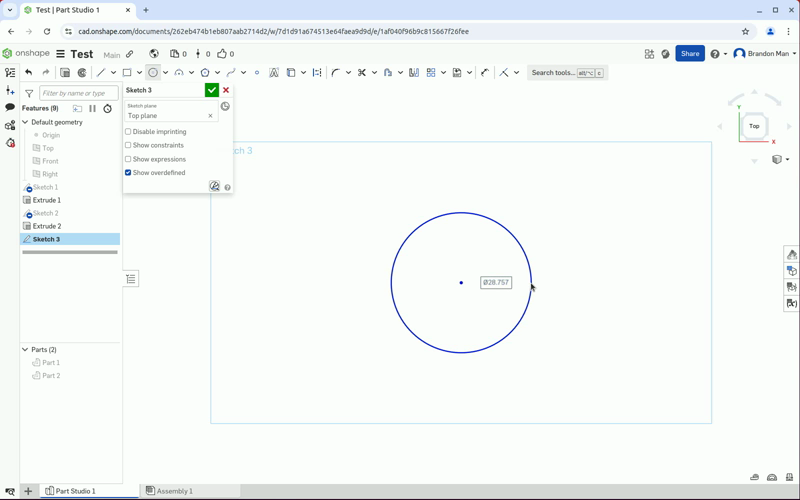
key(c)
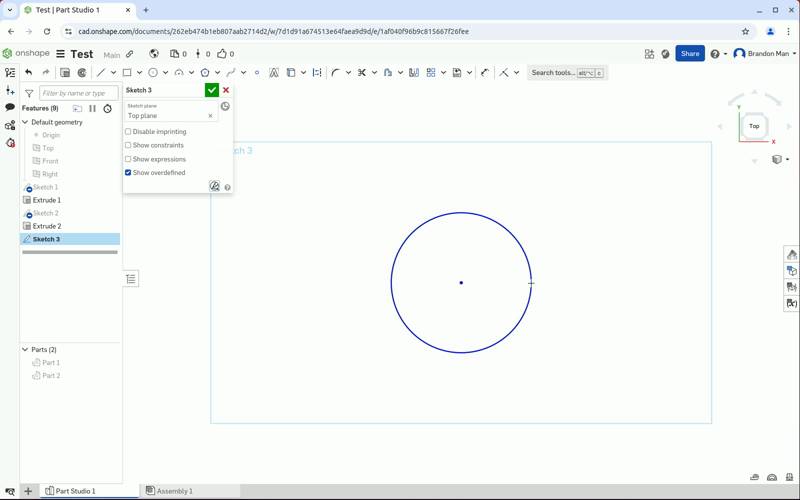
key_down(shift)
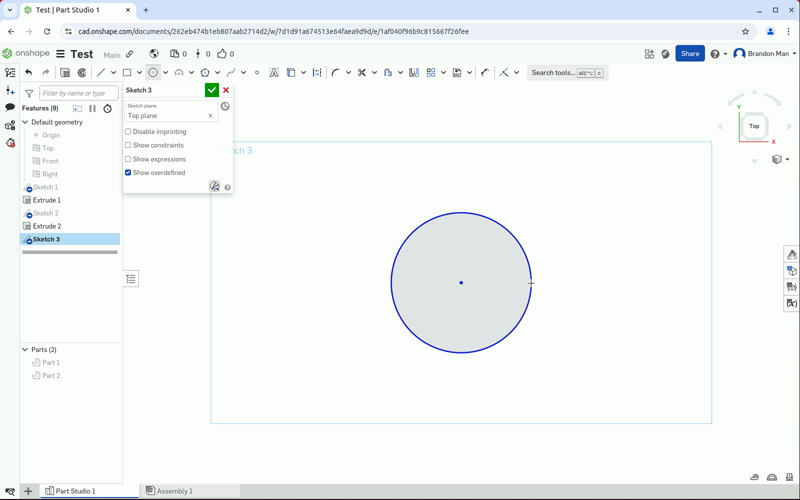
mouse_move(461, 282)
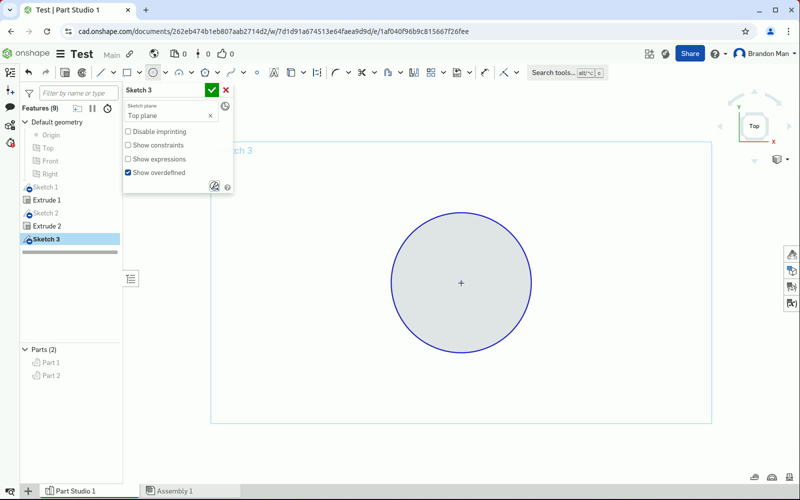
click(461, 282)
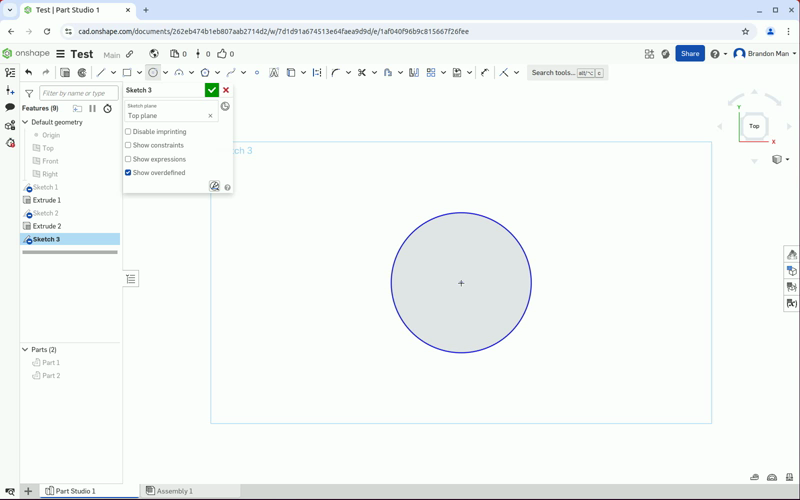
key_up(shift)
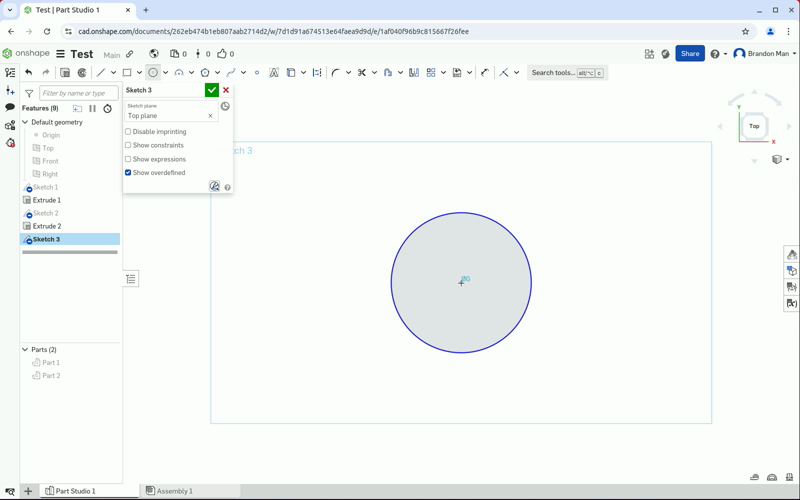
mouse_move(523, 282)
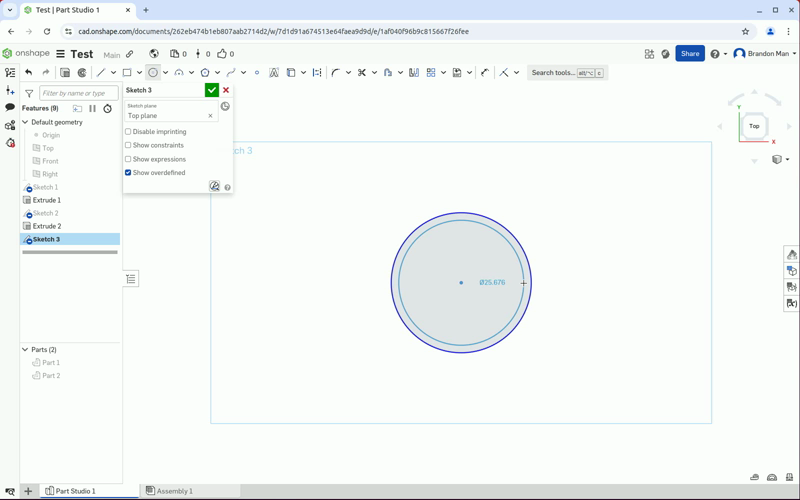
click(523, 282)
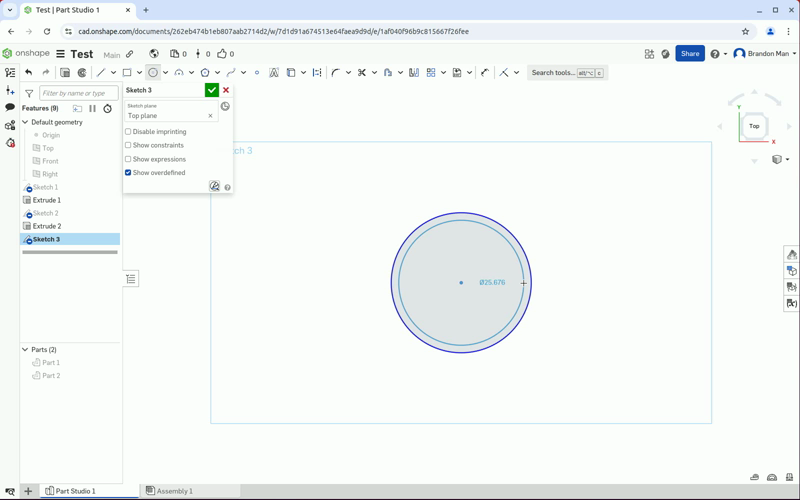
key(esc)
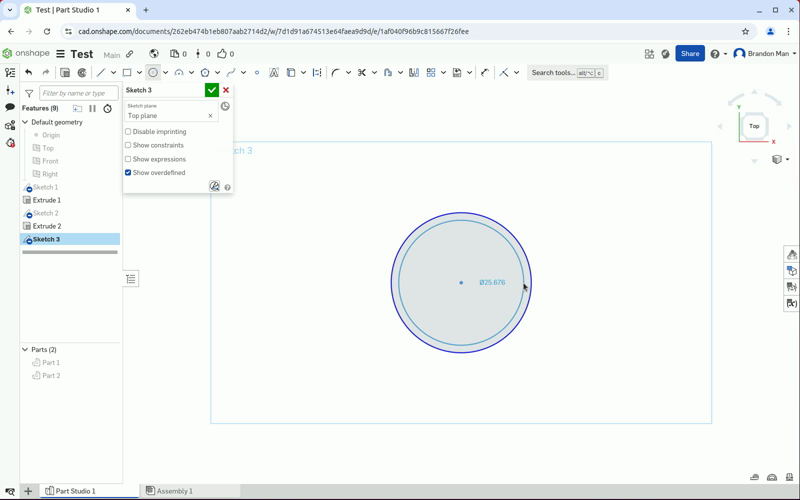
mouse_move(420, 229)
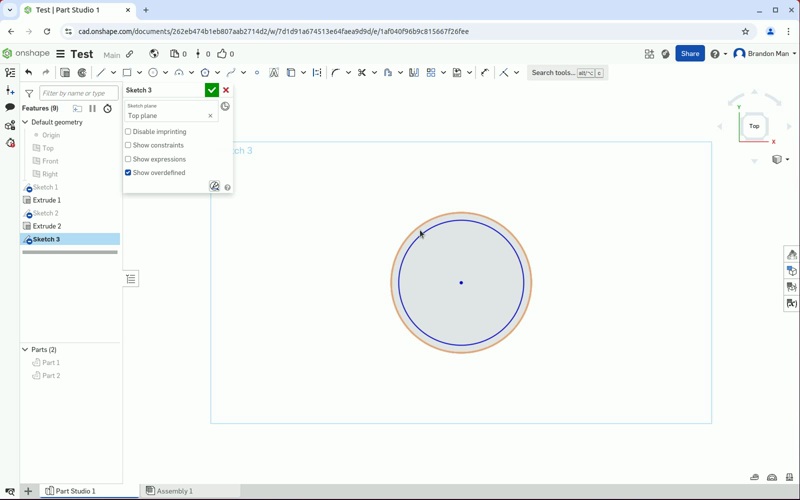
click(420, 229)
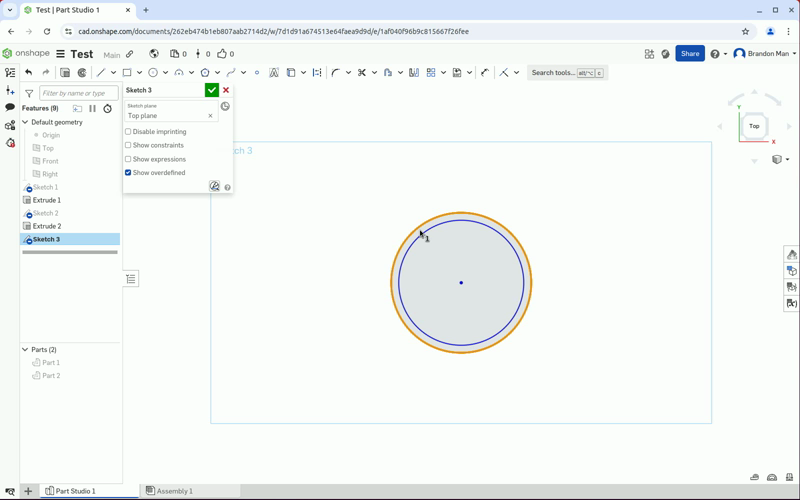
mouse_move(73, 352)
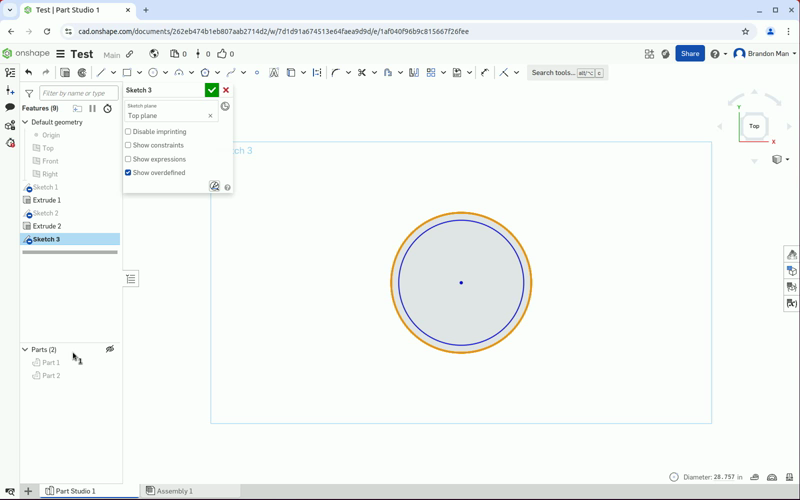
key(shift+y)
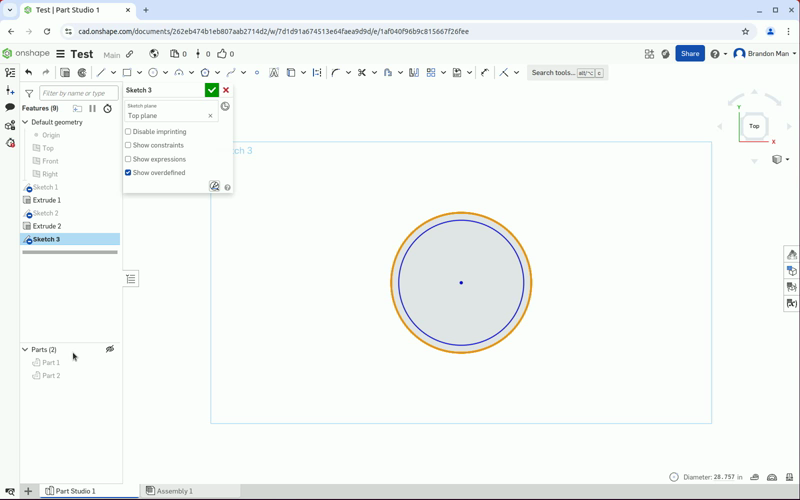
key(shift+e)
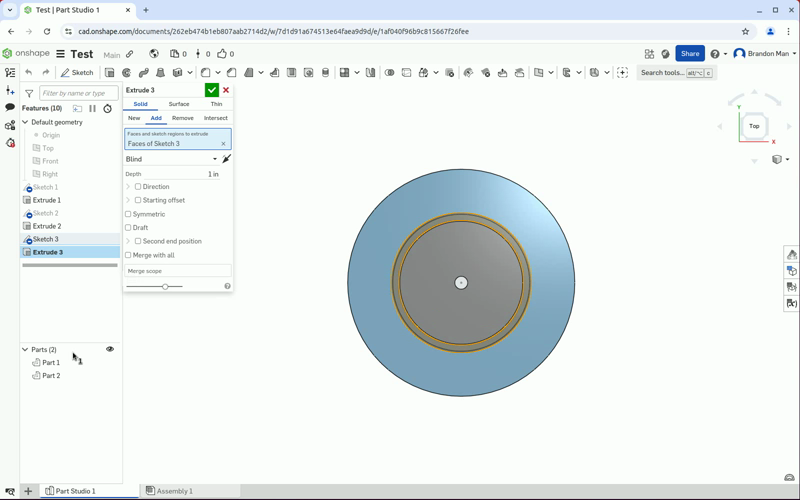
mouse_move(143, 106)
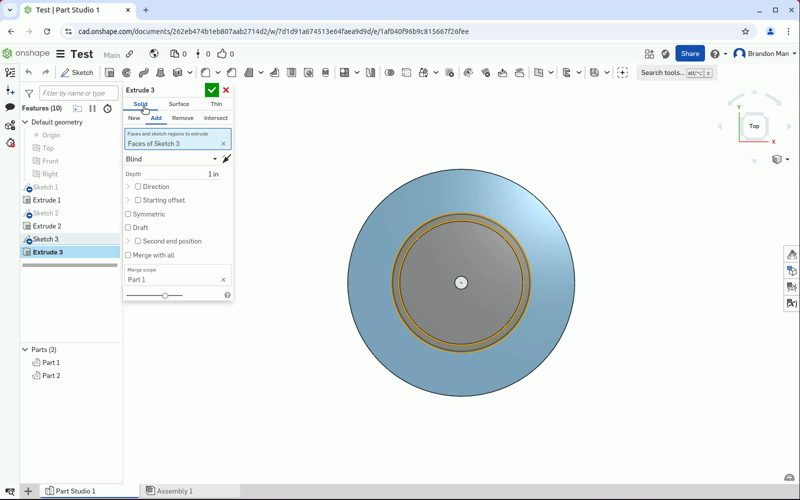
click(143, 106)
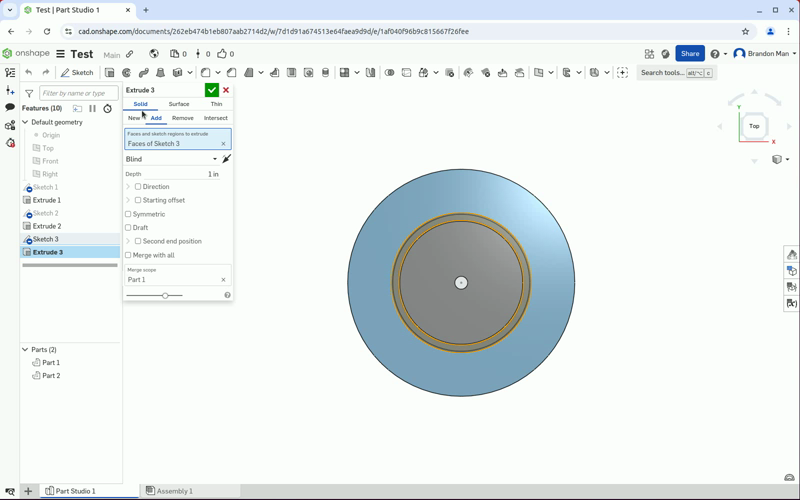
mouse_move(137, 120)
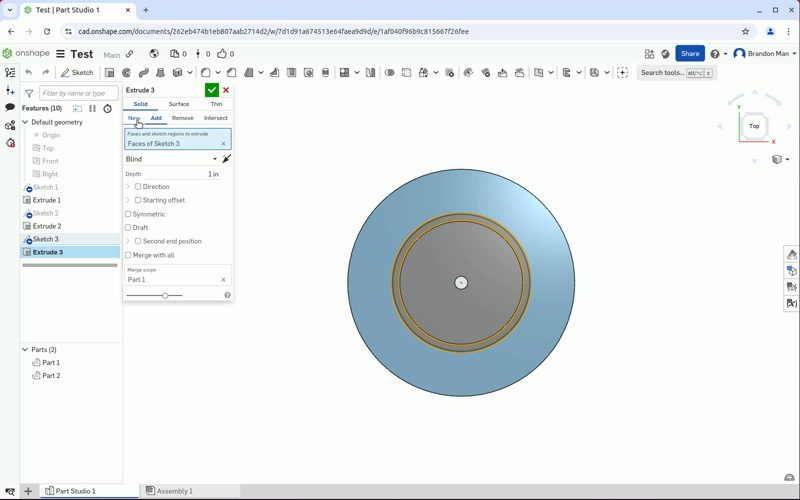
click(137, 120)
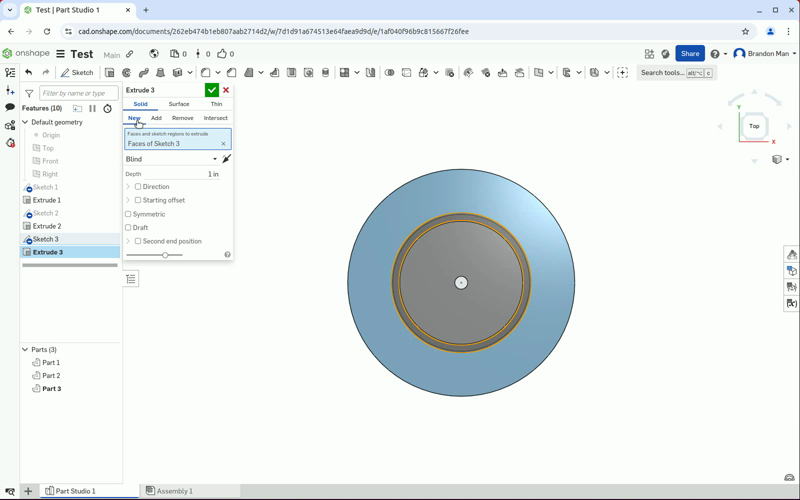
key(tab, 4)
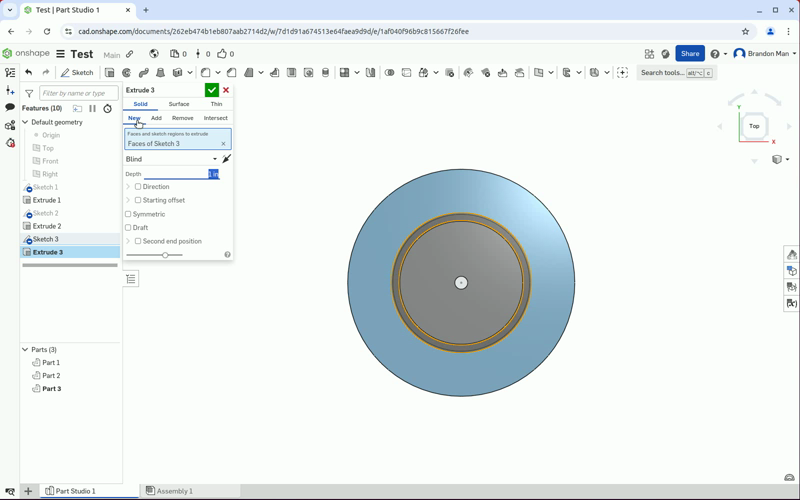
text(1.685)
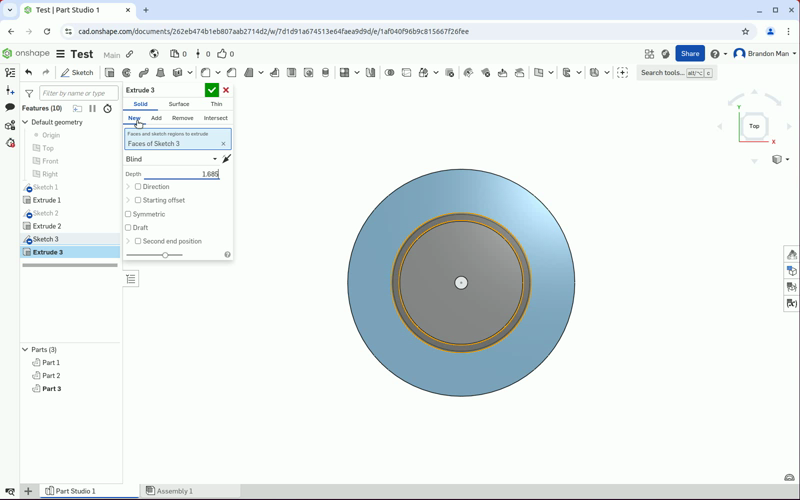
key(enter)
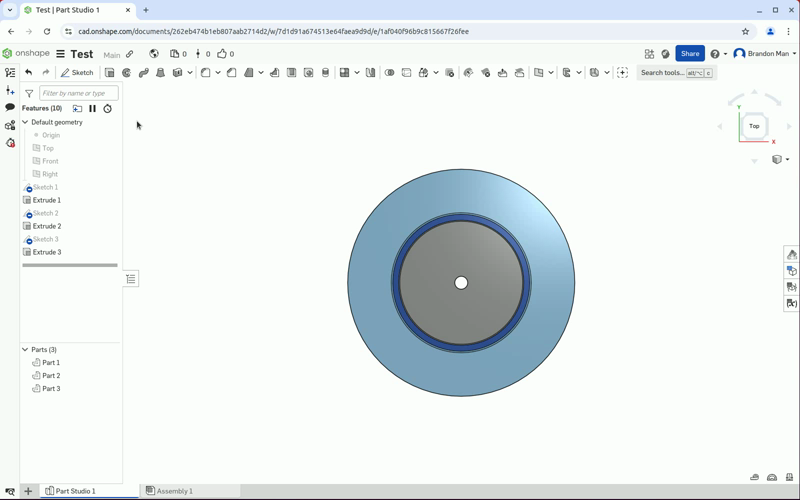
key(shift+h)
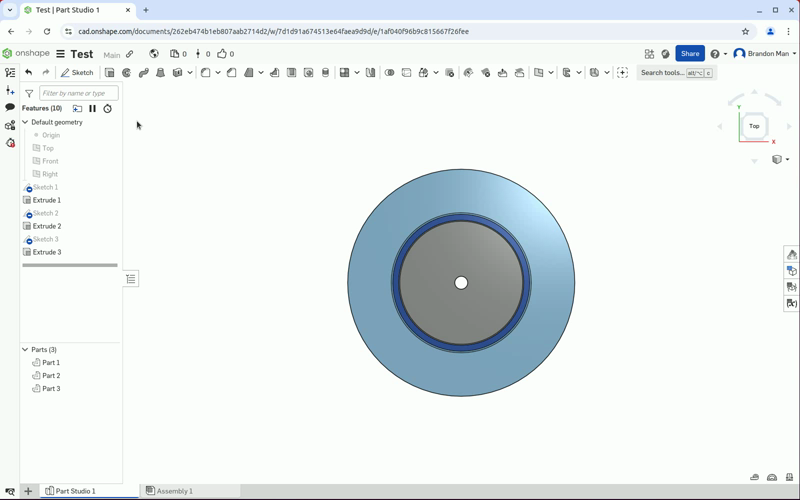
key(shift+h)
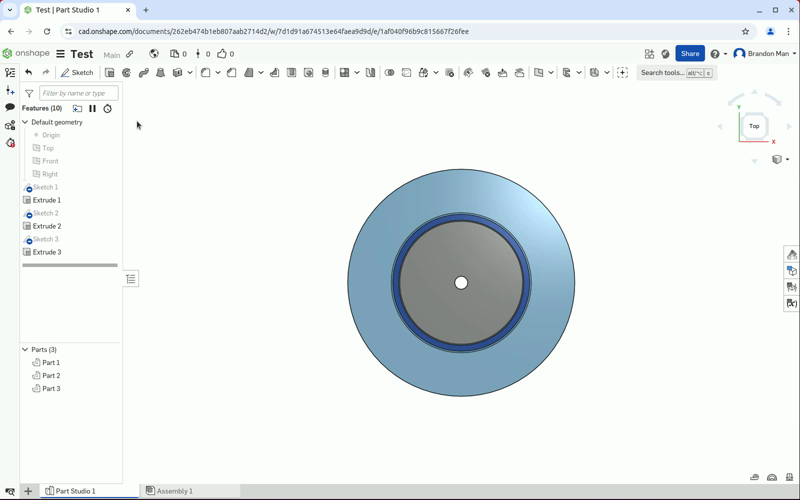
mouse_move(73, 189)
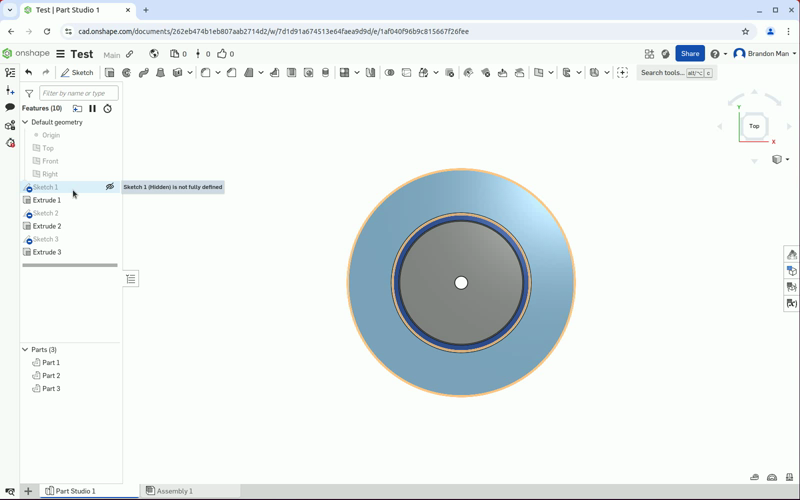
click(73, 189)
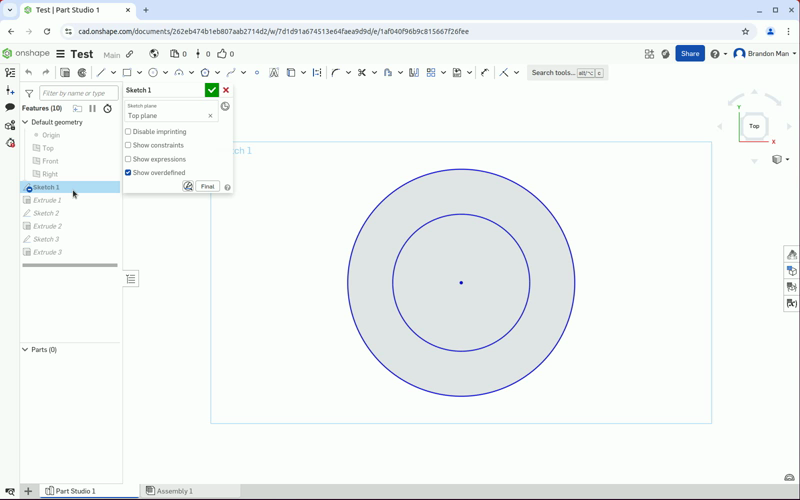
mouse_move(229, 92)
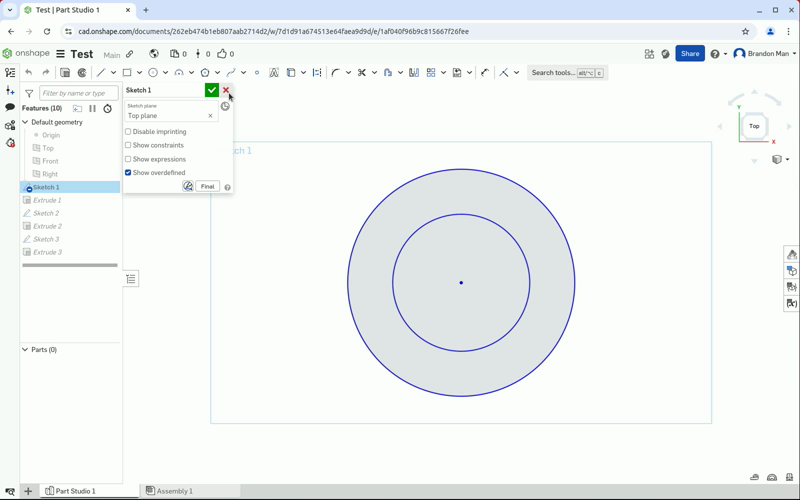
click(229, 92)
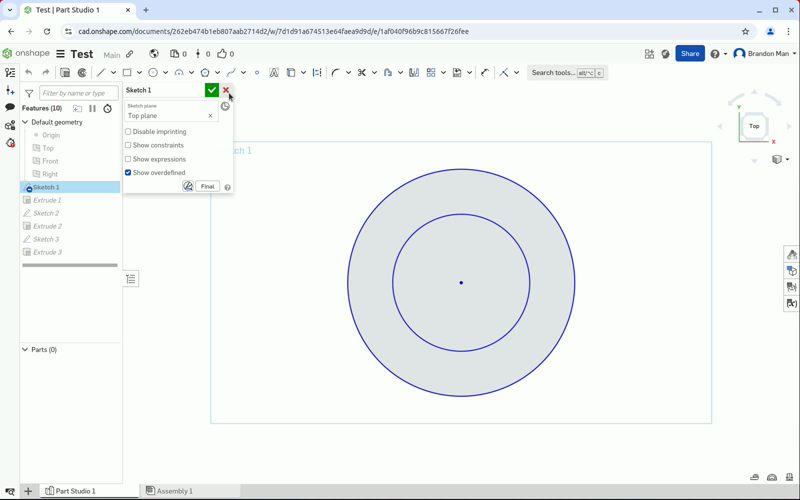
key(shift+s)
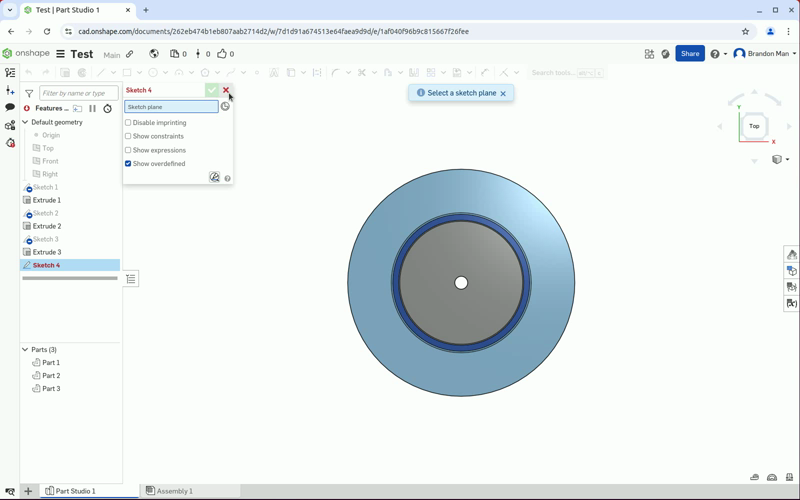
mouse_move(73, 150)
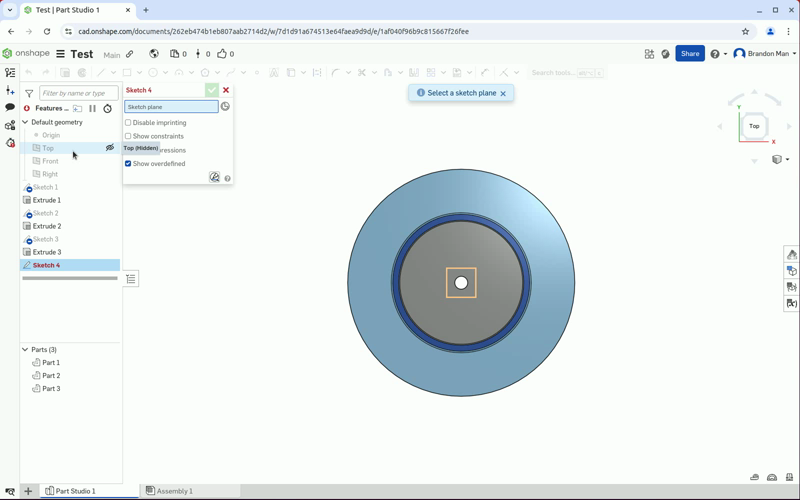
click(73, 150)
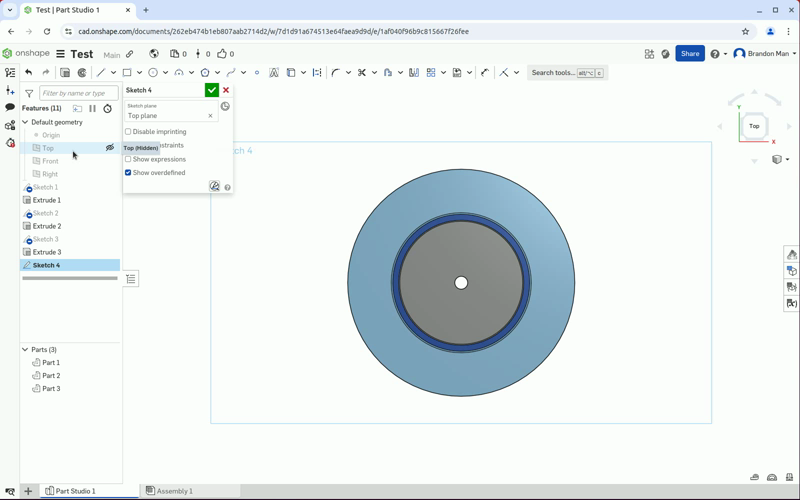
mouse_move(73, 352)
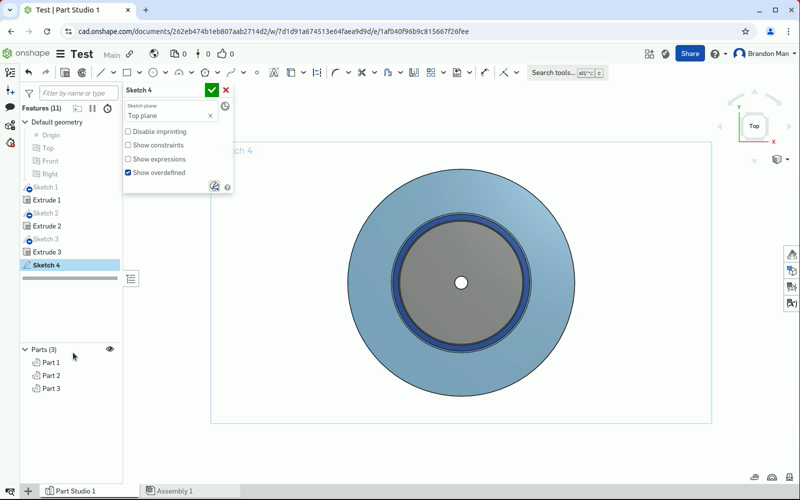
key(y)
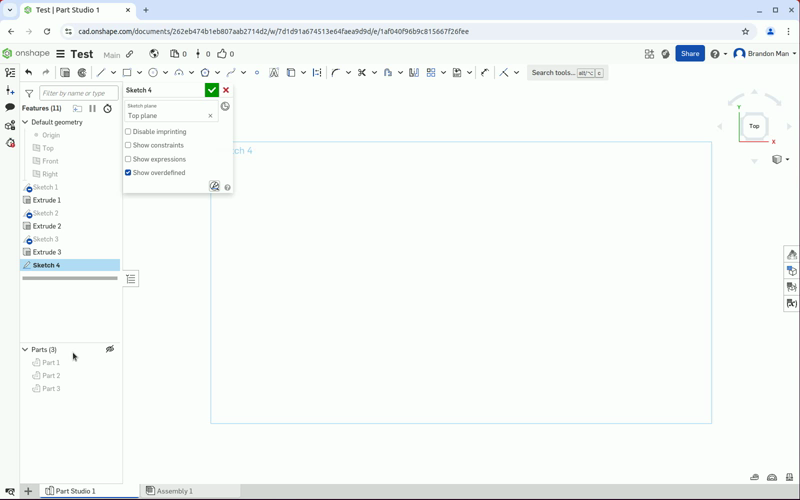
key(c)
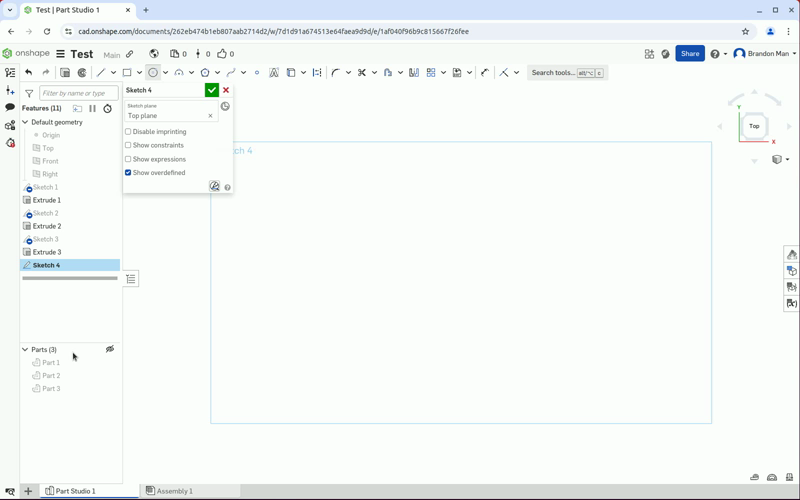
key_down(shift)
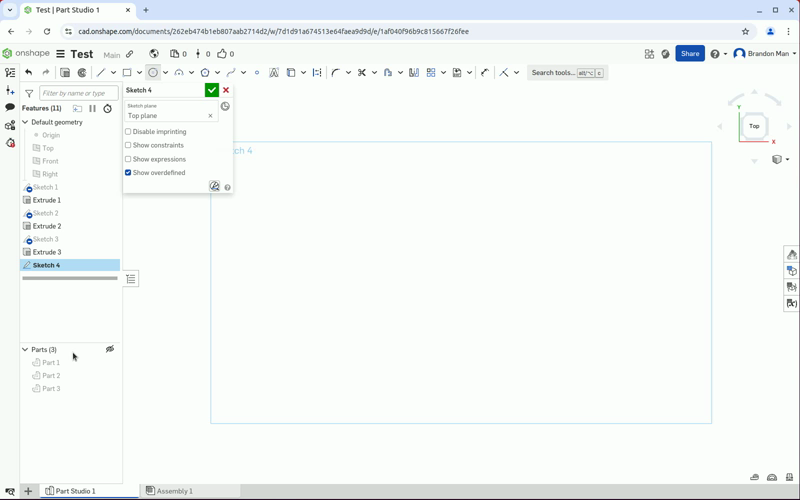
mouse_move(461, 282)
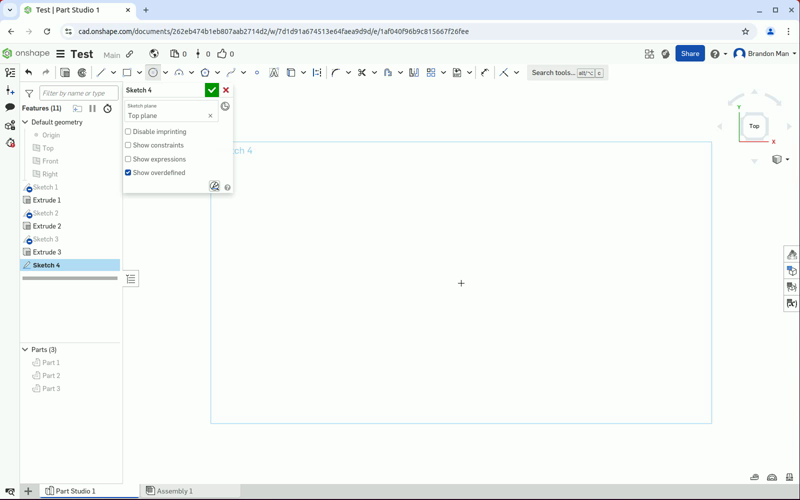
click(461, 282)
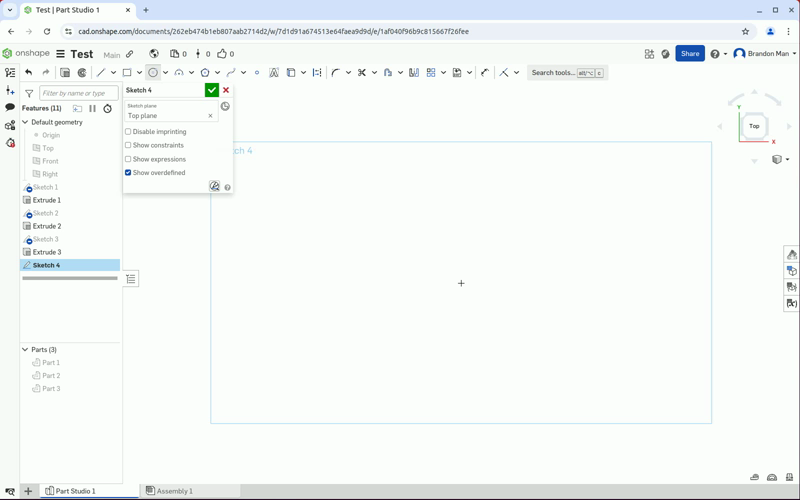
key_up(shift)
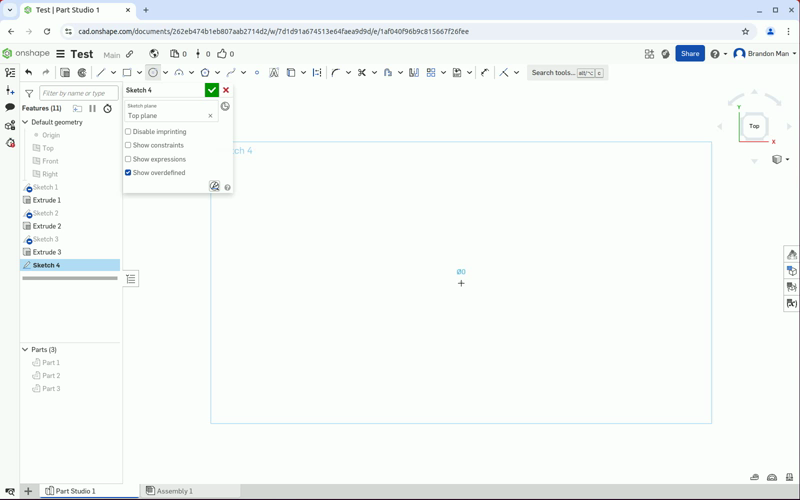
mouse_move(531, 282)
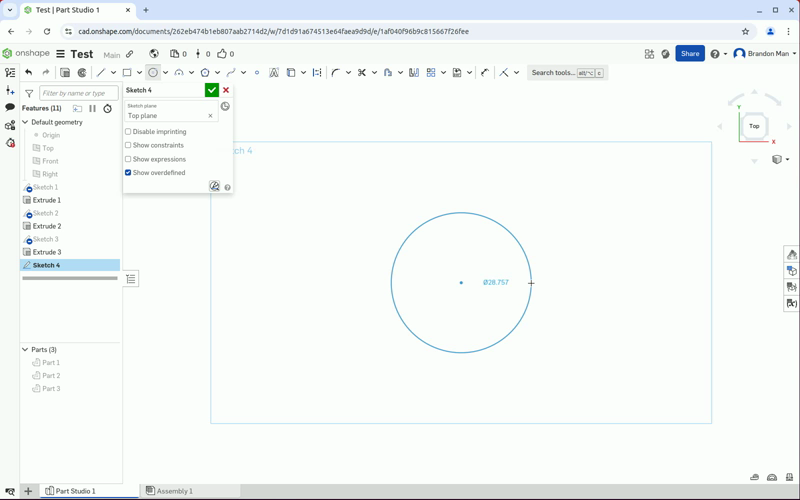
click(531, 282)
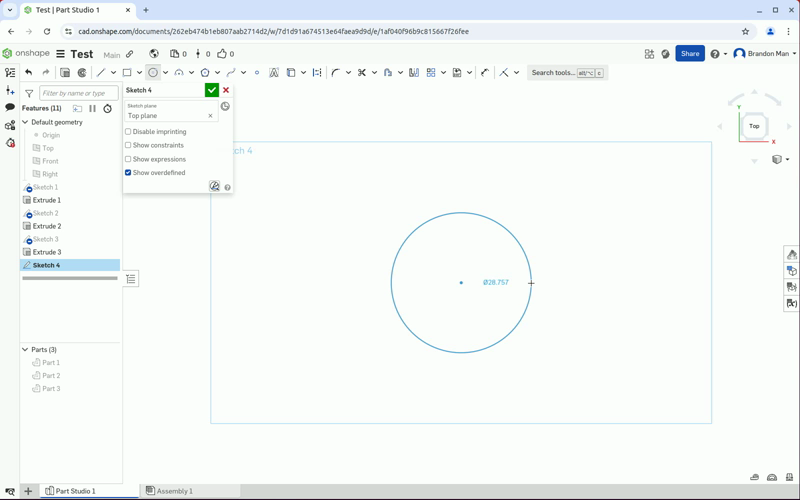
key(esc)
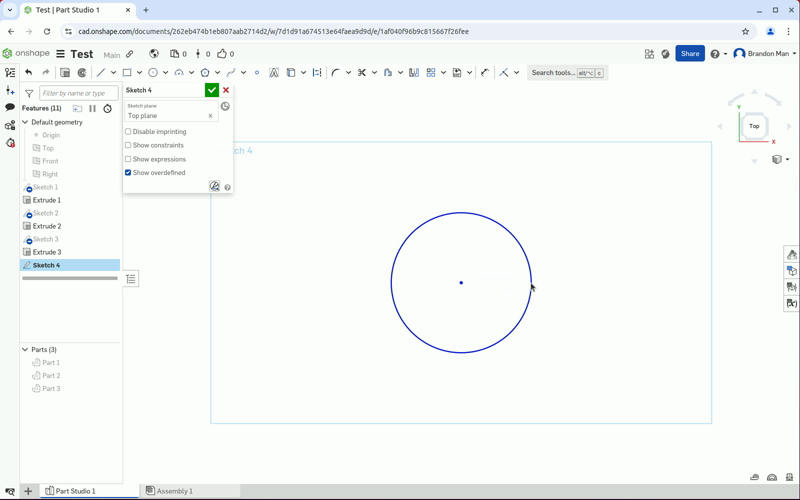
key(c)
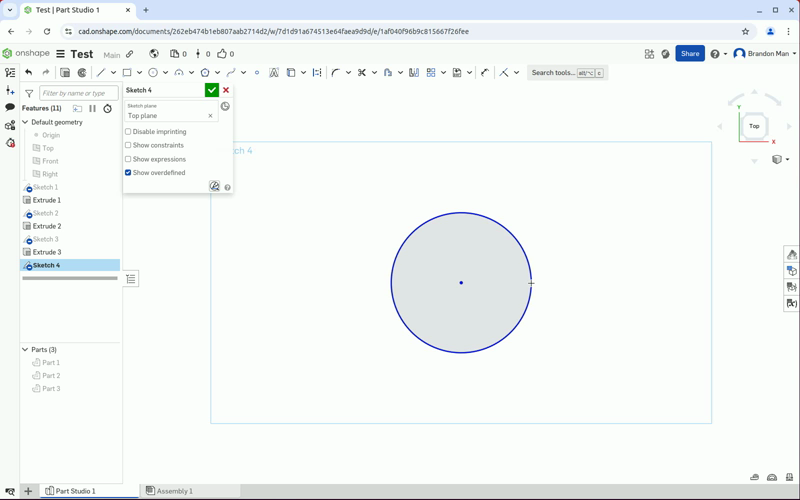
key_down(shift)
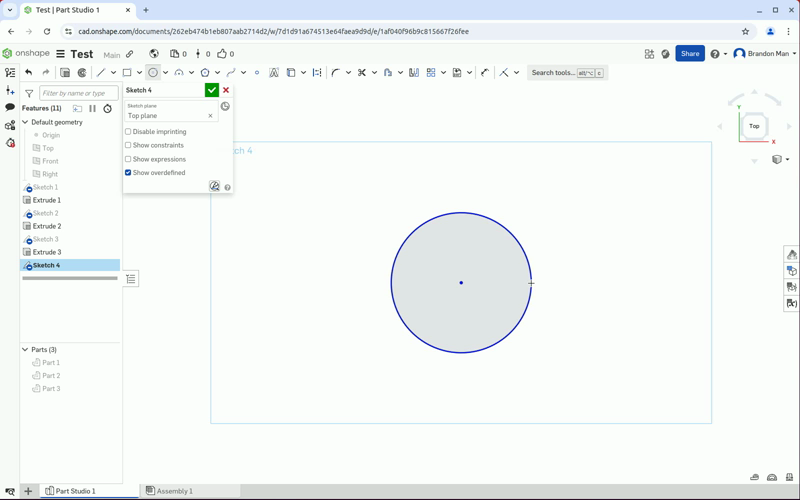
mouse_move(461, 282)
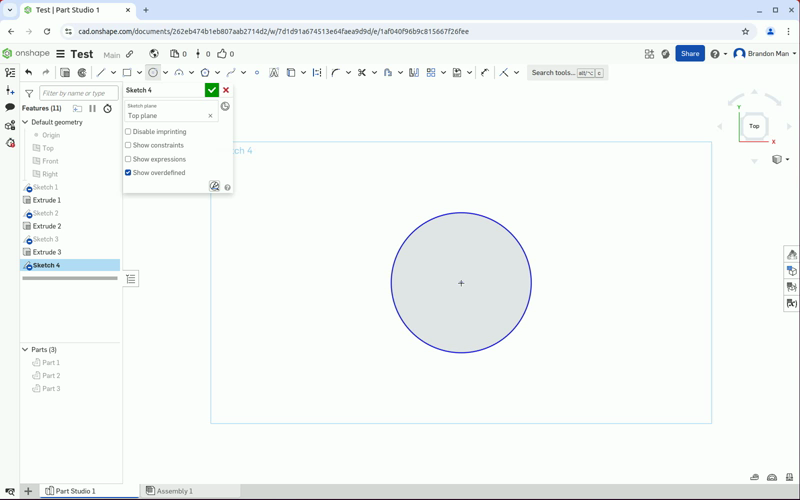
click(461, 282)
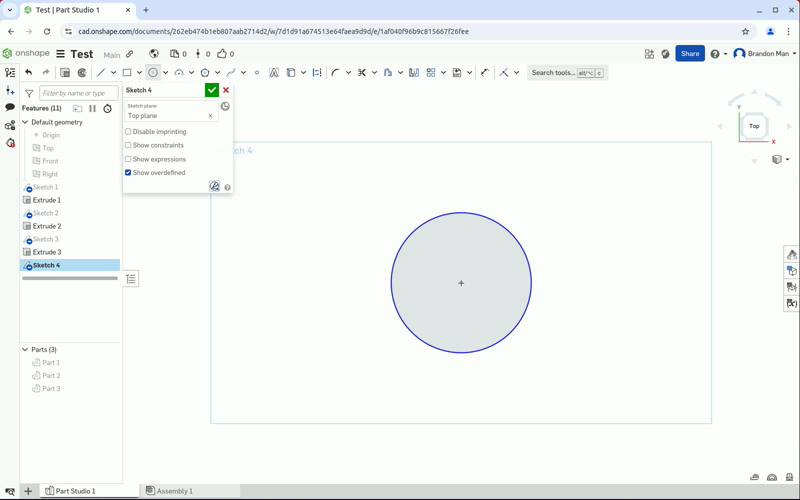
key_up(shift)
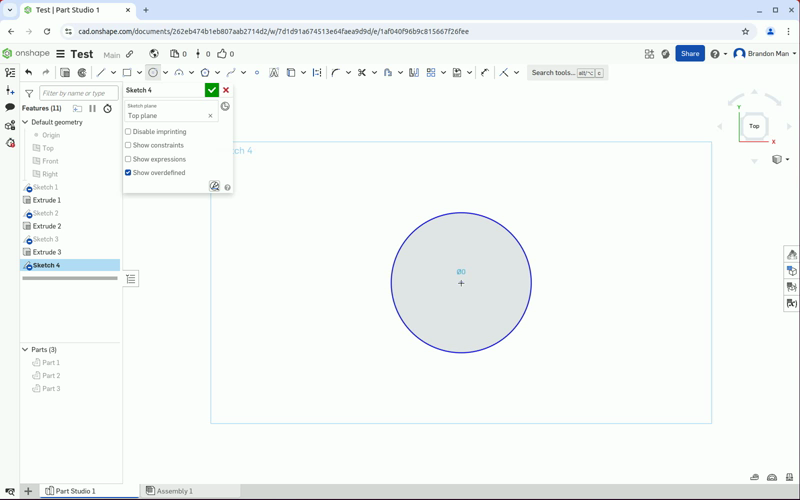
mouse_move(523, 282)
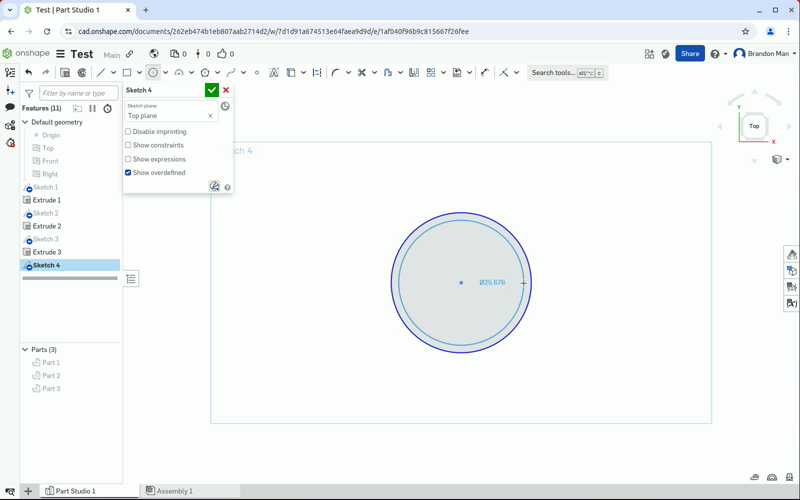
click(523, 282)
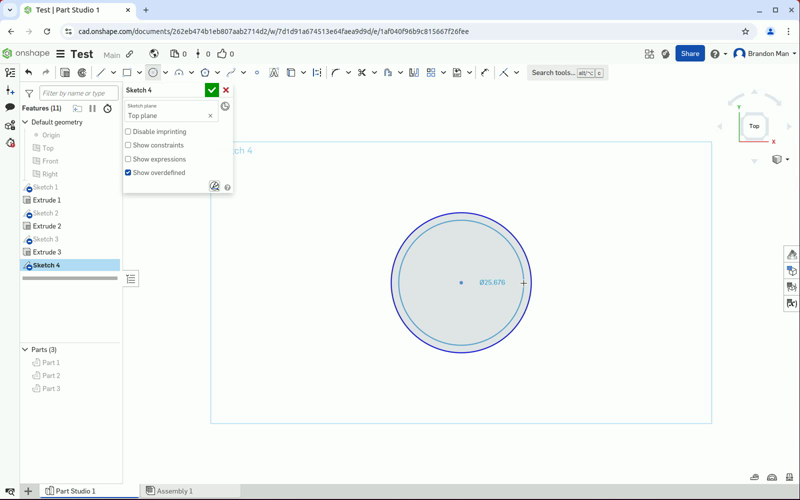
key(esc)
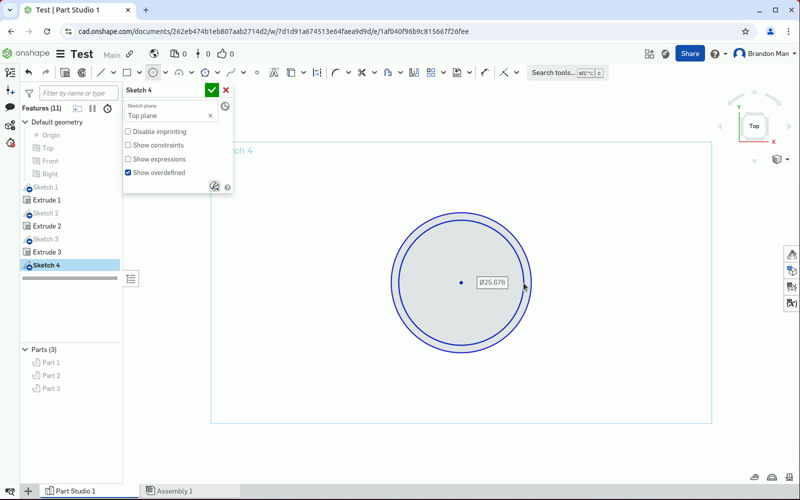
mouse_move(409, 324)
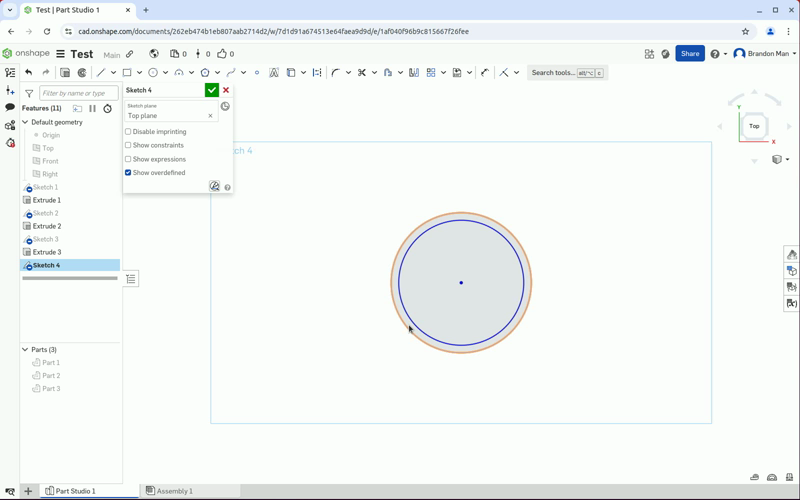
click(409, 324)
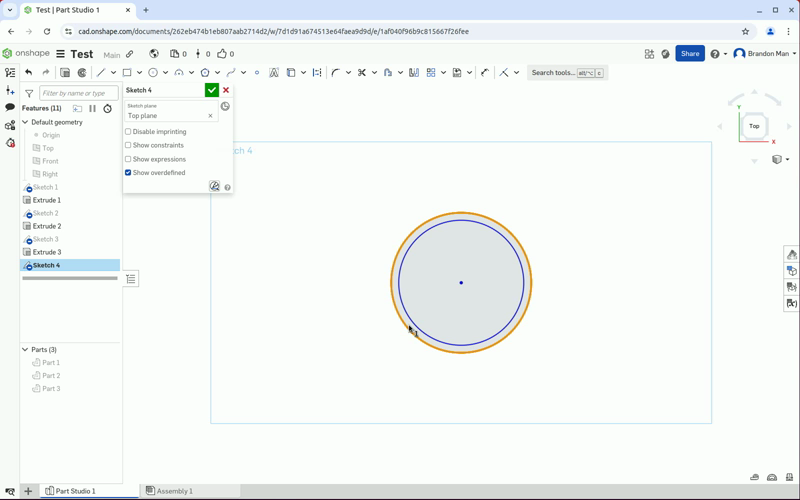
mouse_move(73, 352)
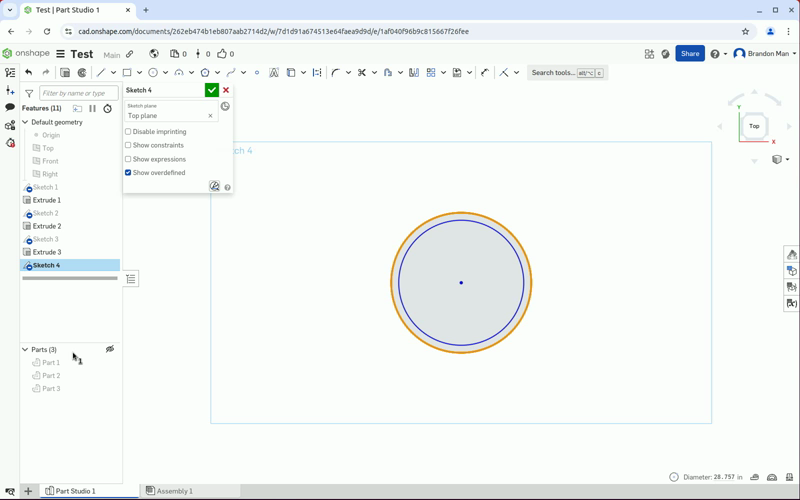
key(shift+y)
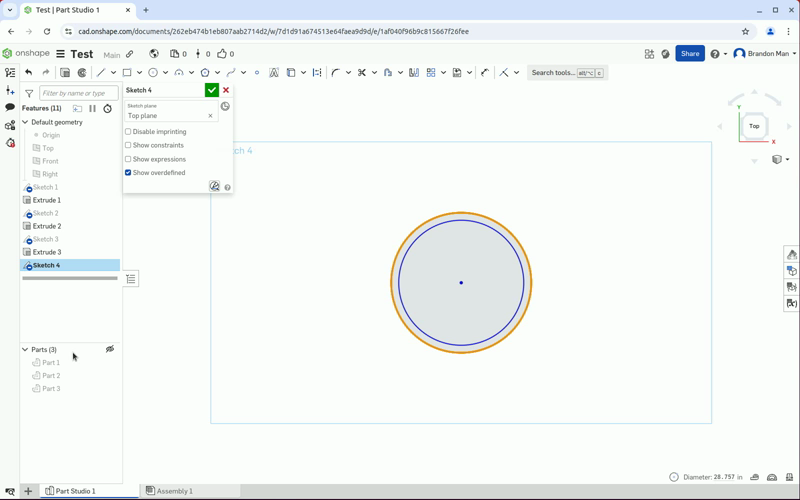
key(shift+e)
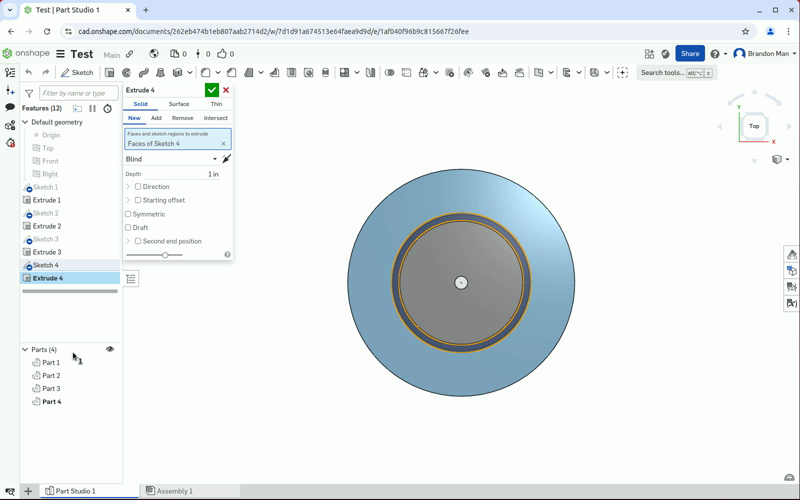
mouse_move(143, 106)
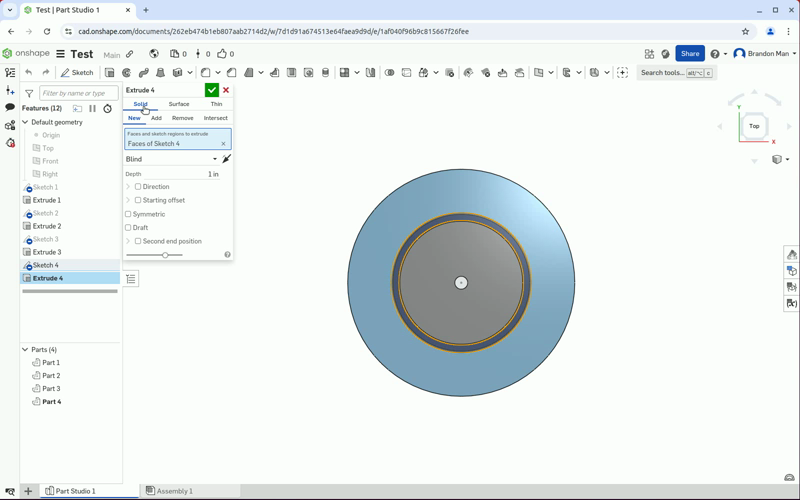
click(143, 106)
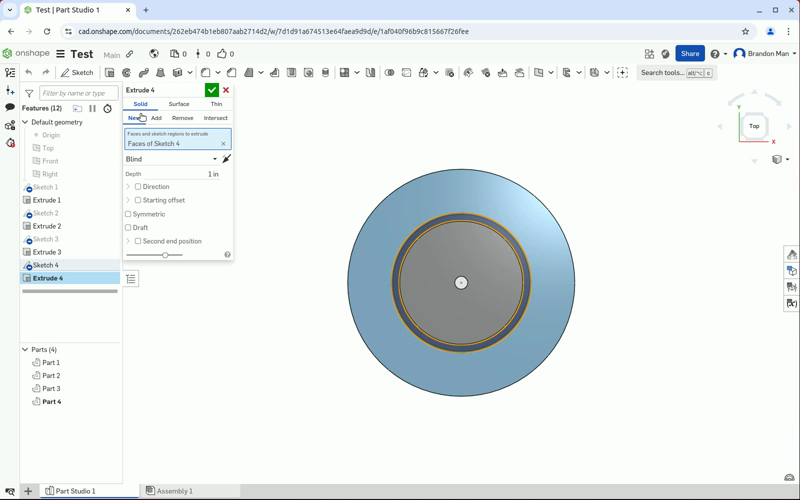
mouse_move(137, 120)
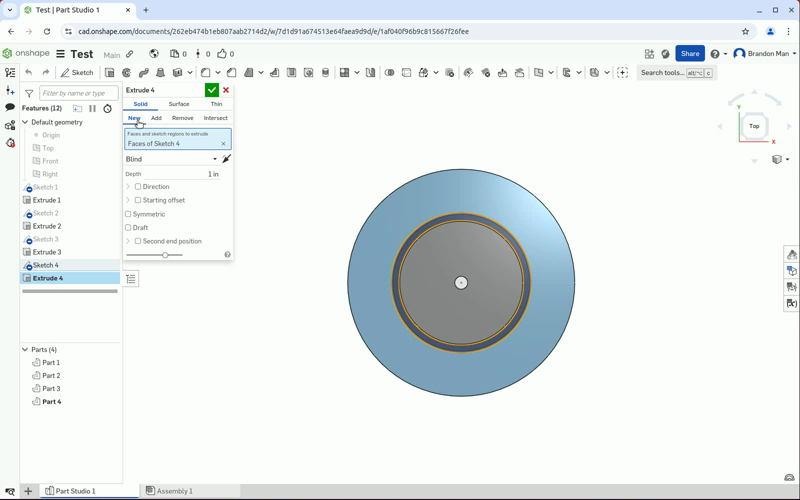
click(137, 120)
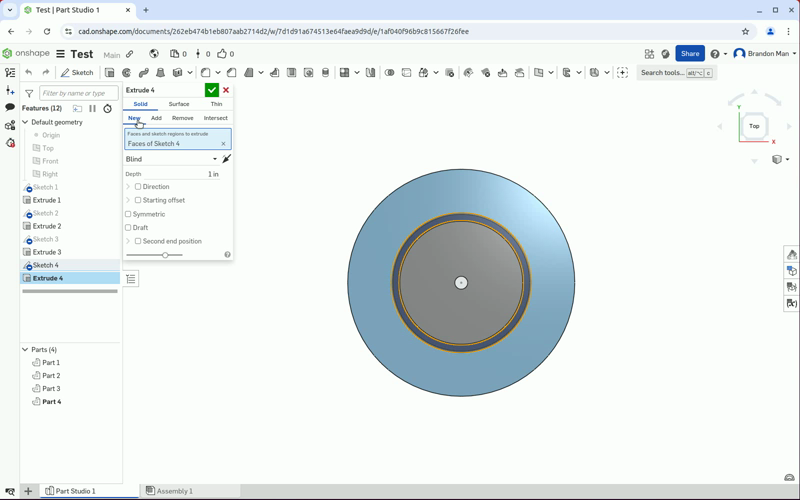
key(tab, 4)
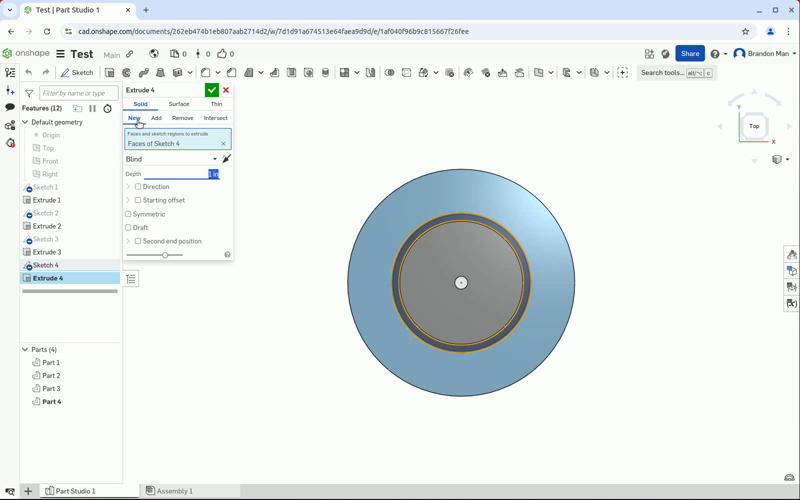
text(17.331)
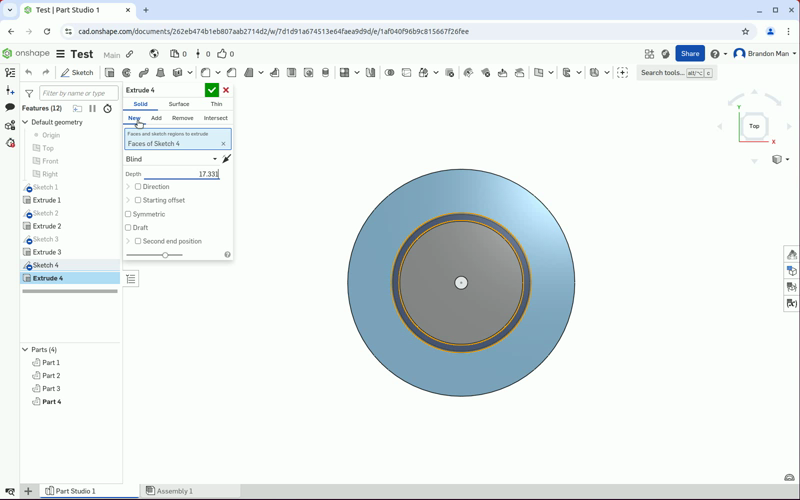
key(enter)
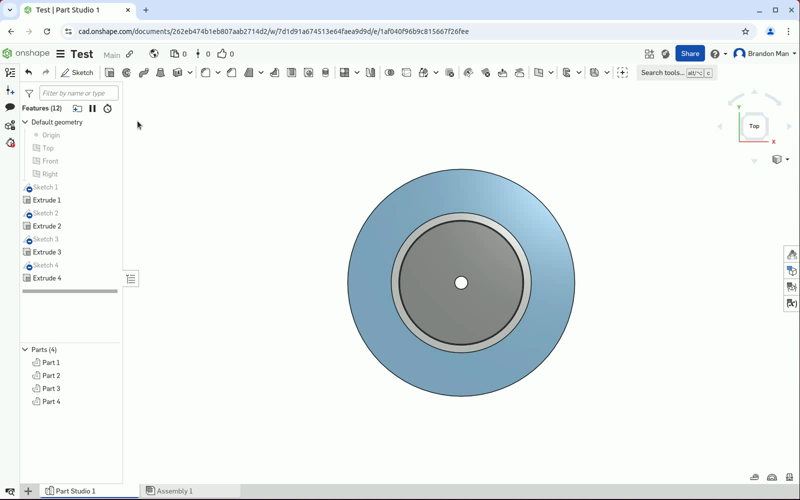
key(shift+h)
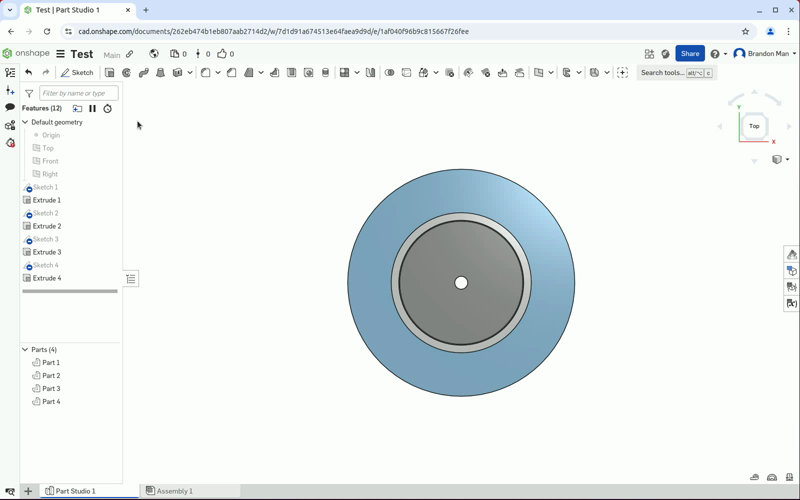
key(shift+h)
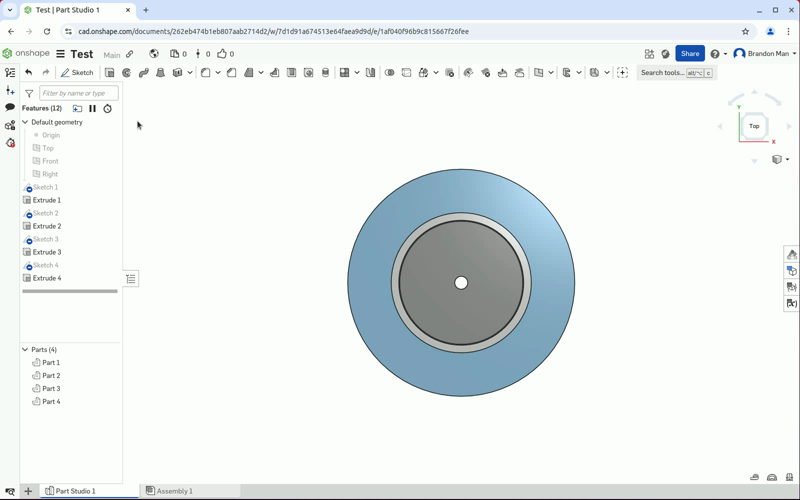
mouse_move(73, 189)
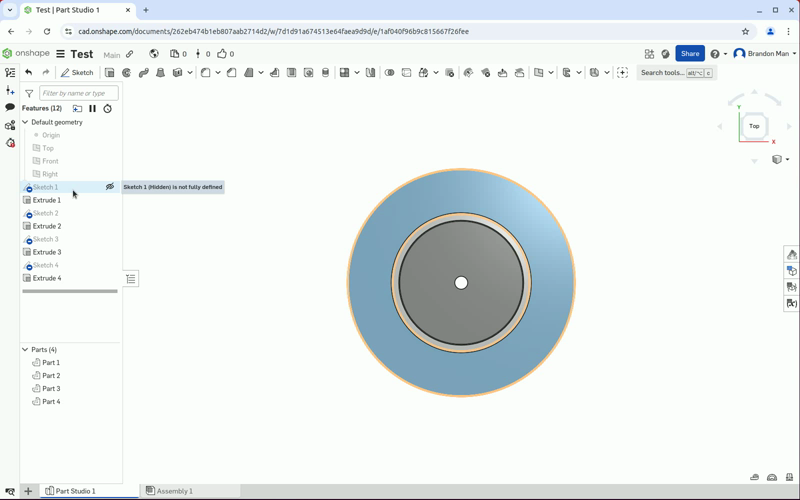
click(73, 189)
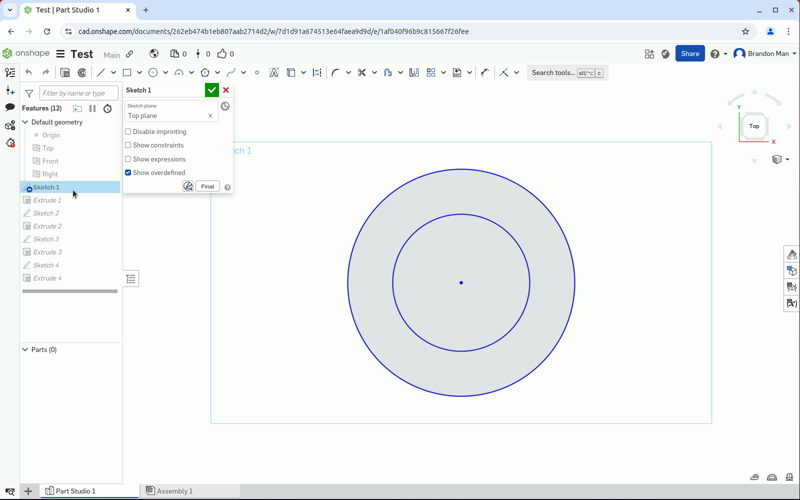
mouse_move(229, 92)
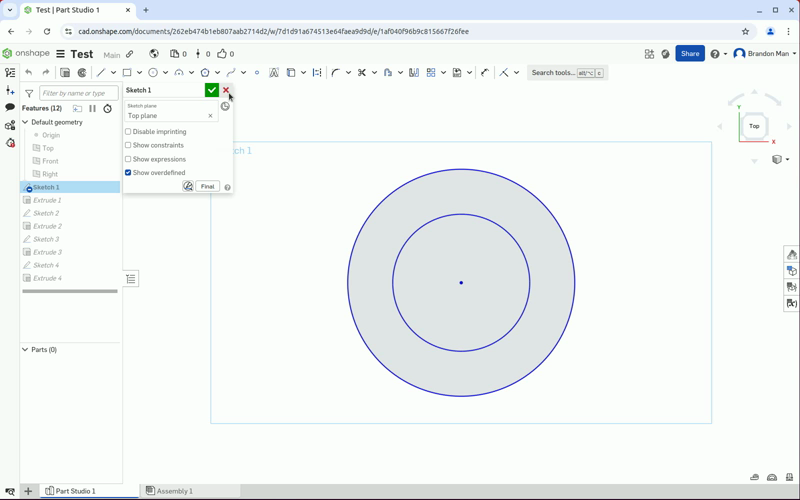
click(229, 92)
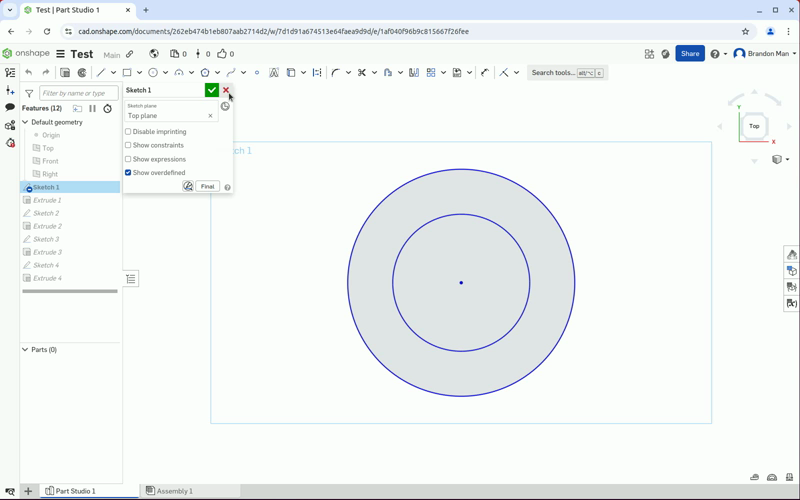
key(shift+s)
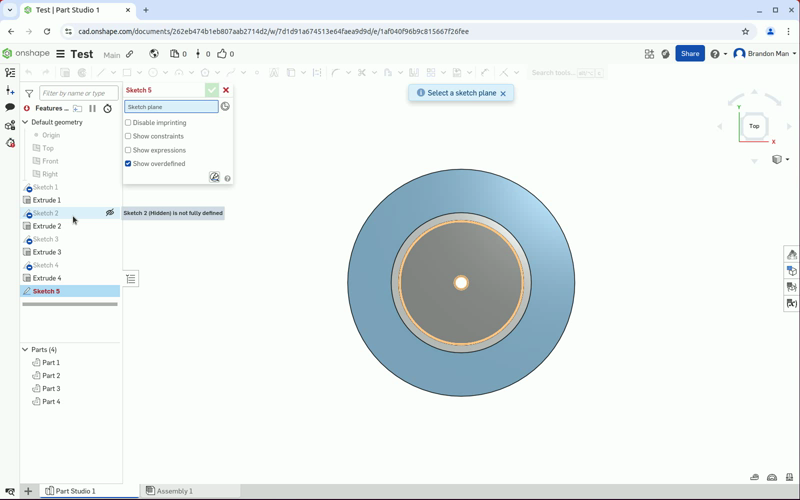
scroll(3)
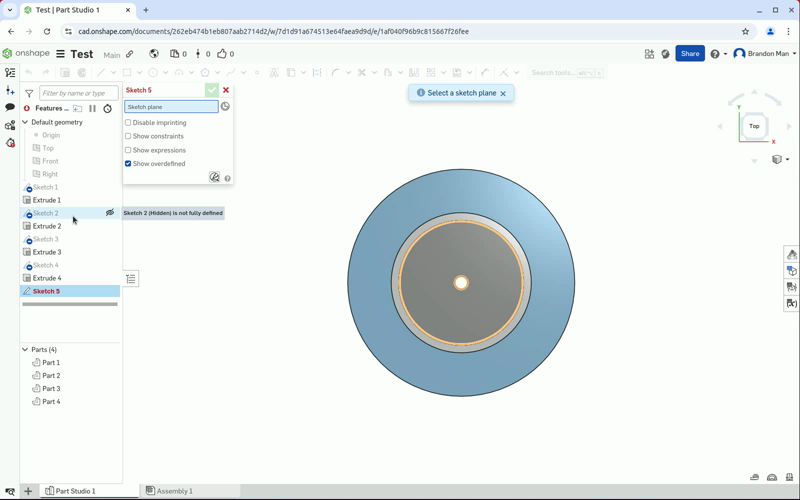
mouse_move(73, 150)
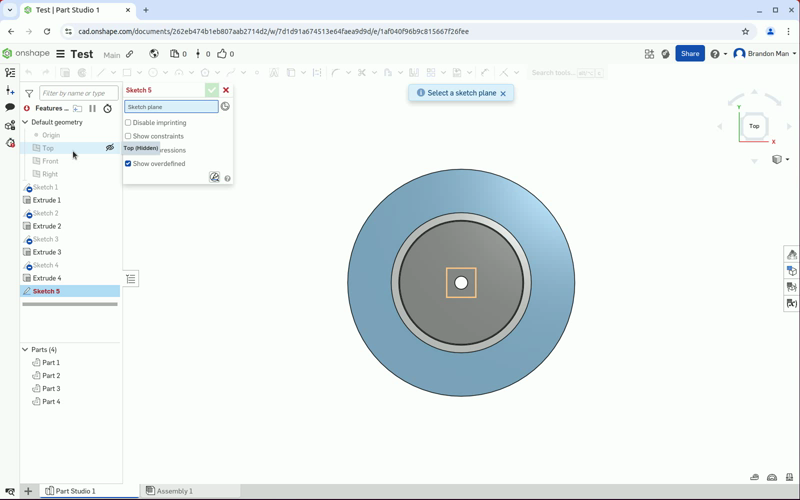
click(73, 150)
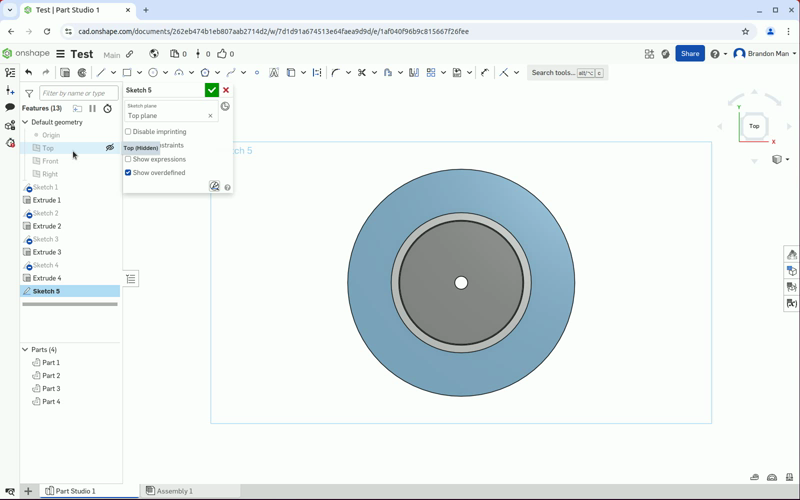
mouse_move(73, 352)
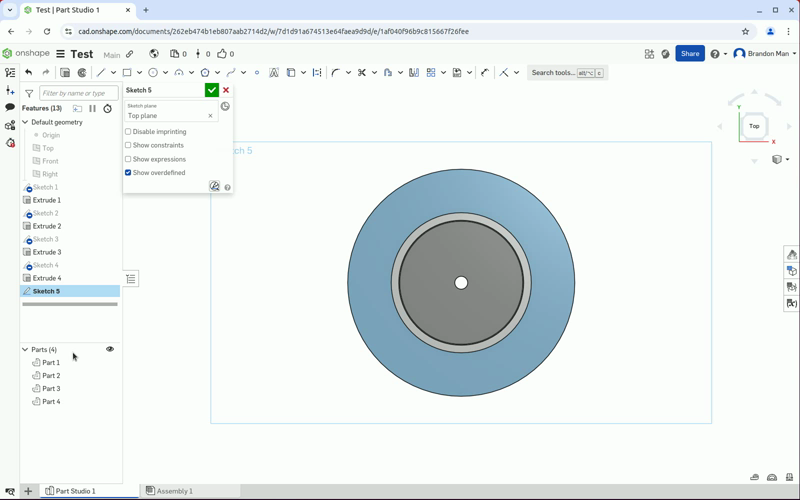
key(y)
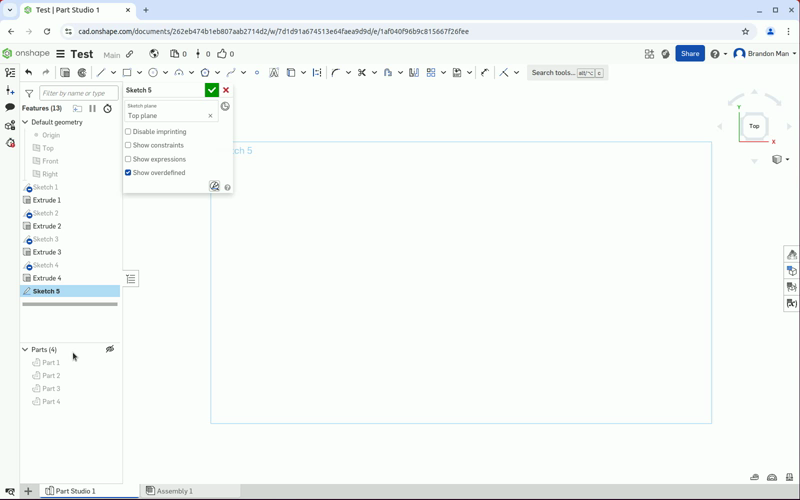
key(c)
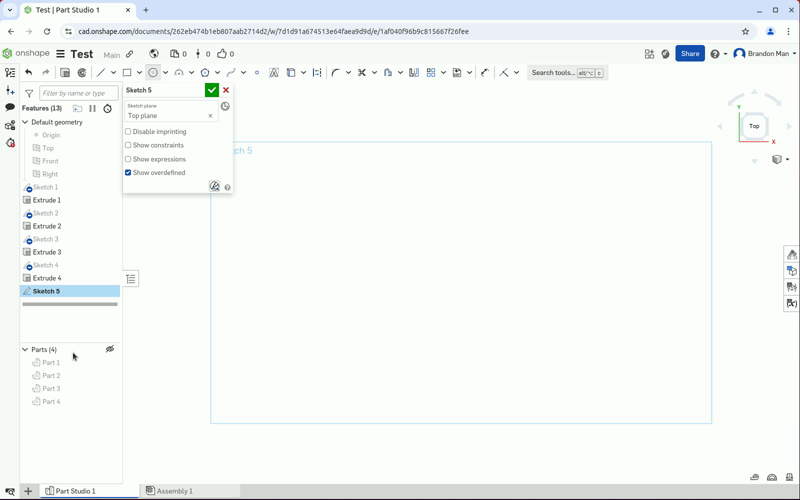
key_down(shift)
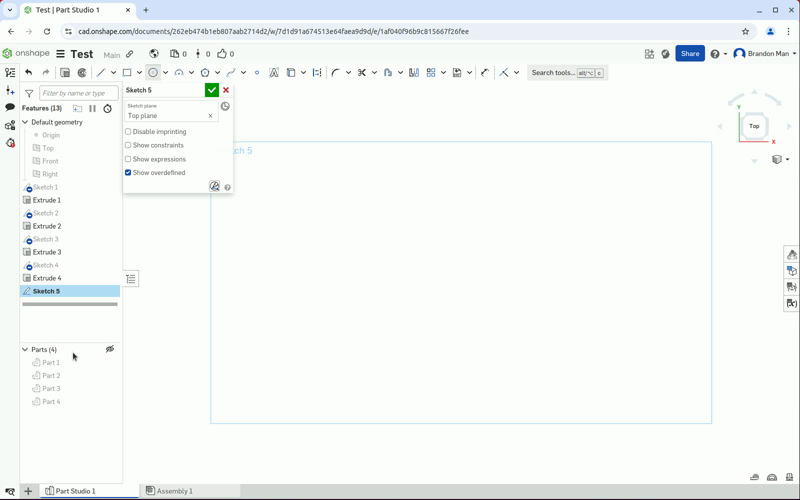
mouse_move(461, 282)
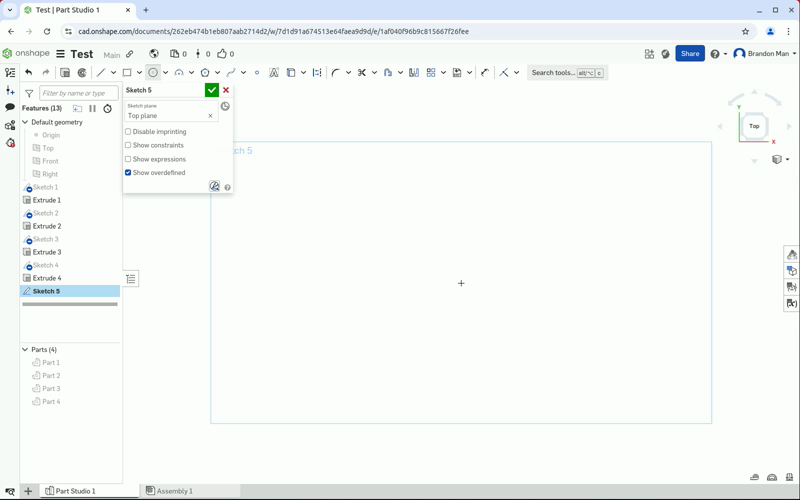
click(461, 282)
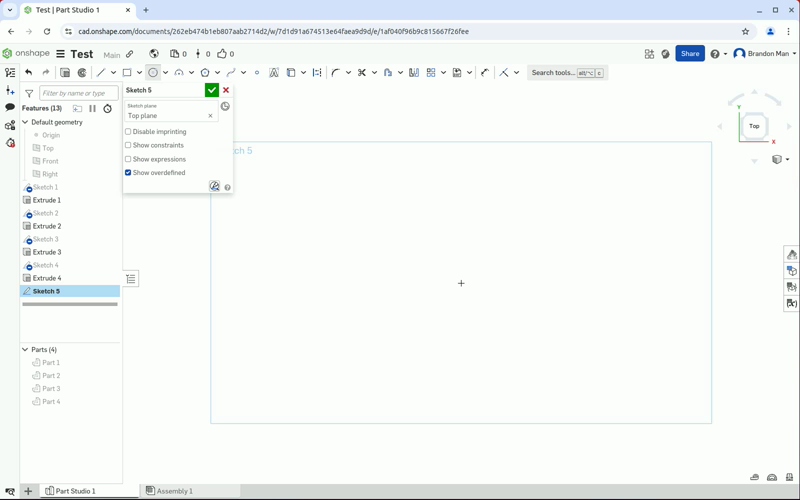
key_up(shift)
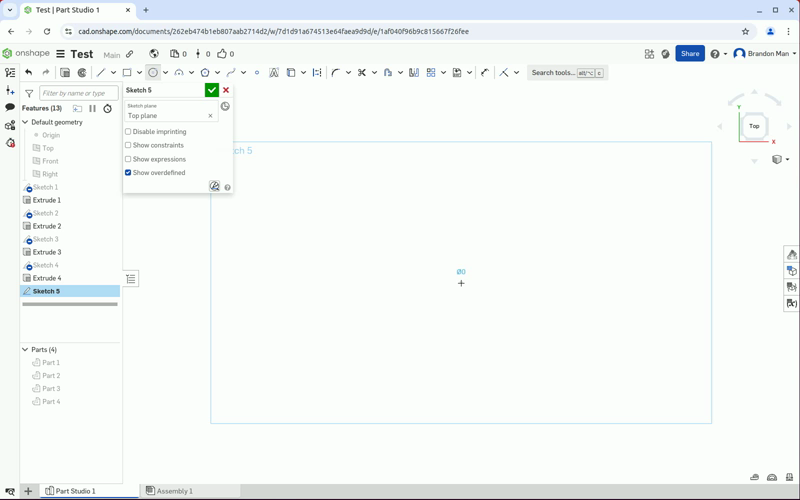
mouse_move(574, 282)
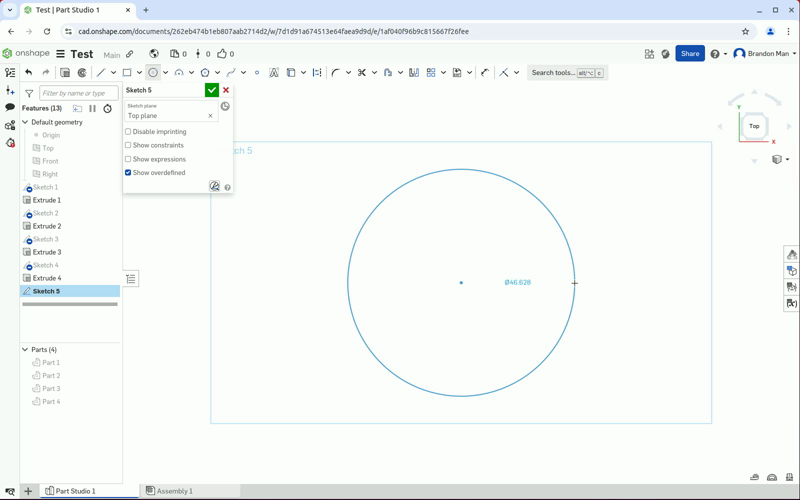
click(574, 282)
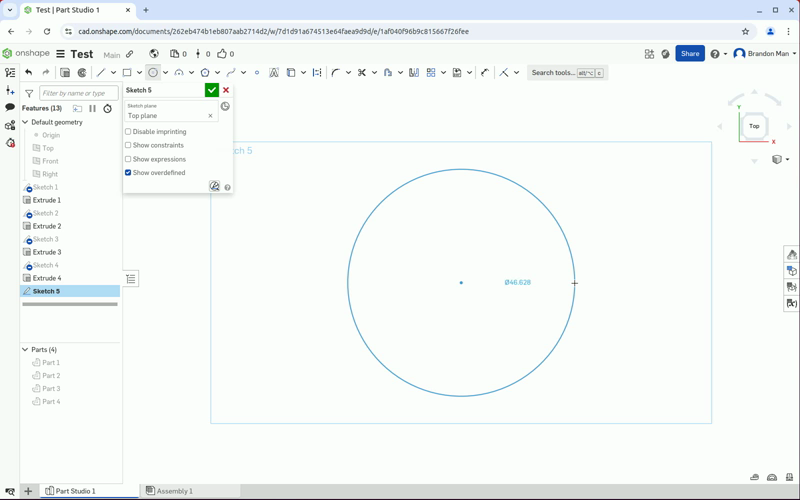
key(esc)
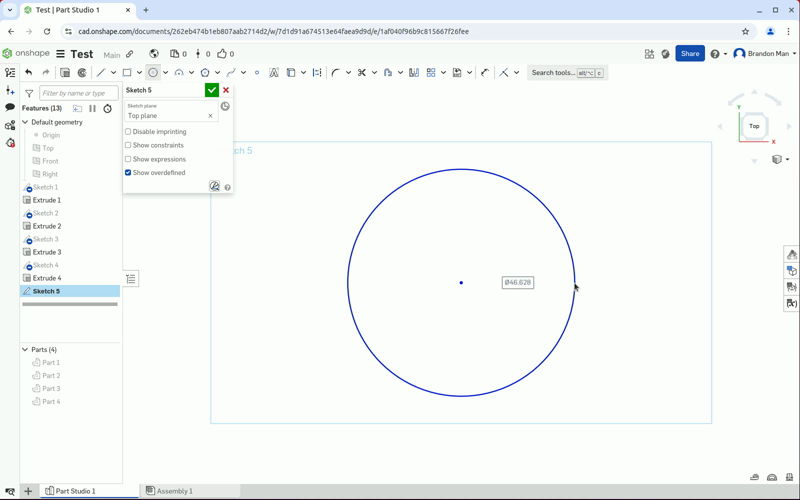
key(c)
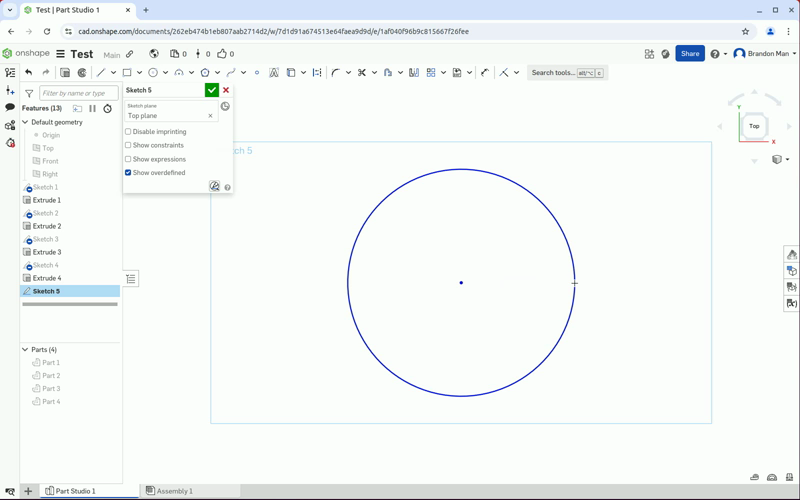
key_down(shift)
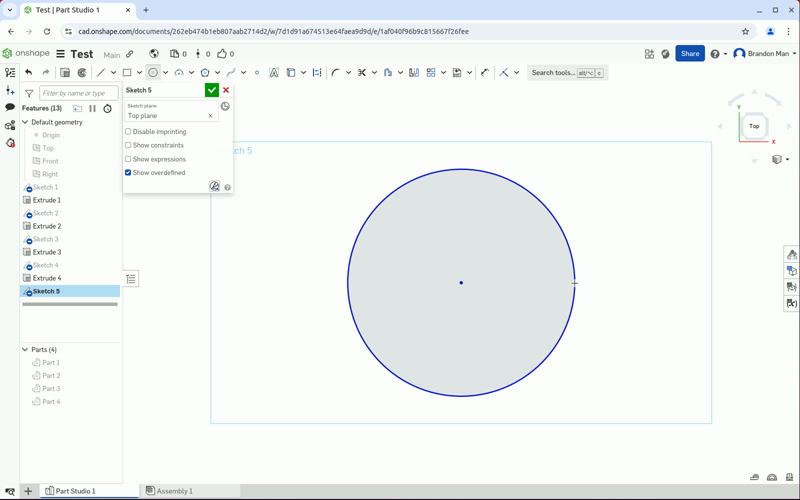
mouse_move(461, 282)
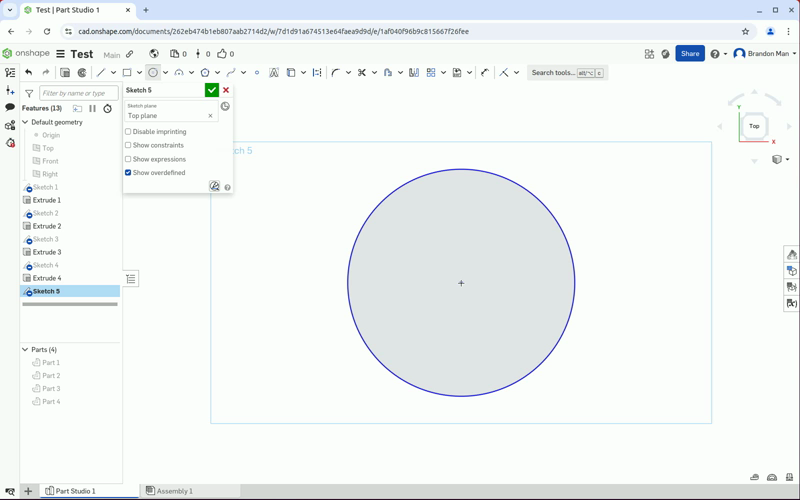
click(461, 282)
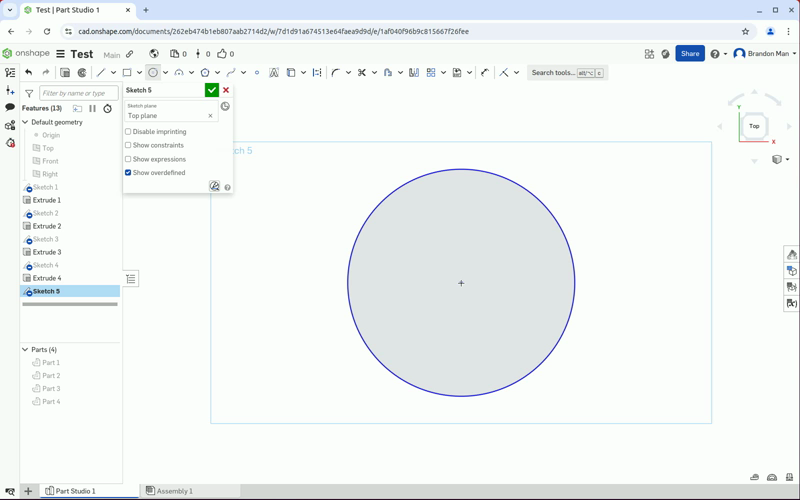
key_up(shift)
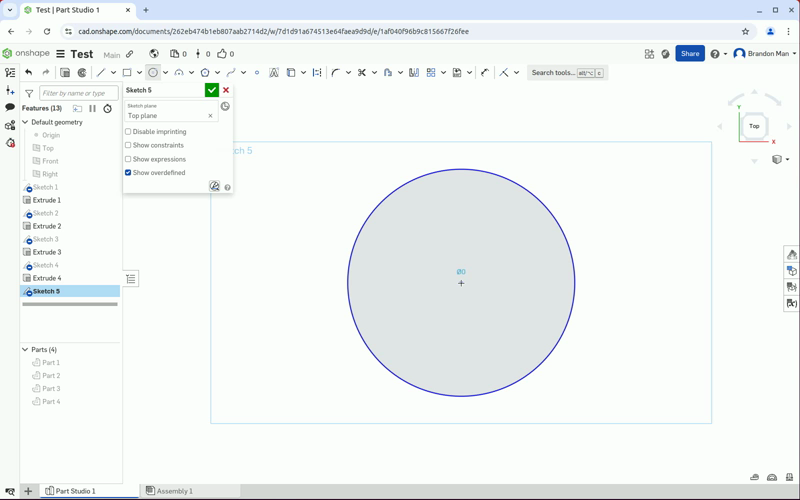
mouse_move(529, 282)
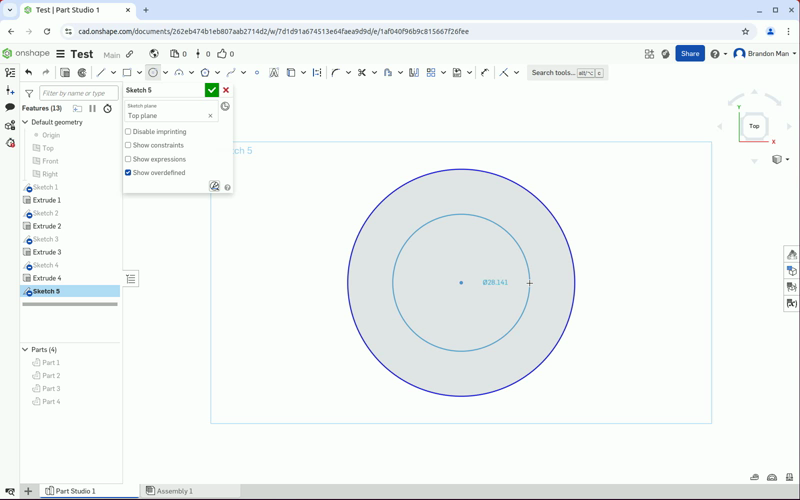
click(529, 282)
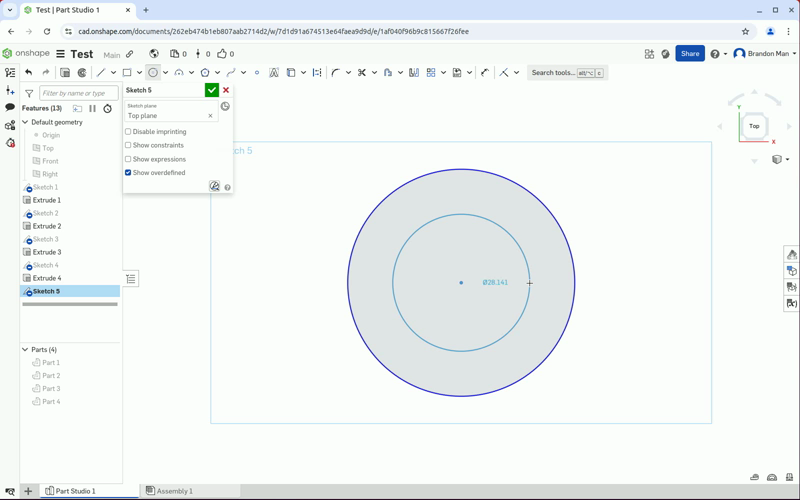
key(esc)
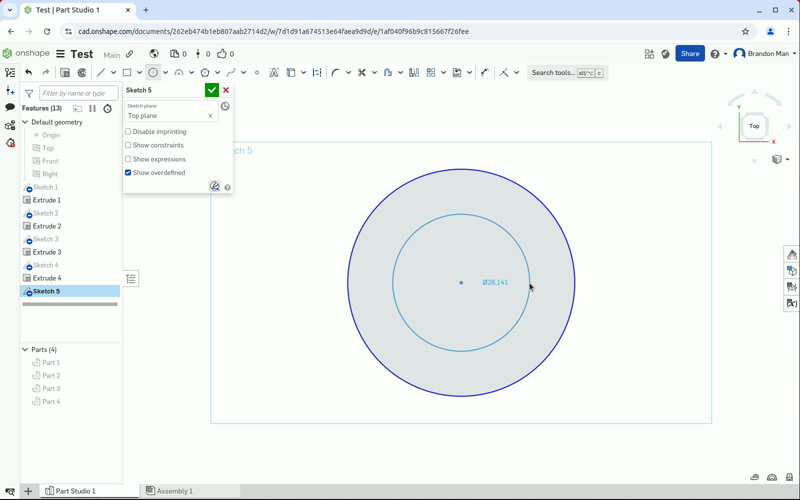
mouse_move(384, 236)
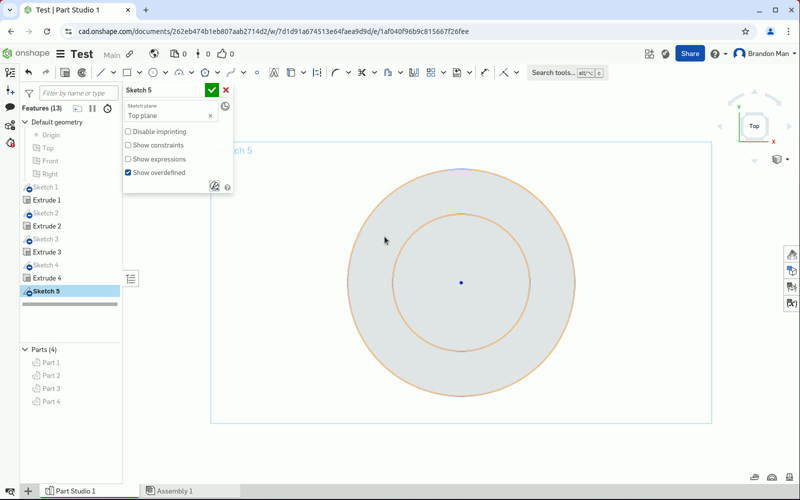
click(384, 236)
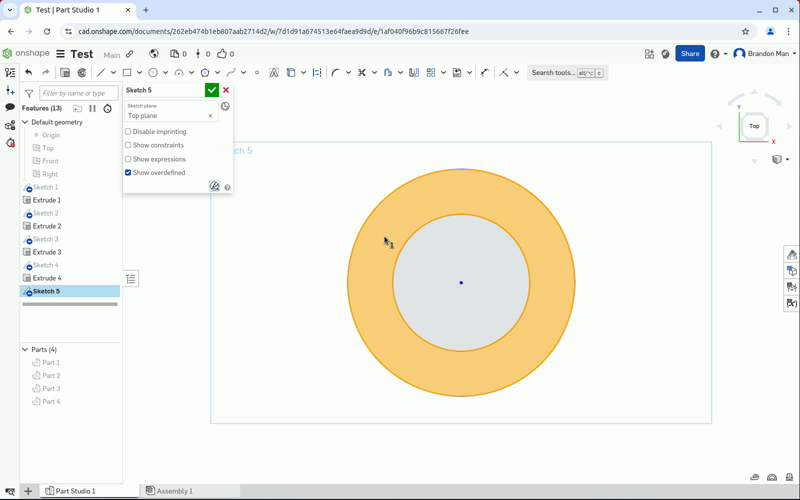
mouse_move(73, 352)
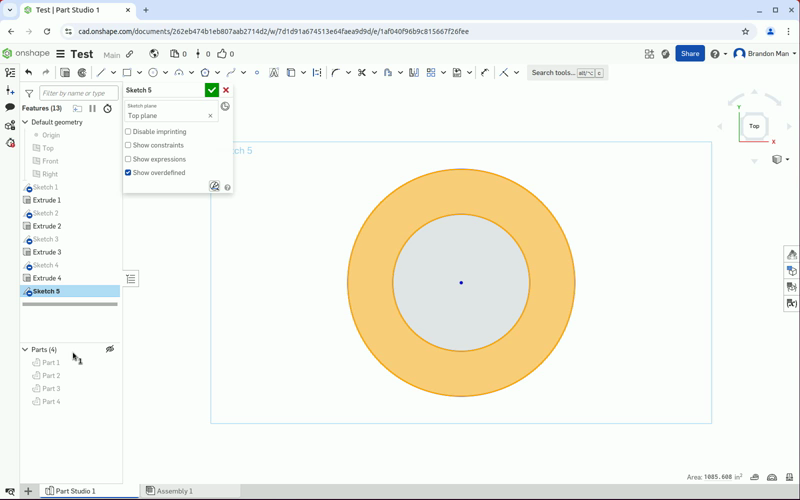
key(shift+y)
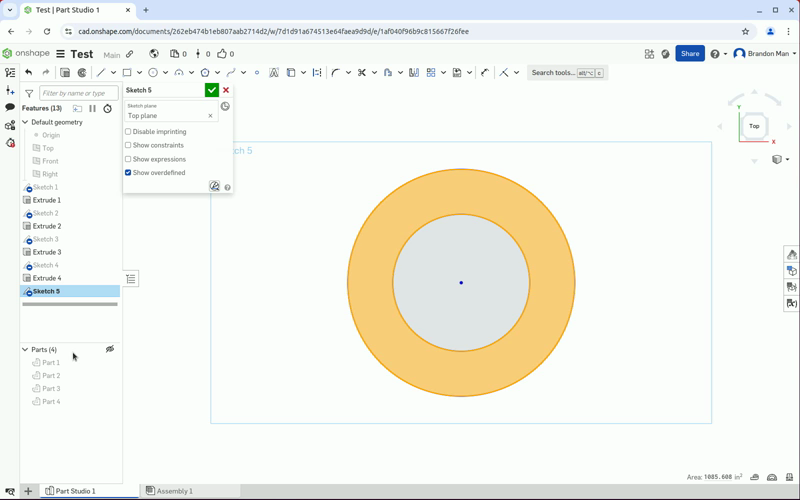
key(shift+e)
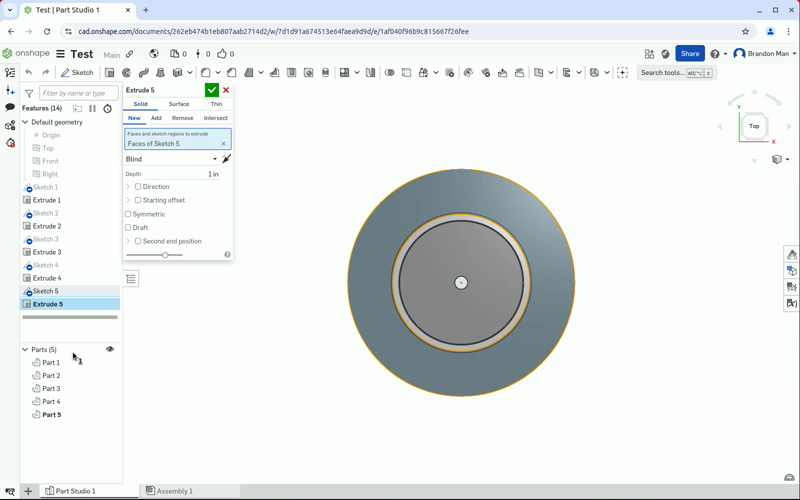
mouse_move(143, 106)
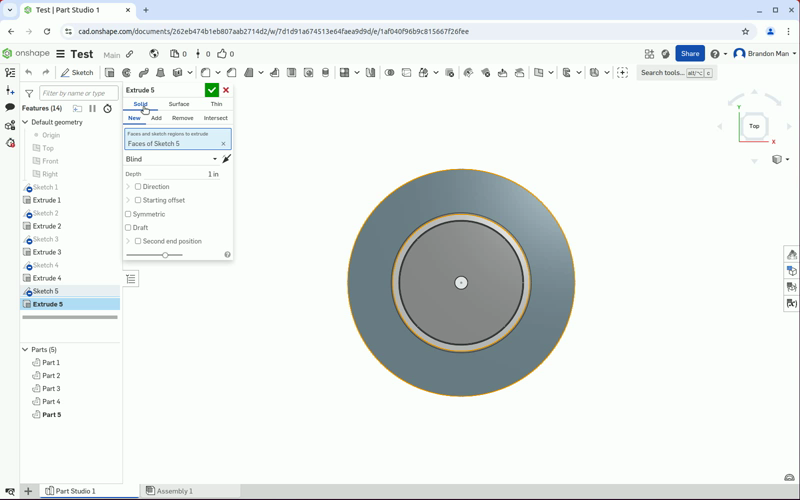
click(143, 106)
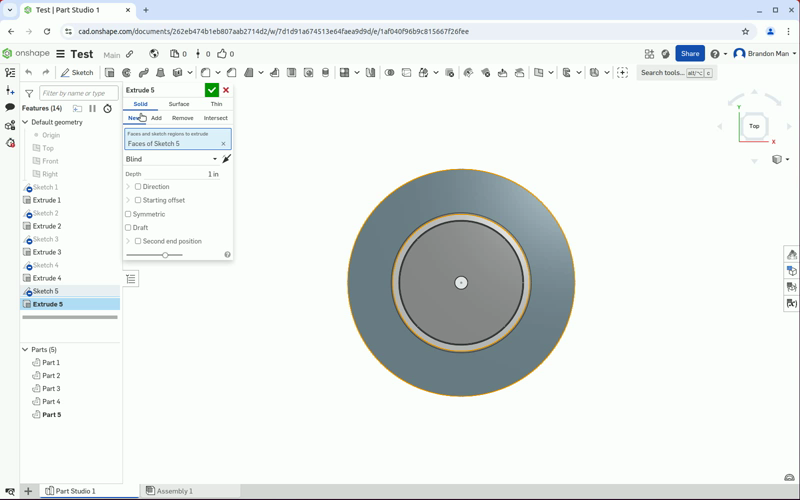
mouse_move(137, 120)
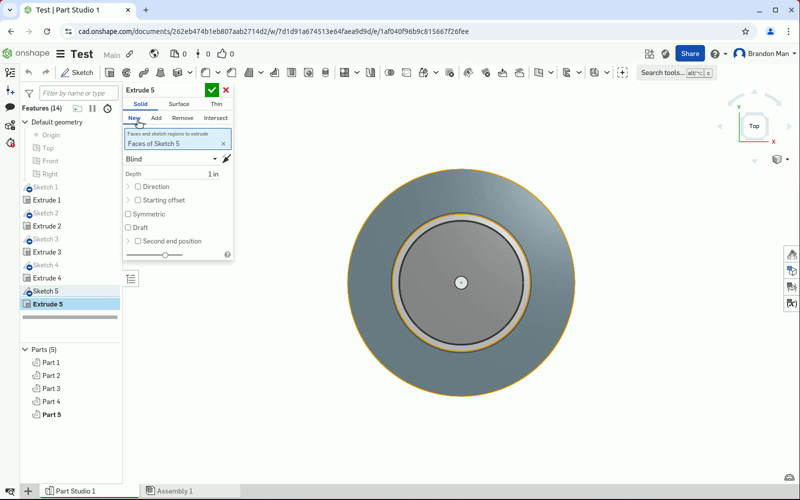
click(137, 120)
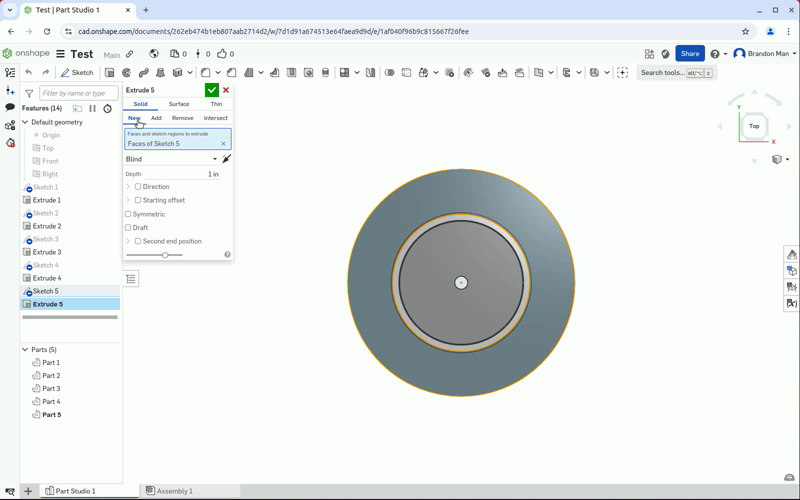
key(tab, 4)
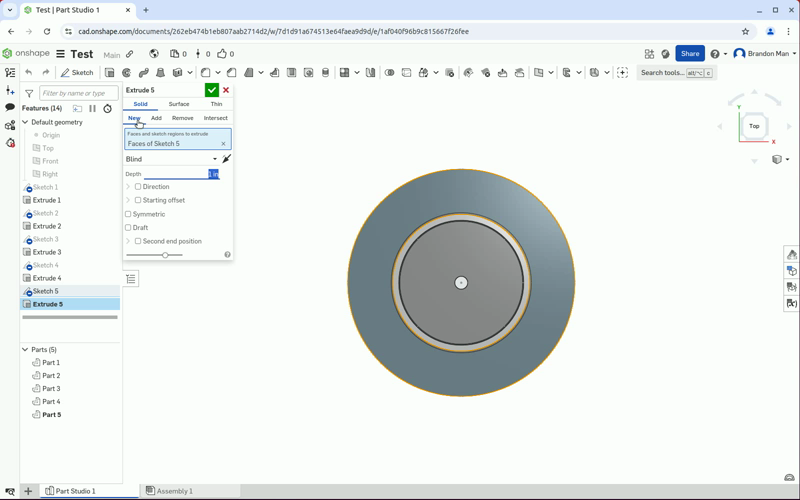
text(1.685)
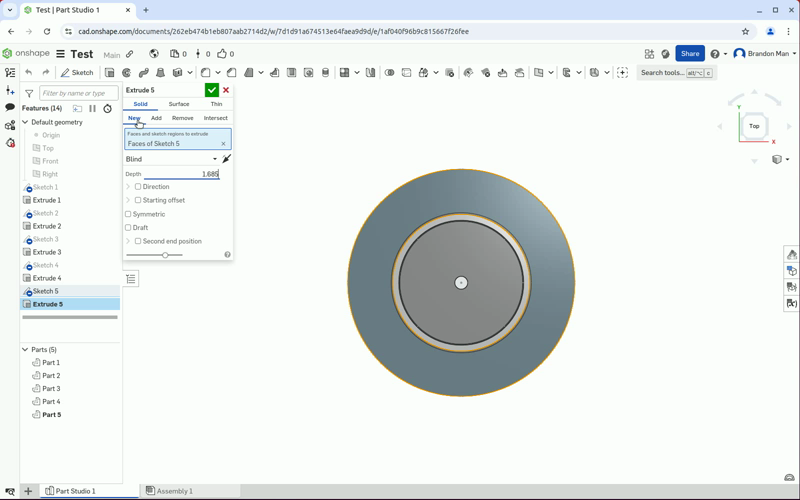
key(enter)
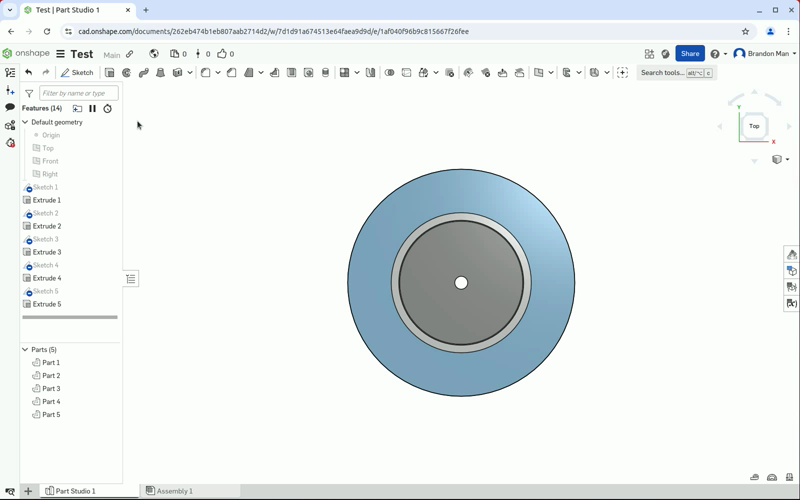
key(shift+h)
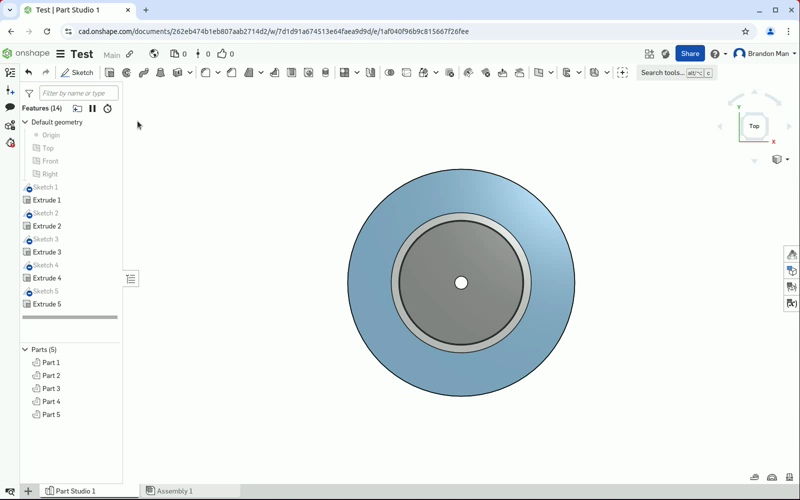
key(shift+h)
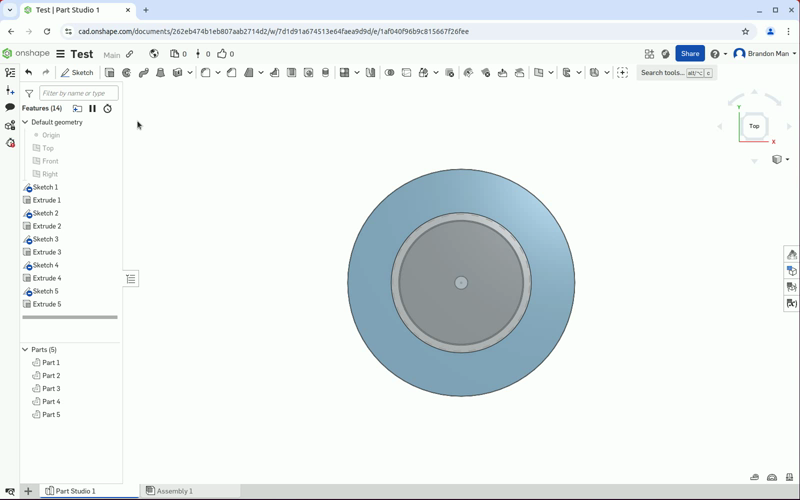
key(shift+7)
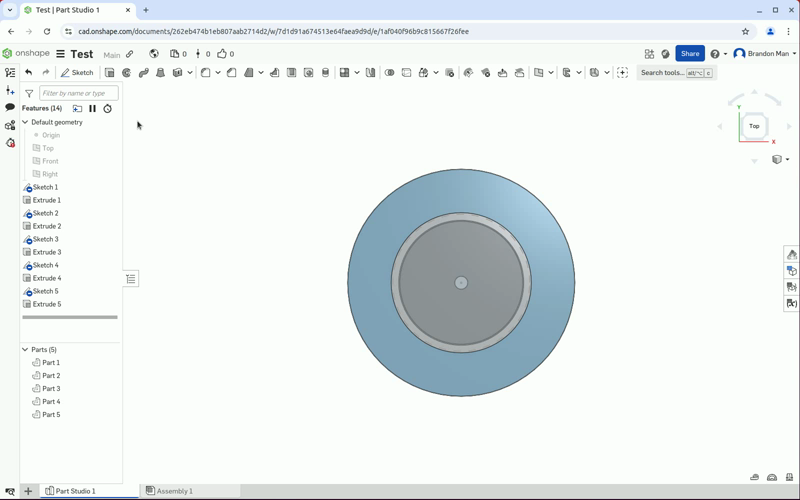
key(up, 3)
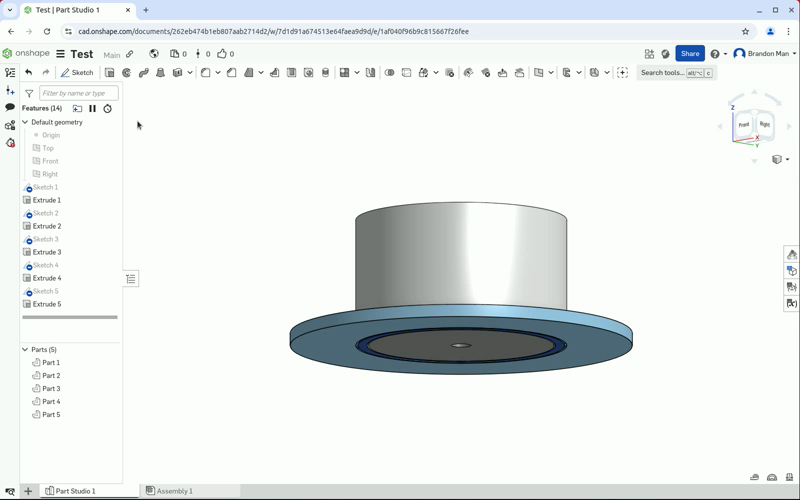
key(left, 3)
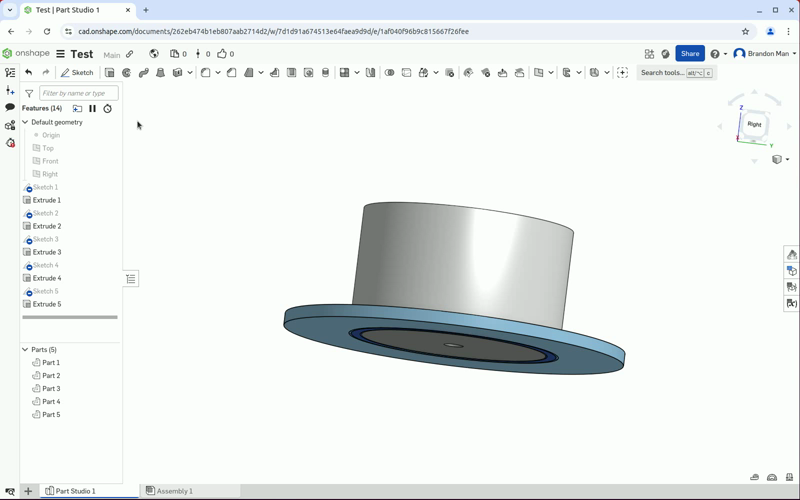
key(right, 3)
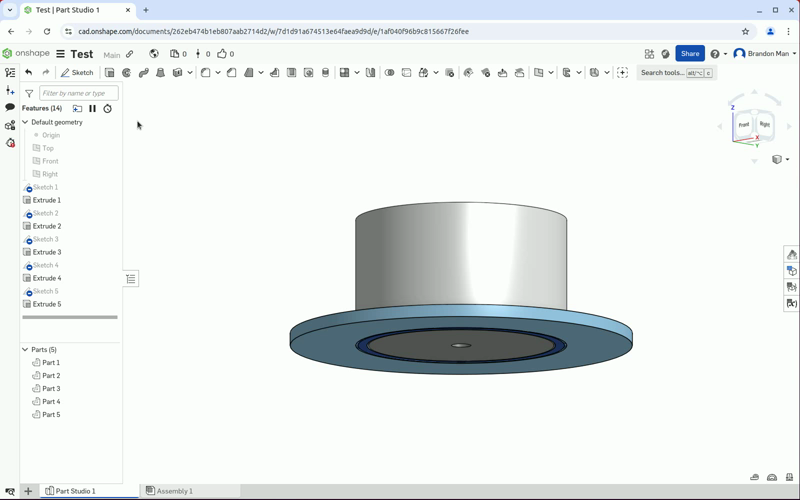
key(down, 3)
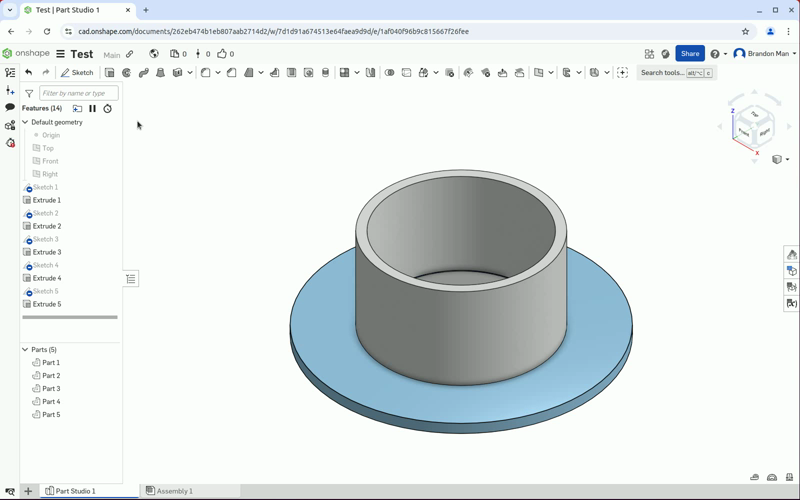
mouse_move(73, 189)
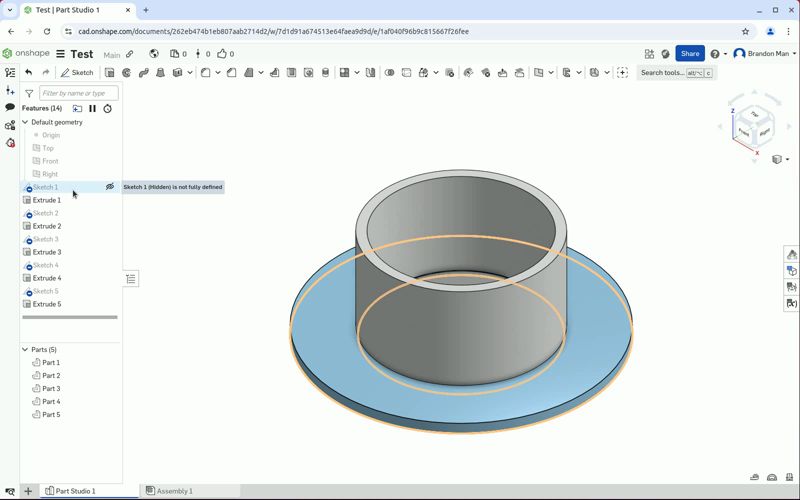
click(73, 189)